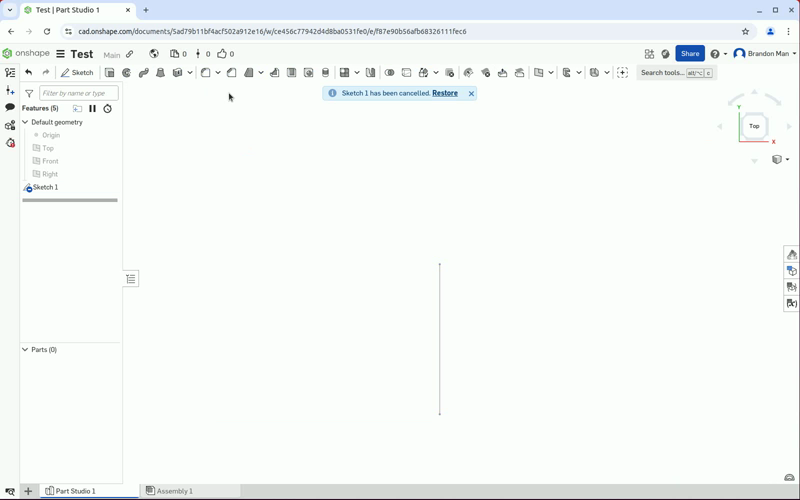
key(shift+h)
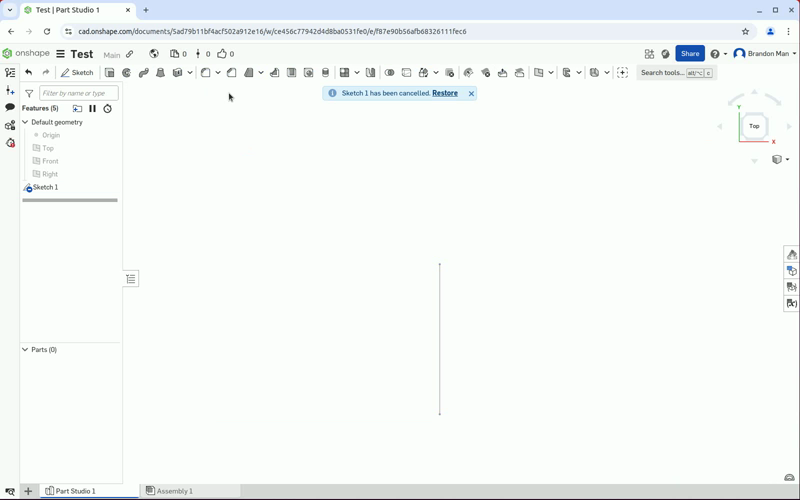
key(shift+s)
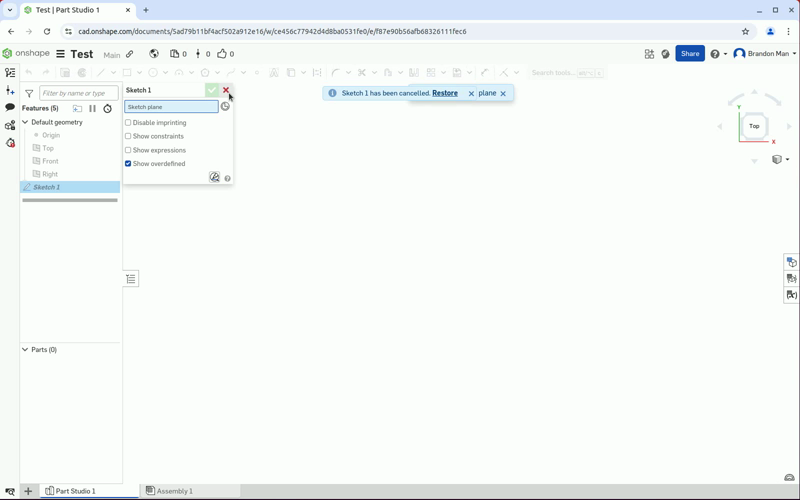
mouse_move(73, 150)
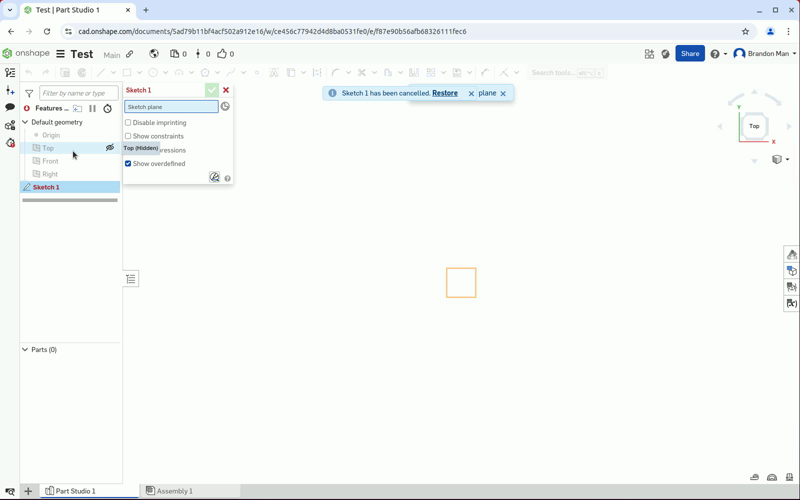
click(73, 150)
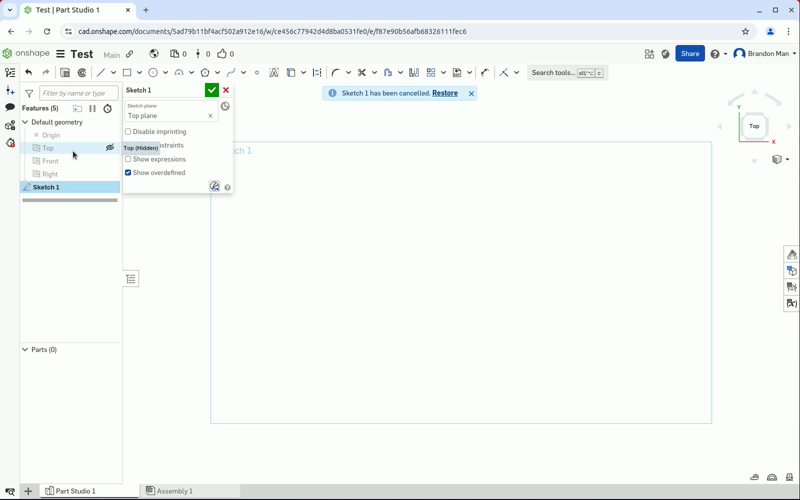
mouse_move(73, 352)
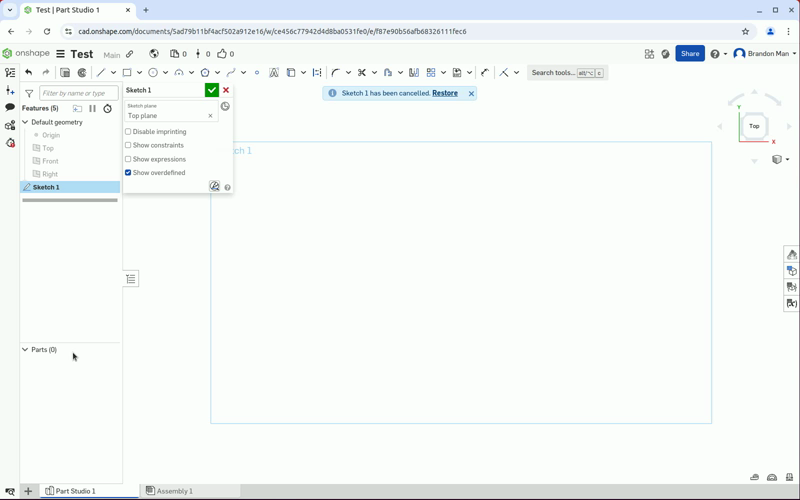
key(y)
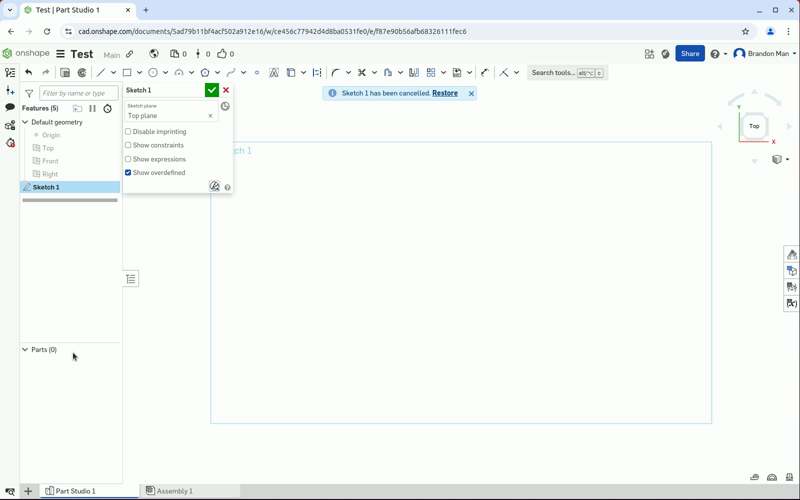
key(l)
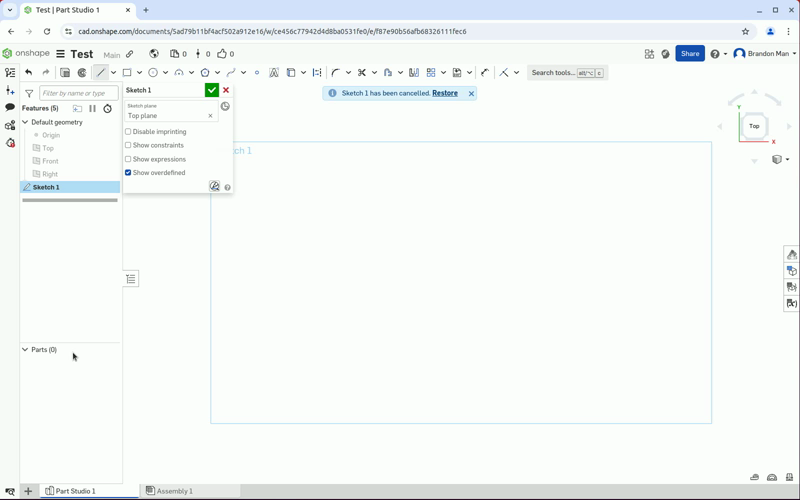
key_down(shift)
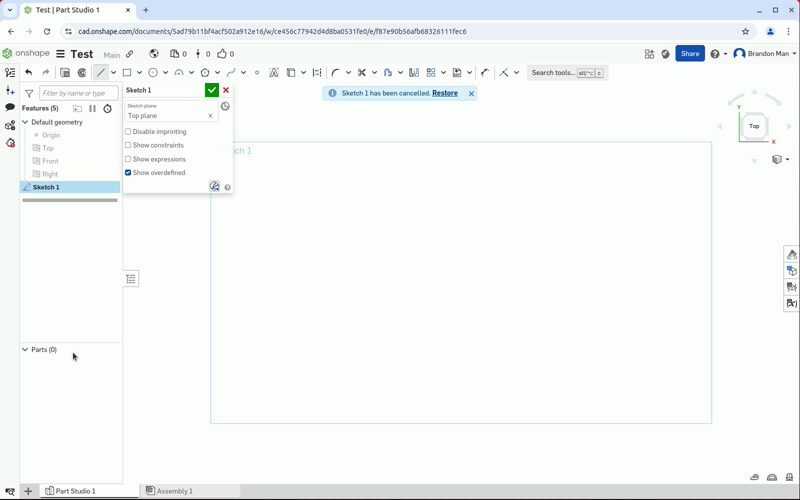
mouse_move(366, 329)
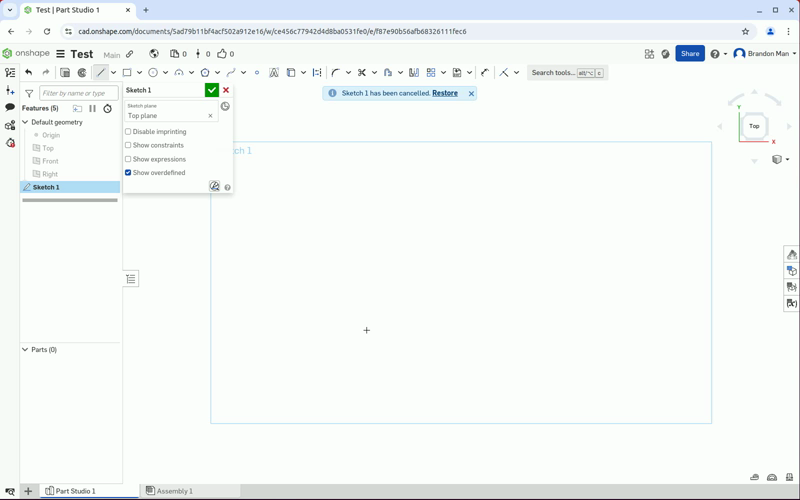
click(366, 329)
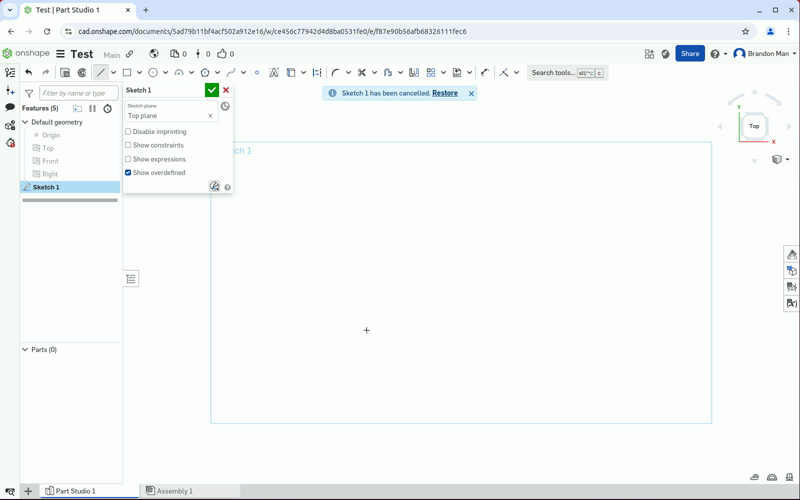
key_up(shift)
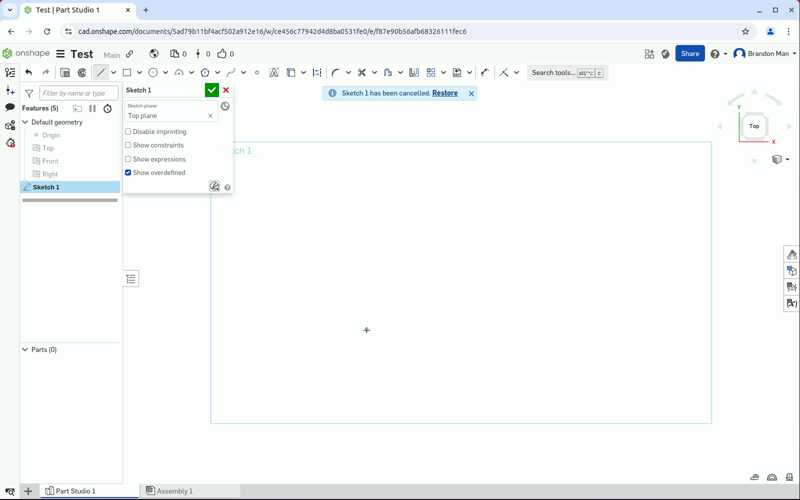
key_down(shift)
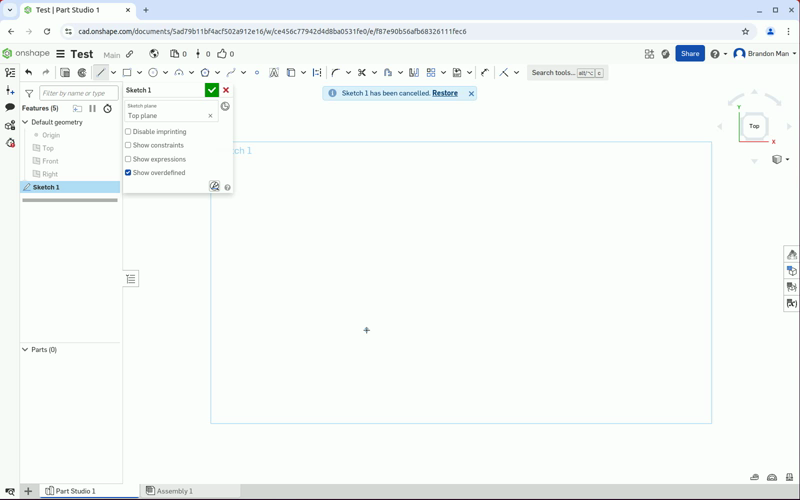
mouse_move(553, 329)
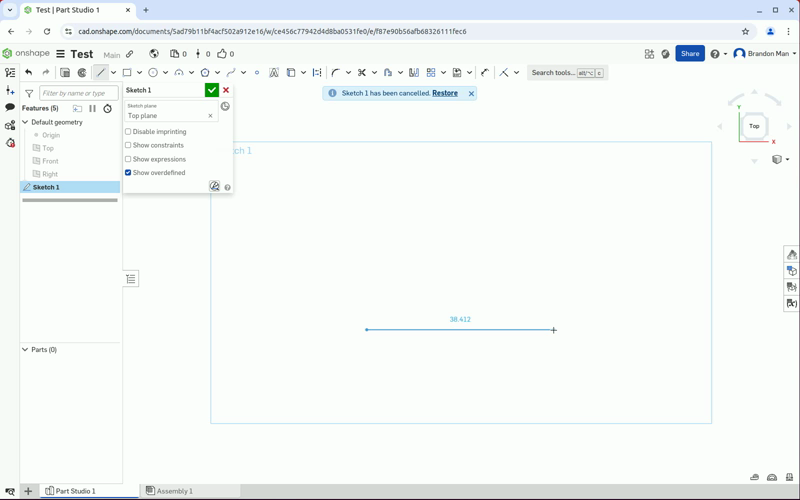
click(553, 329)
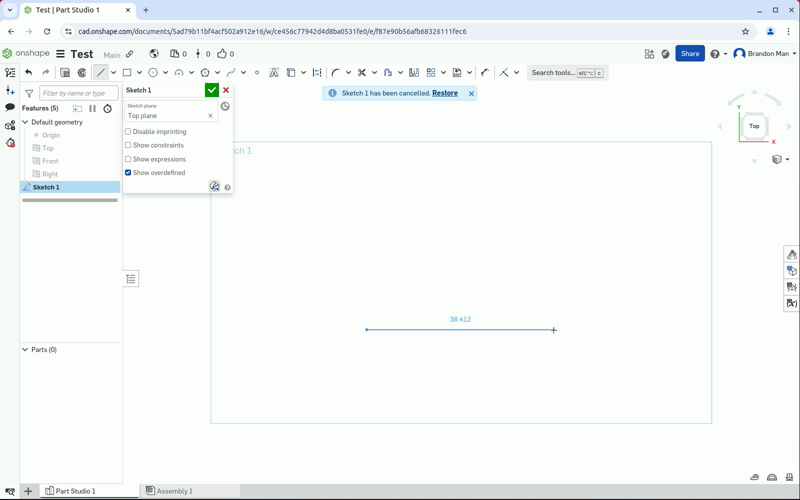
key_up(shift)
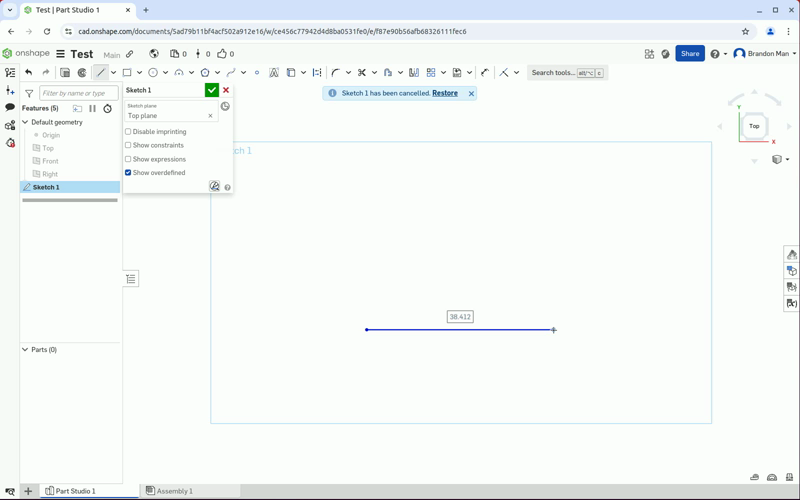
key_down(shift)
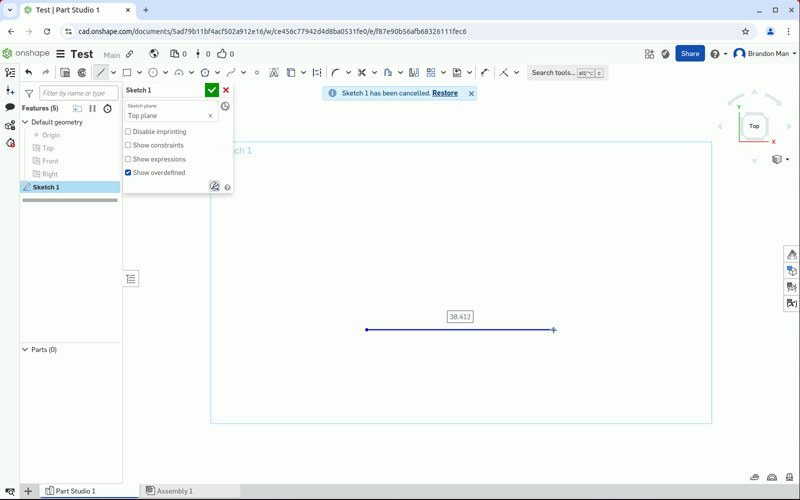
mouse_move(553, 235)
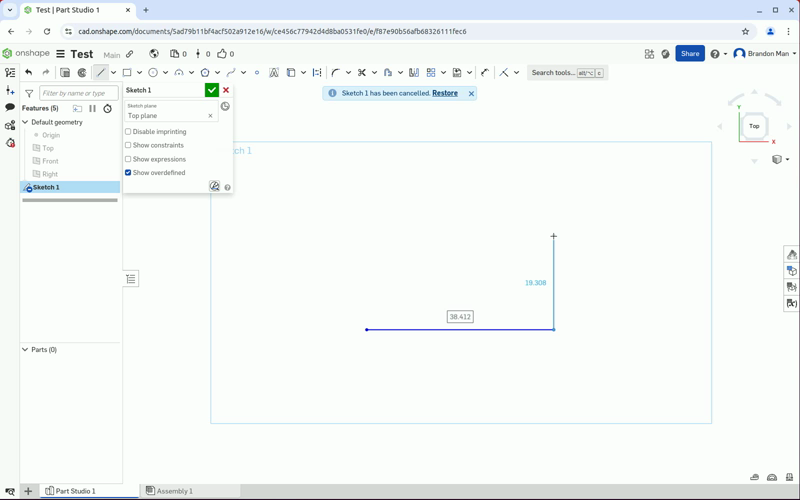
click(553, 235)
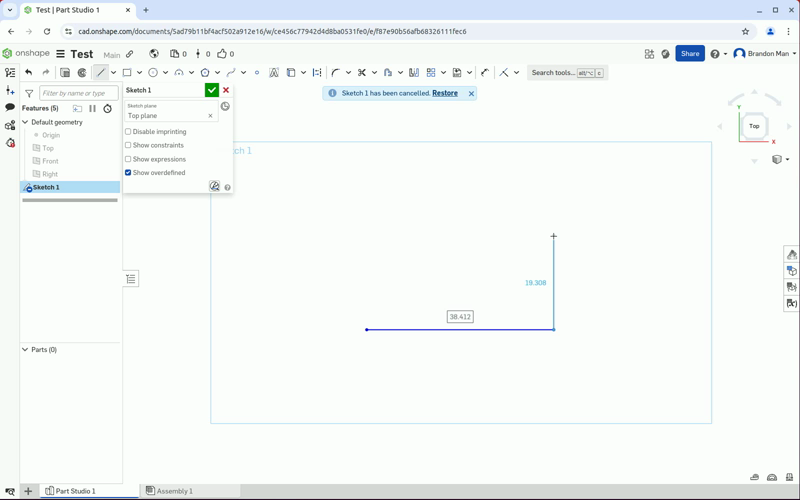
key_up(shift)
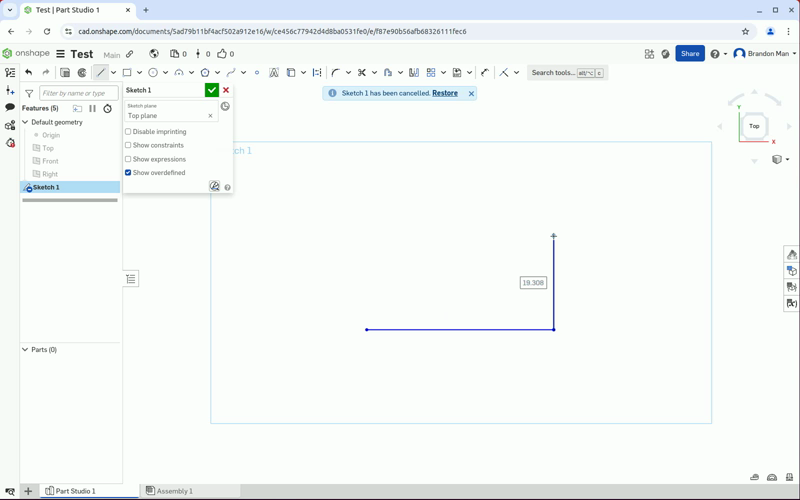
key_down(shift)
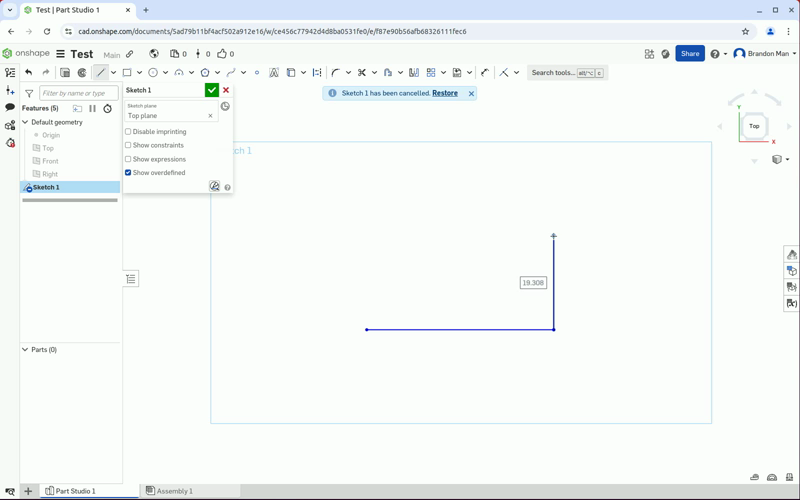
mouse_move(366, 235)
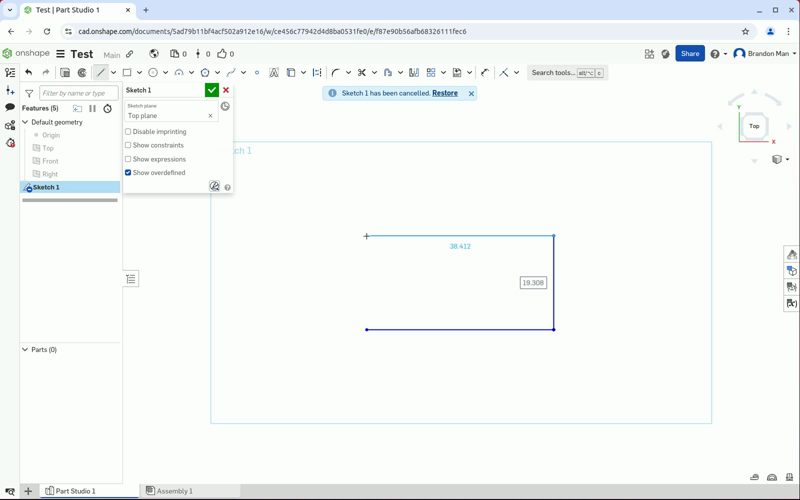
click(366, 235)
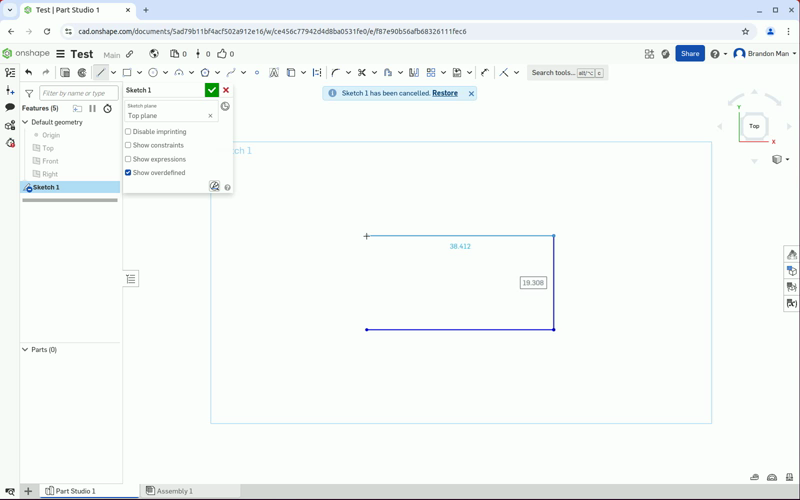
key_up(shift)
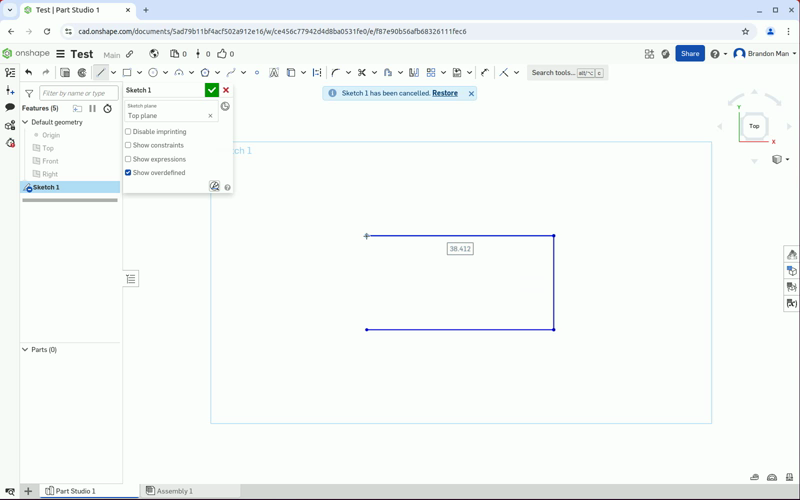
key_down(shift)
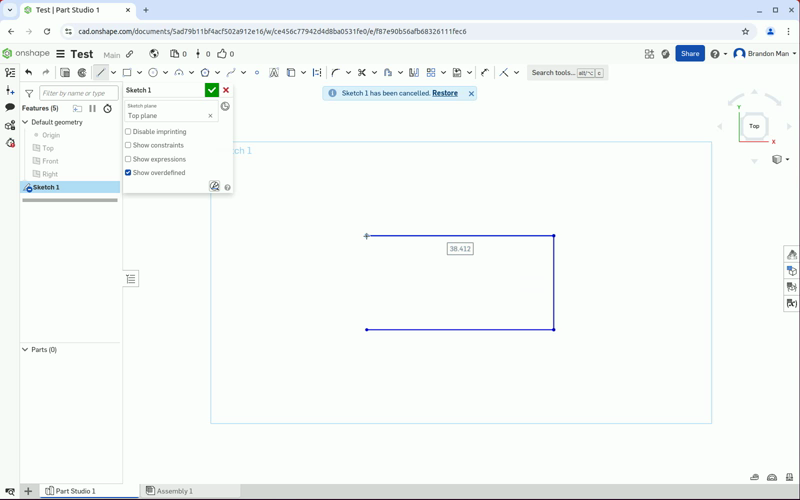
mouse_move(366, 329)
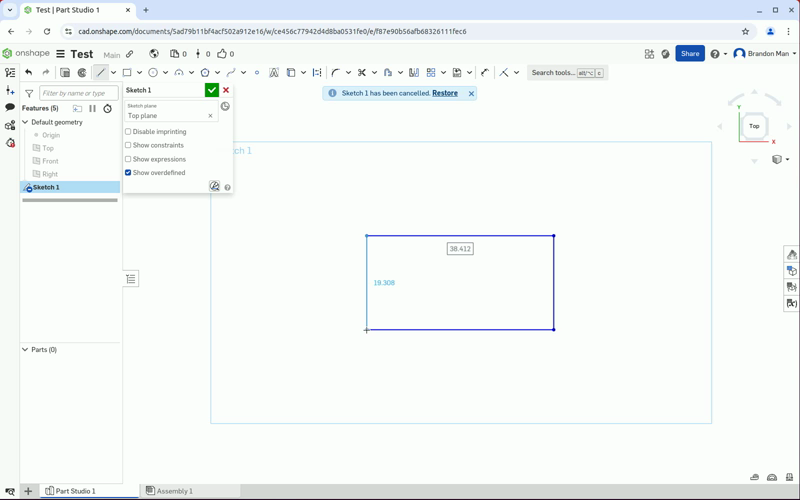
key_up(shift)
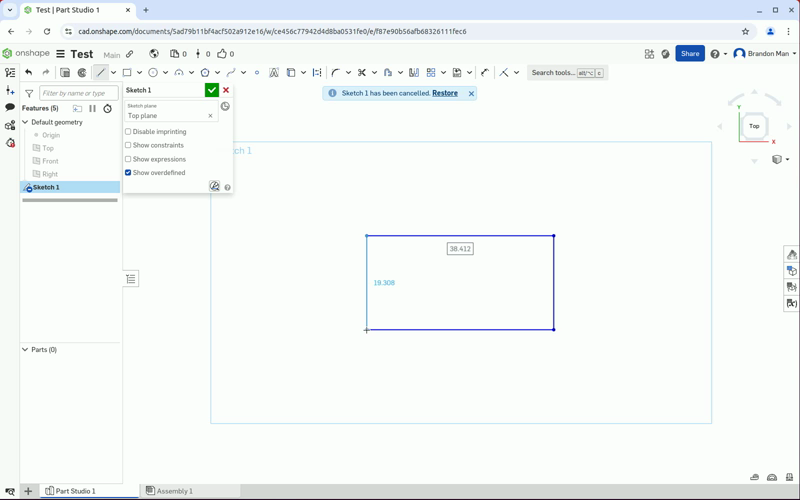
click(366, 329)
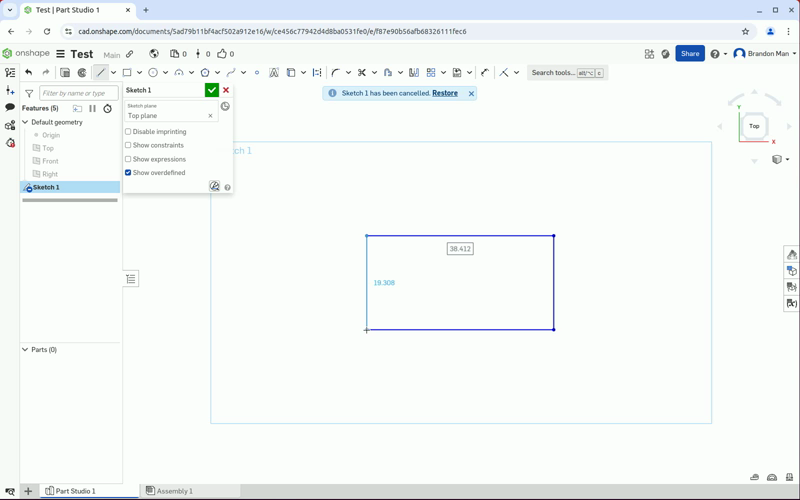
key(esc)
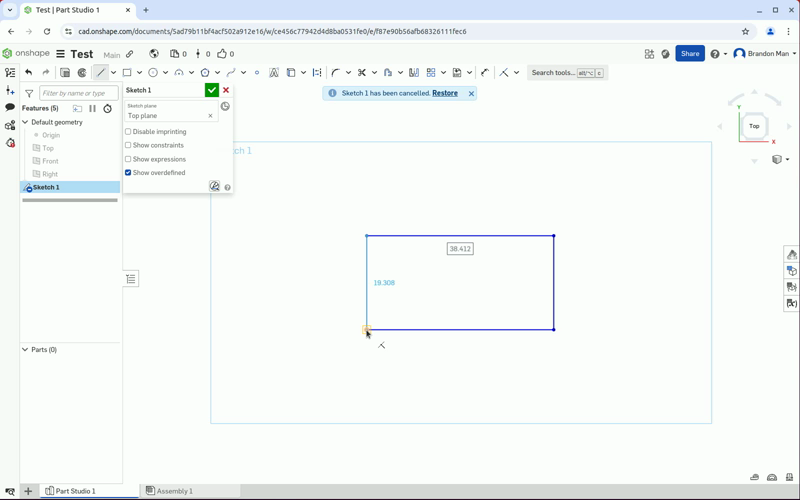
mouse_move(380, 299)
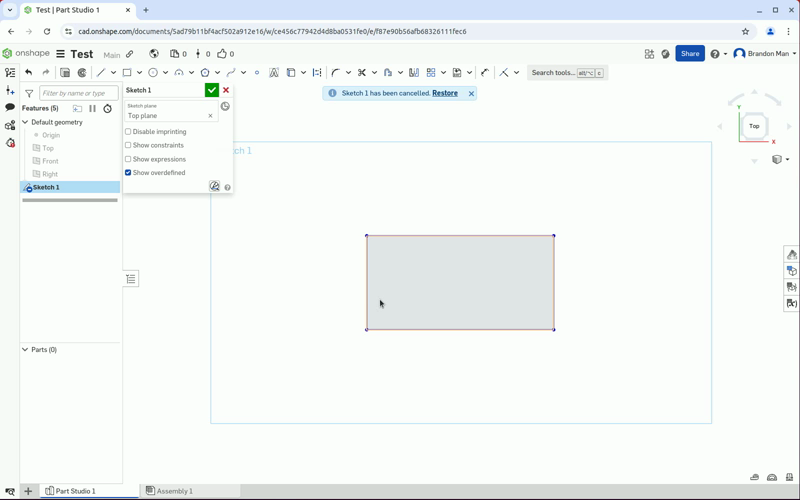
click(380, 299)
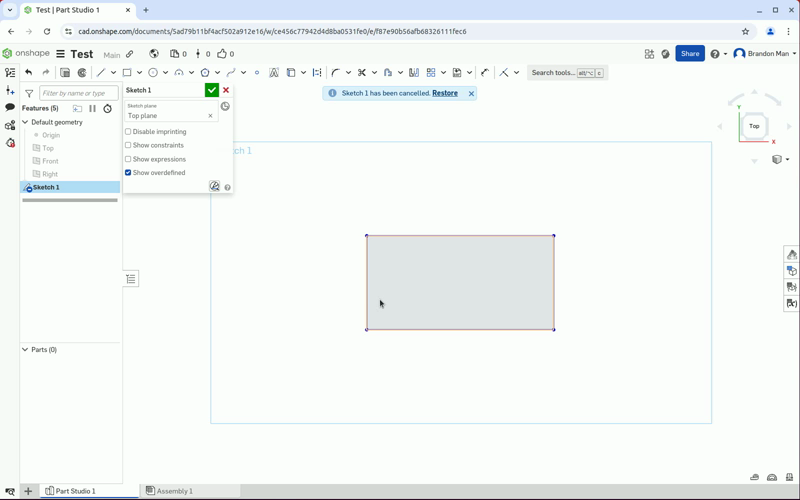
mouse_move(73, 352)
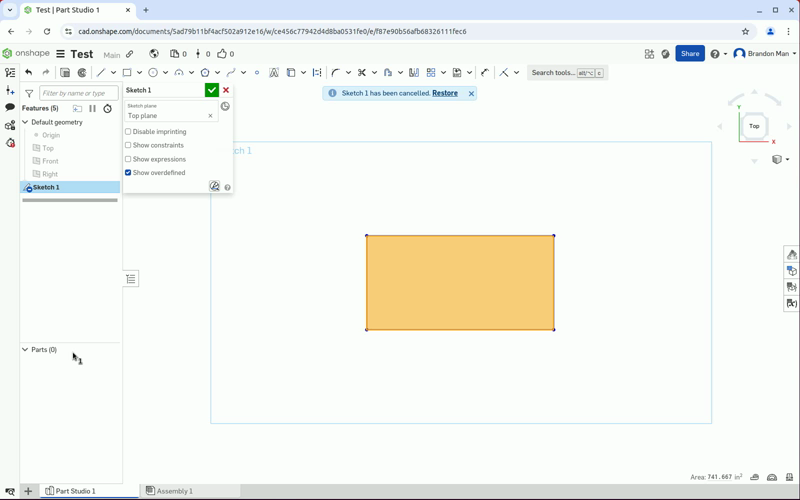
key(shift+y)
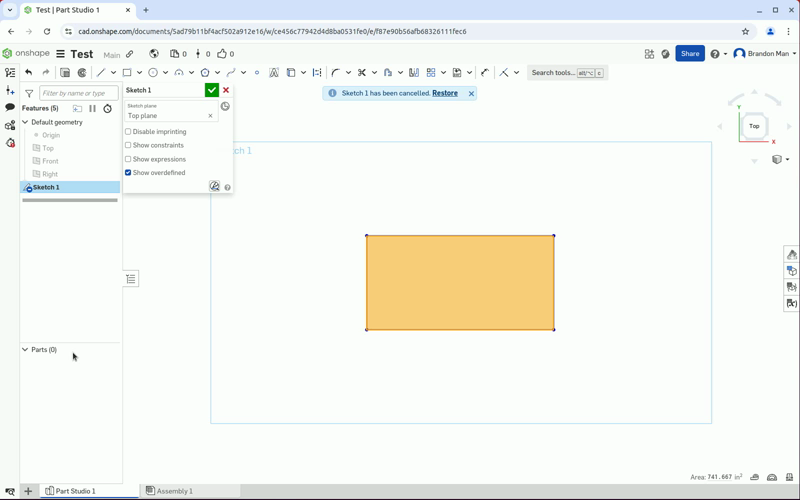
key(shift+e)
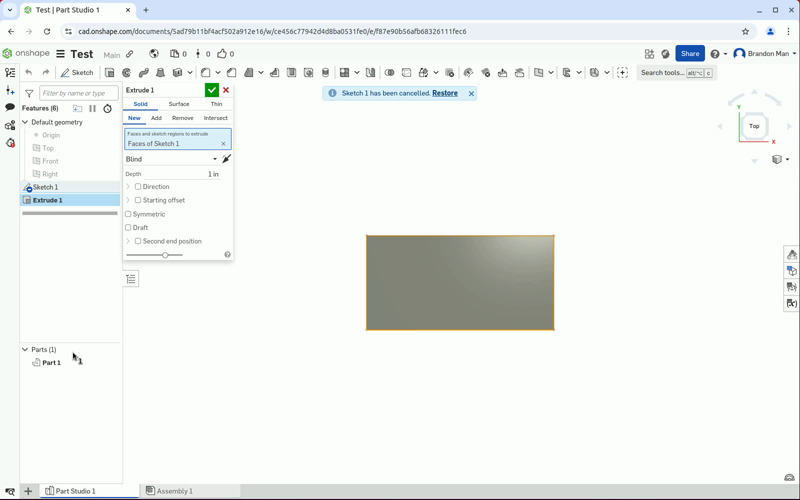
mouse_move(143, 106)
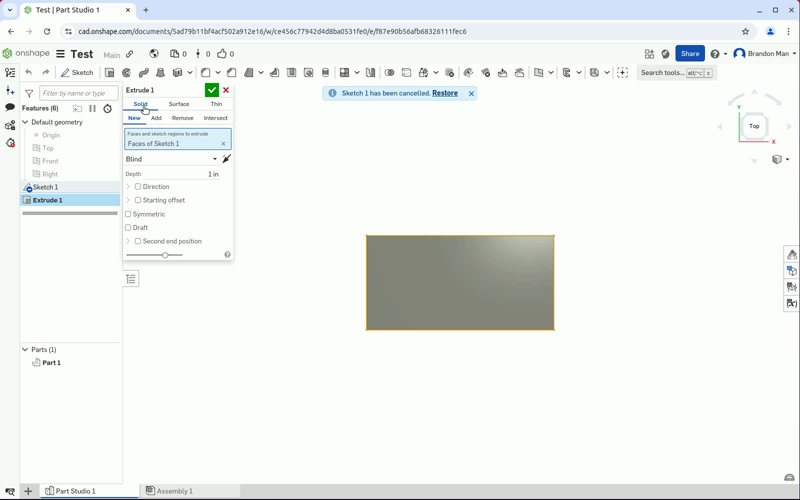
click(143, 106)
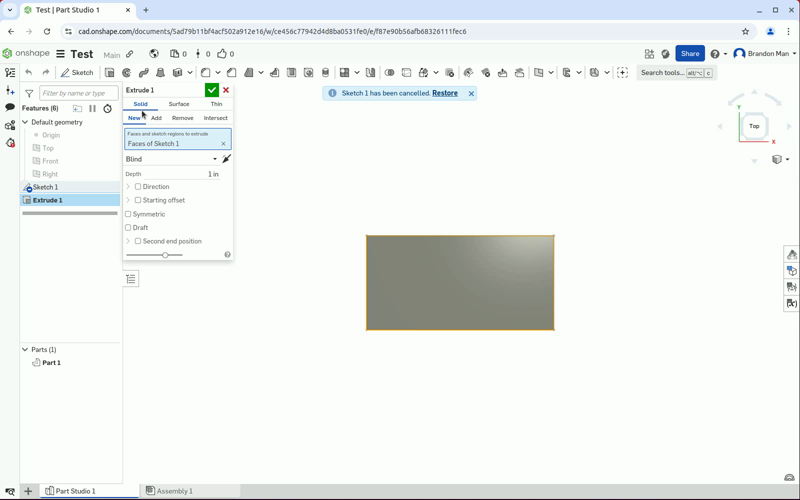
mouse_move(137, 120)
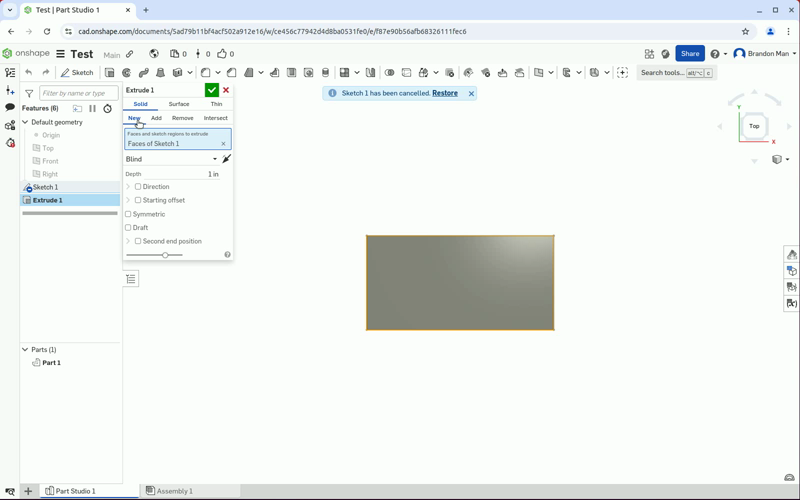
click(137, 120)
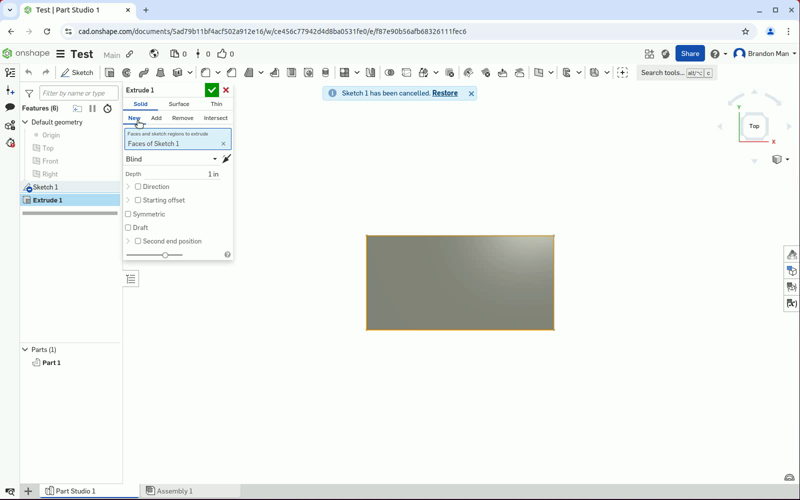
key(tab, 4)
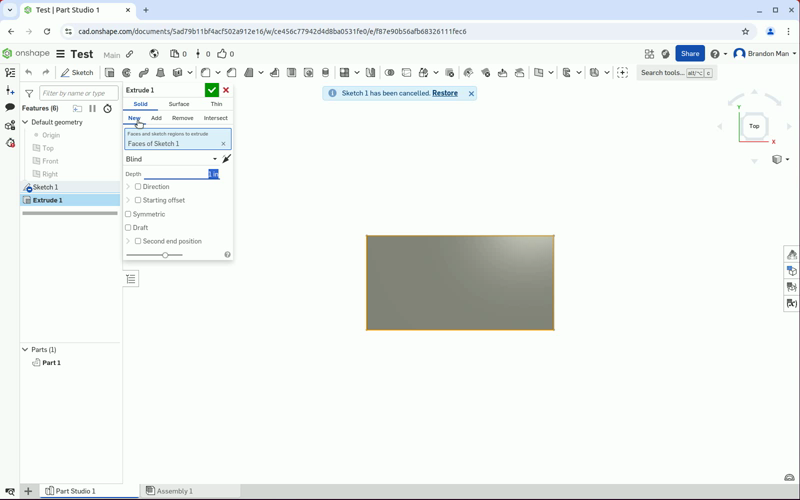
text(19.257)
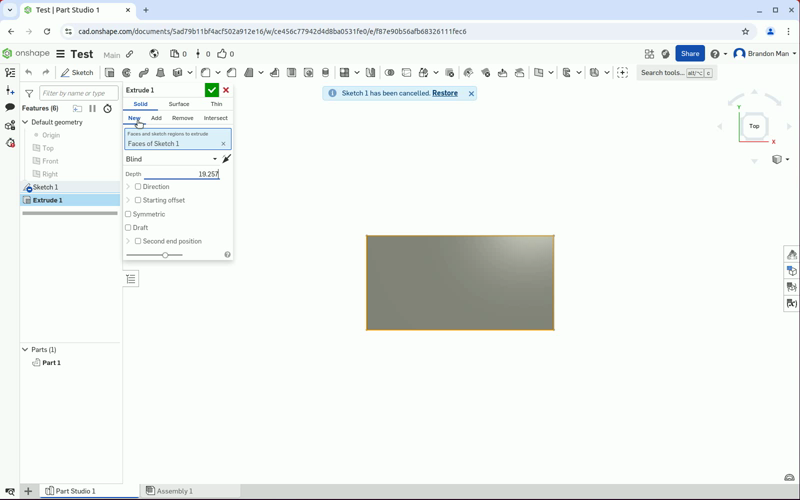
key(enter)
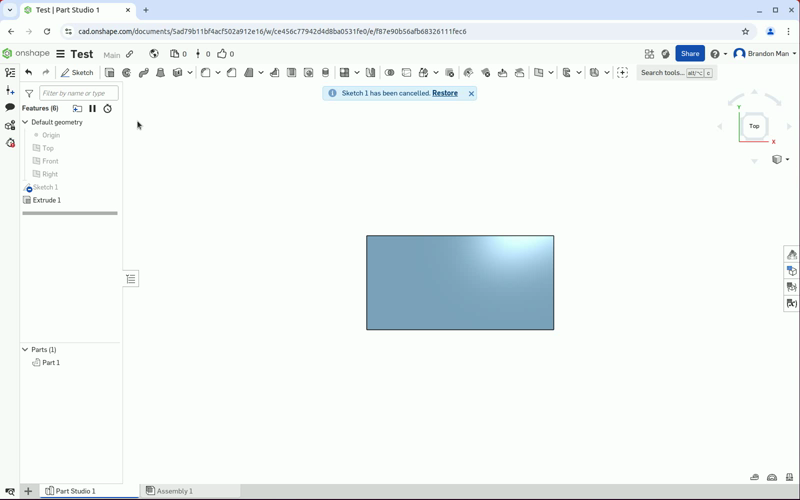
key(shift+h)
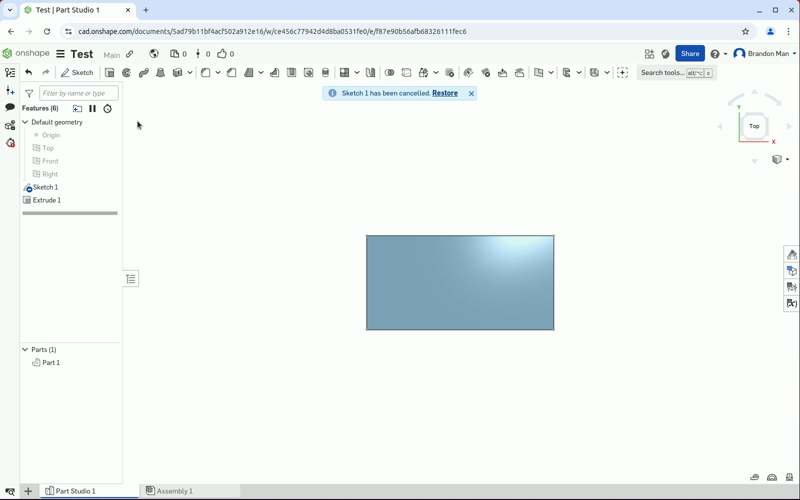
key(shift+h)
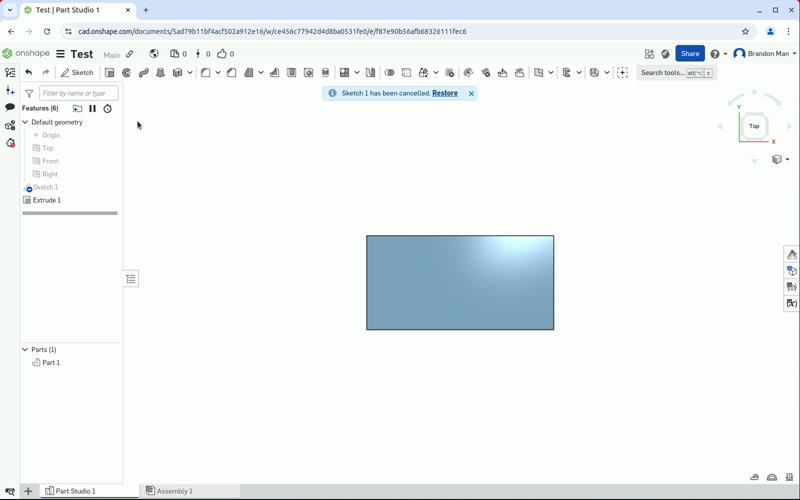
mouse_move(73, 189)
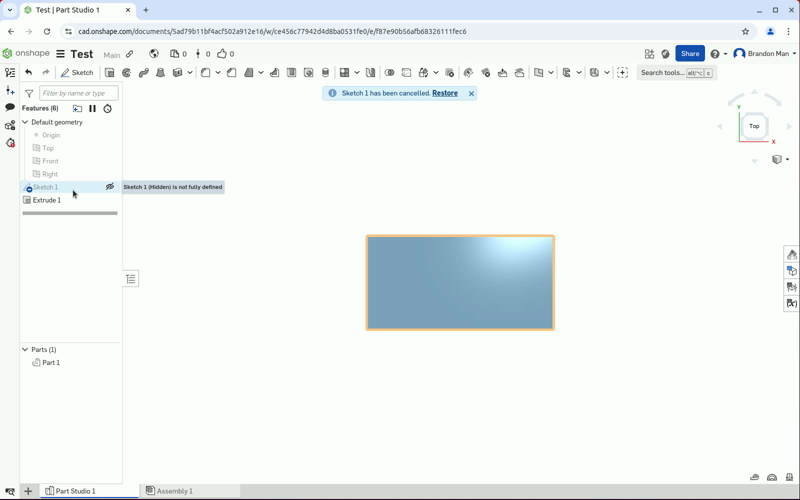
click(73, 189)
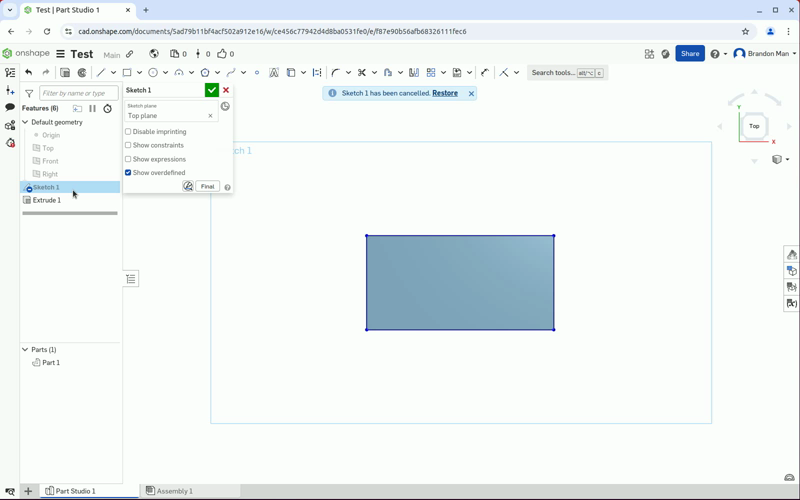
mouse_move(229, 92)
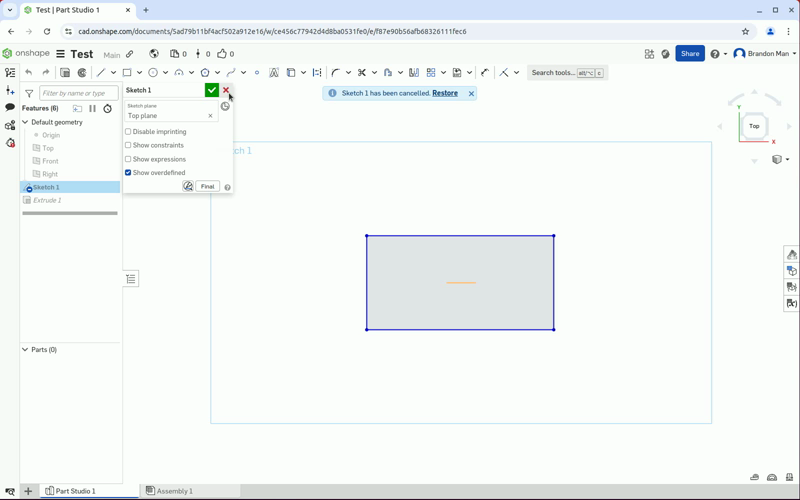
click(229, 92)
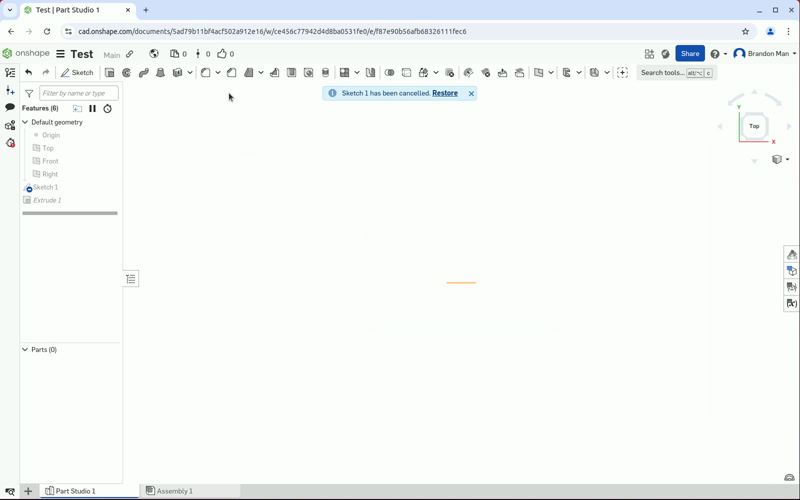
mouse_move(541, 75)
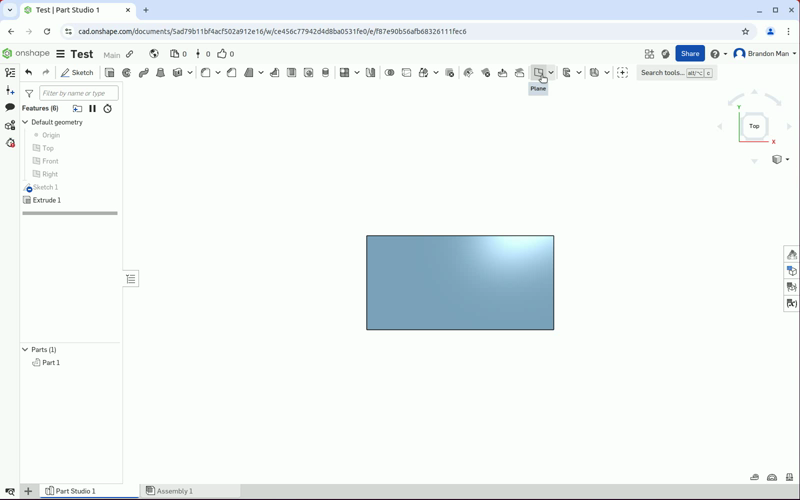
click(541, 75)
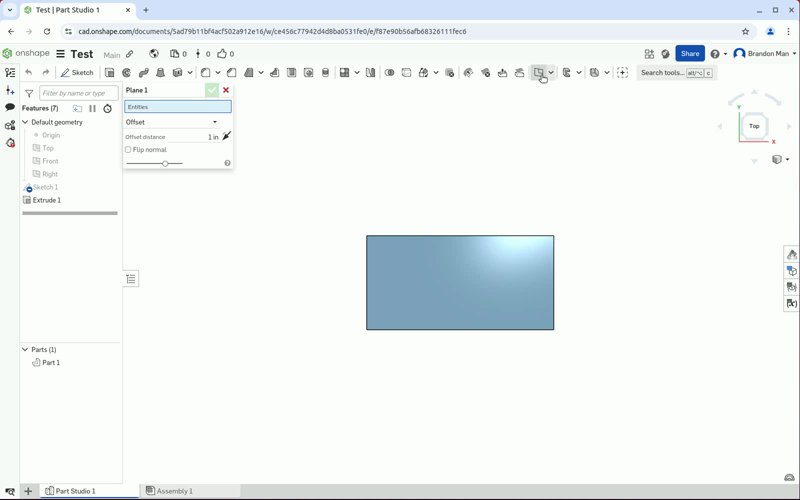
mouse_move(73, 150)
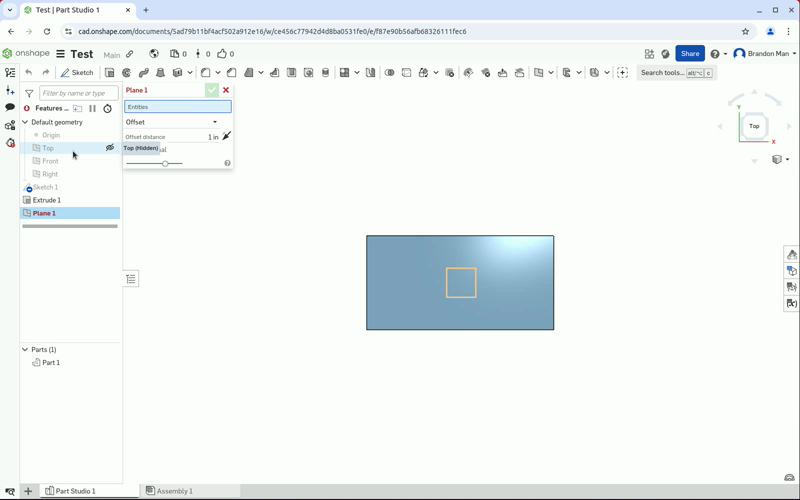
click(73, 150)
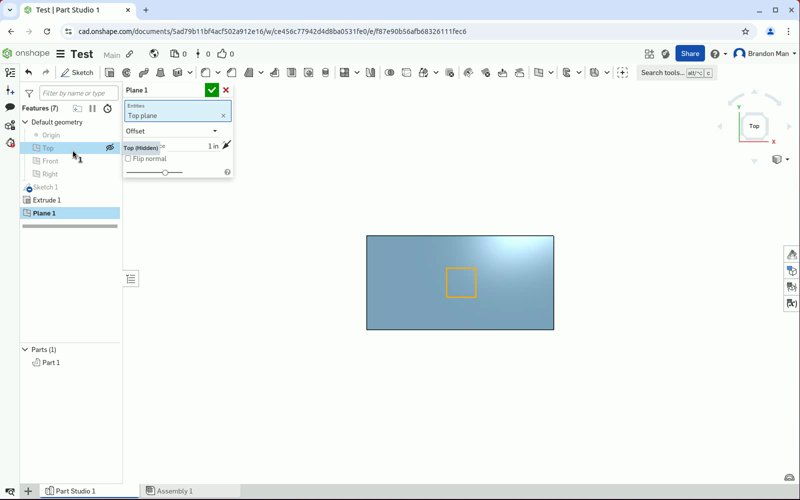
key(tab, 2)
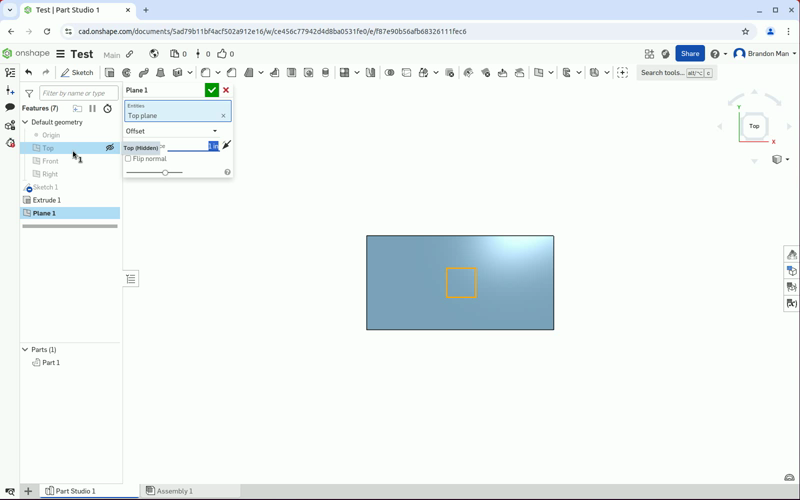
text(19.257)
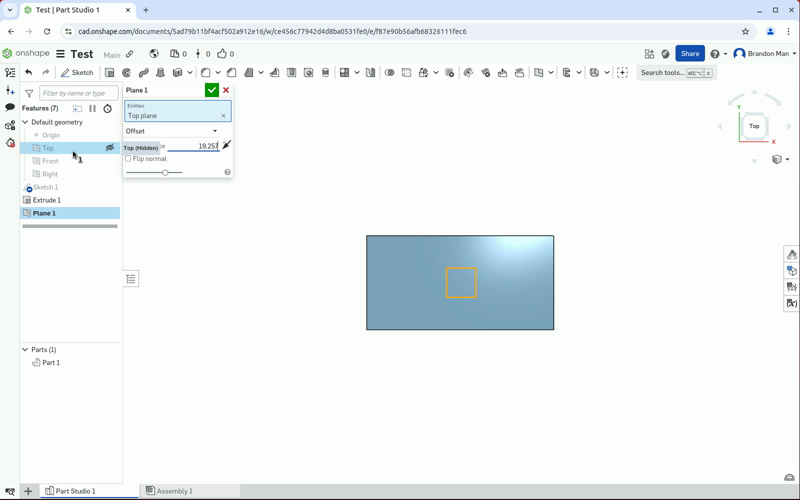
key(enter, 2)
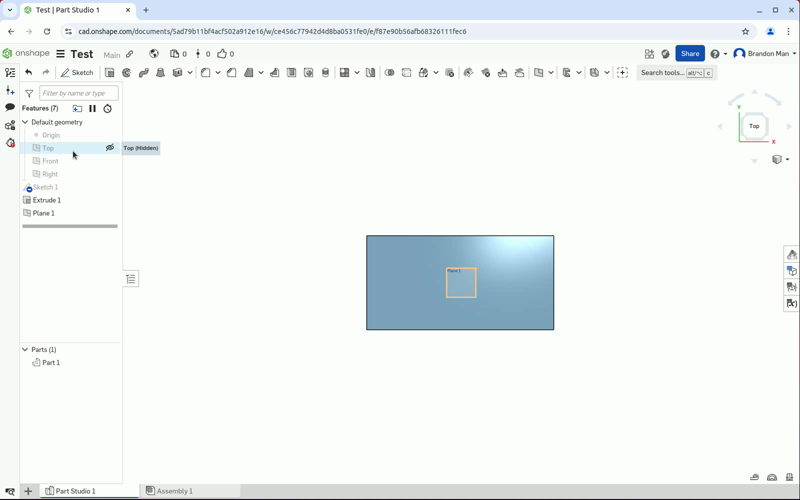
key(shift+s)
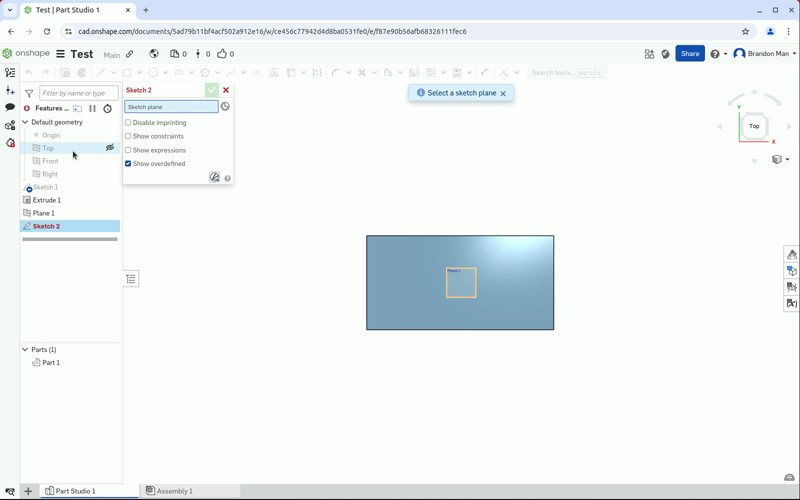
mouse_move(73, 215)
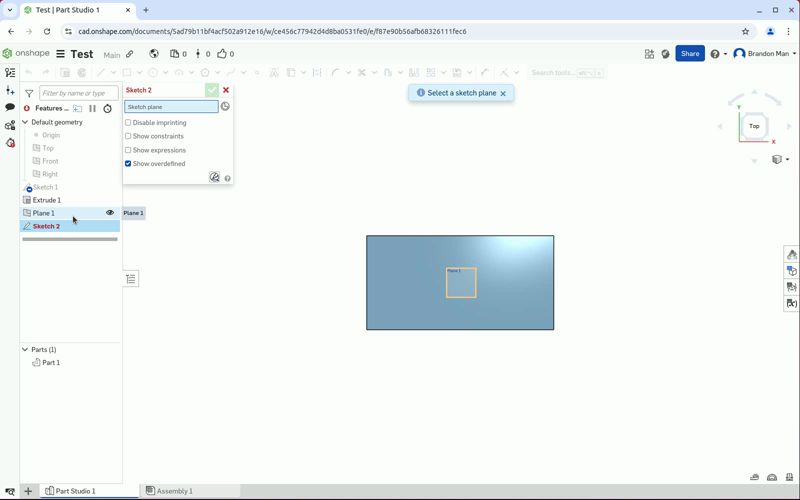
click(73, 215)
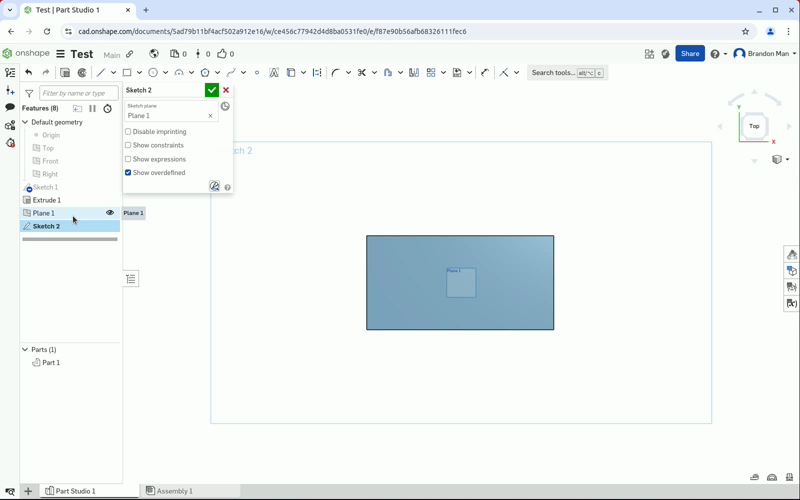
mouse_move(73, 352)
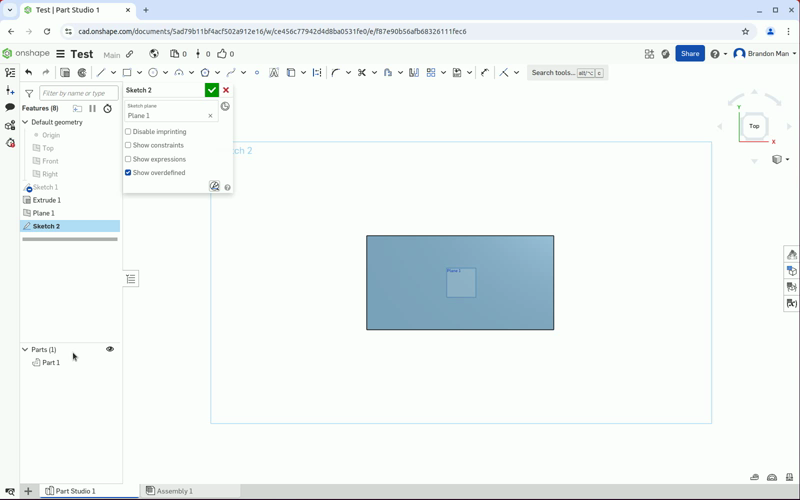
key(y)
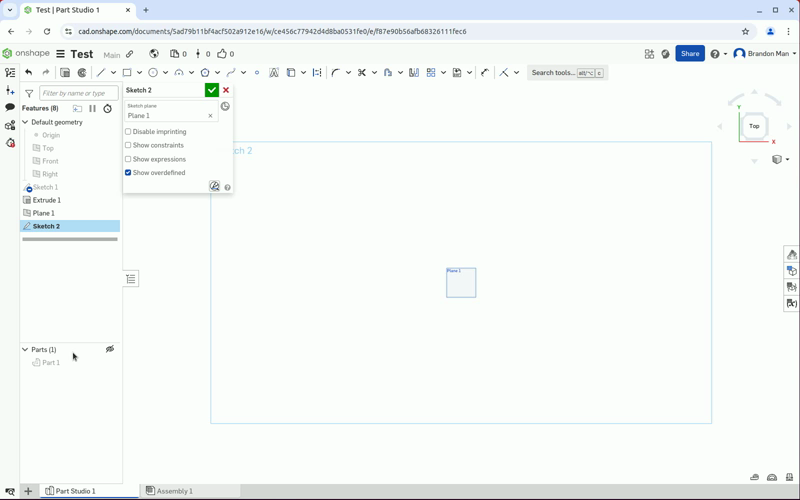
key(l)
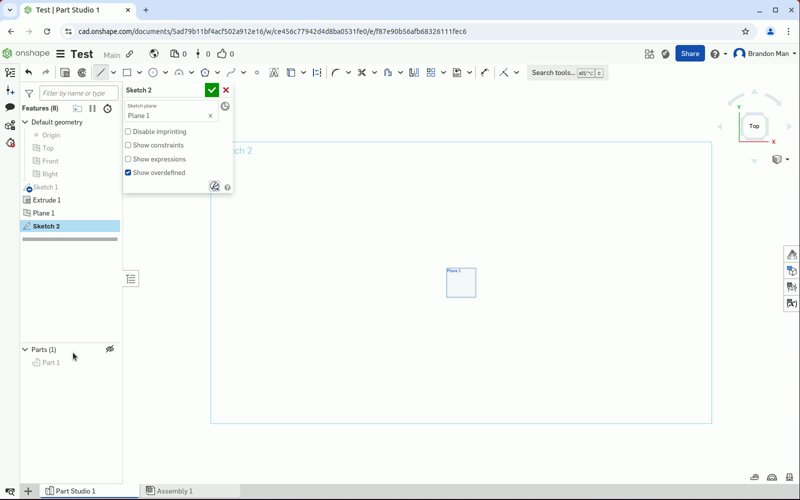
key_down(shift)
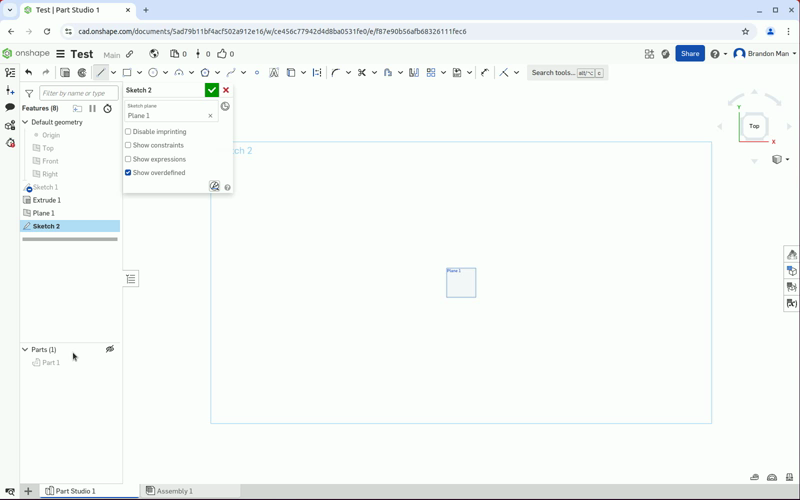
mouse_move(413, 290)
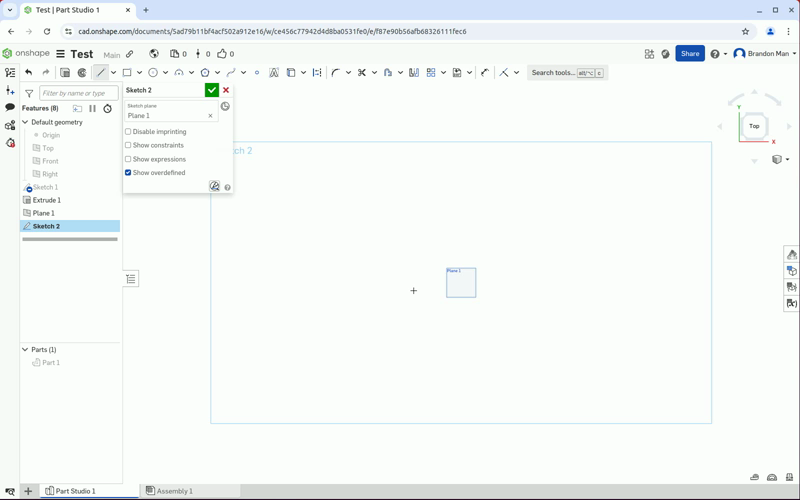
click(413, 290)
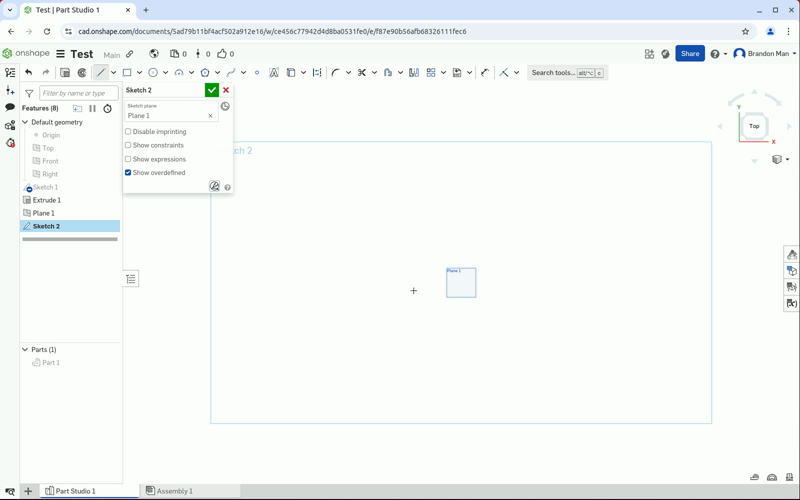
key_up(shift)
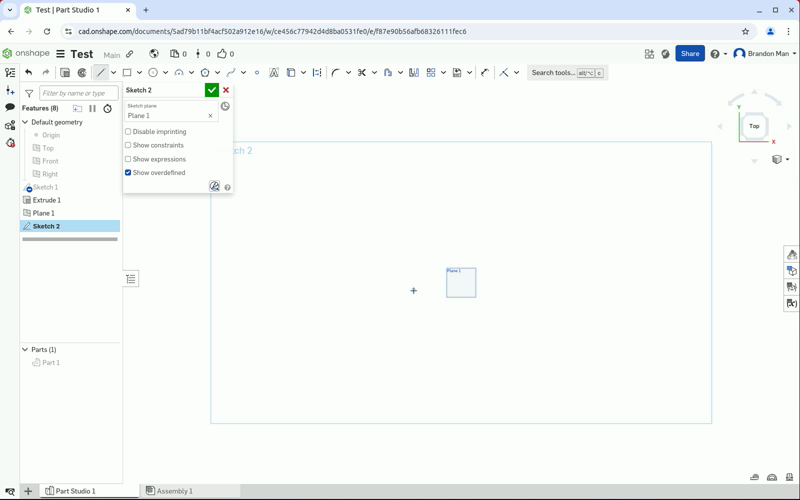
key_down(shift)
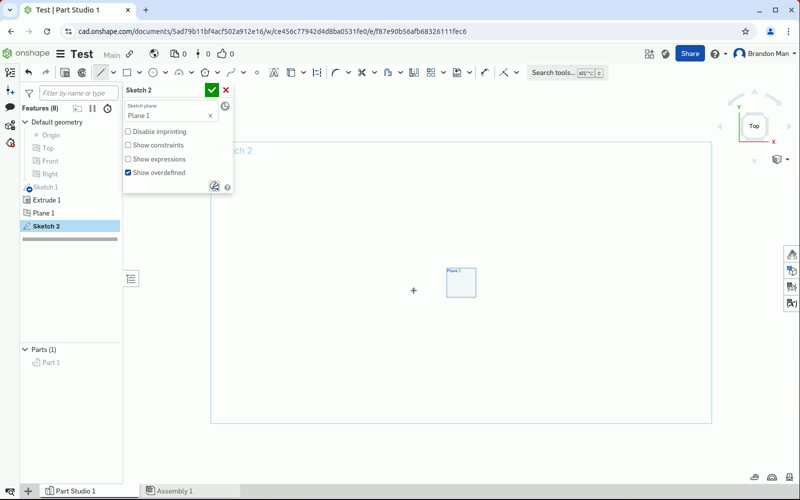
mouse_move(444, 290)
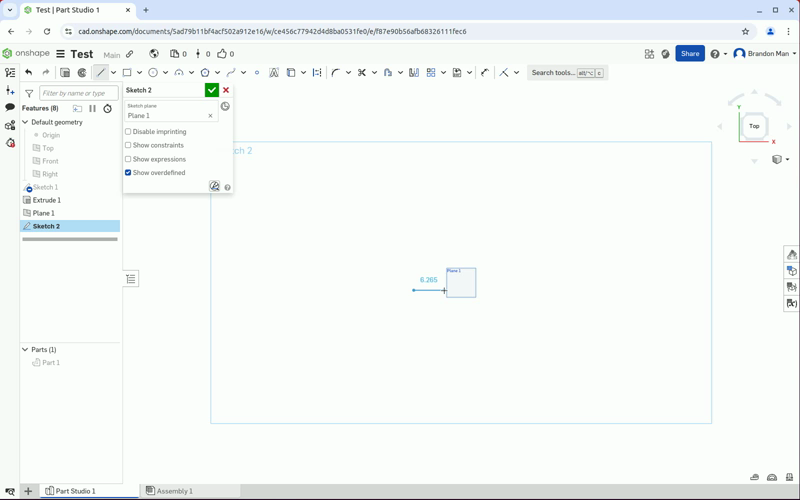
mouse_move(413, 274)
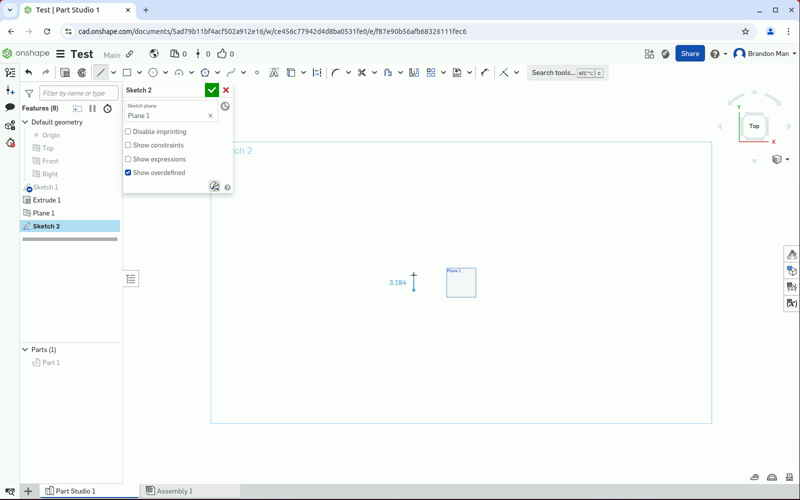
click(413, 274)
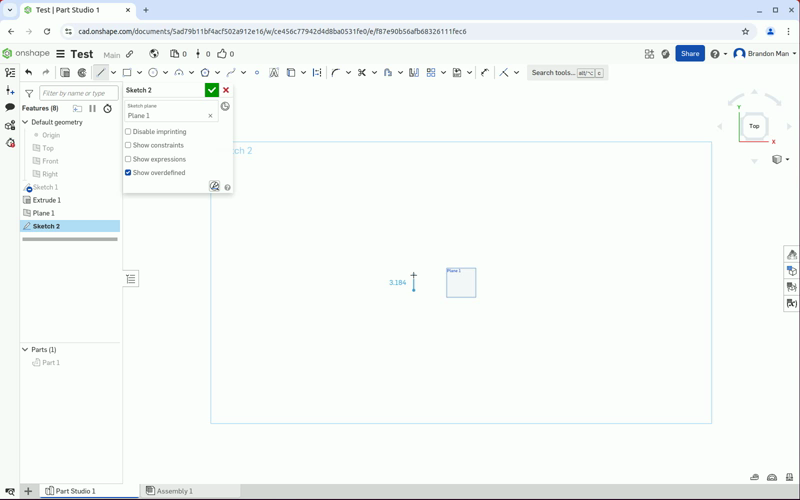
key_up(shift)
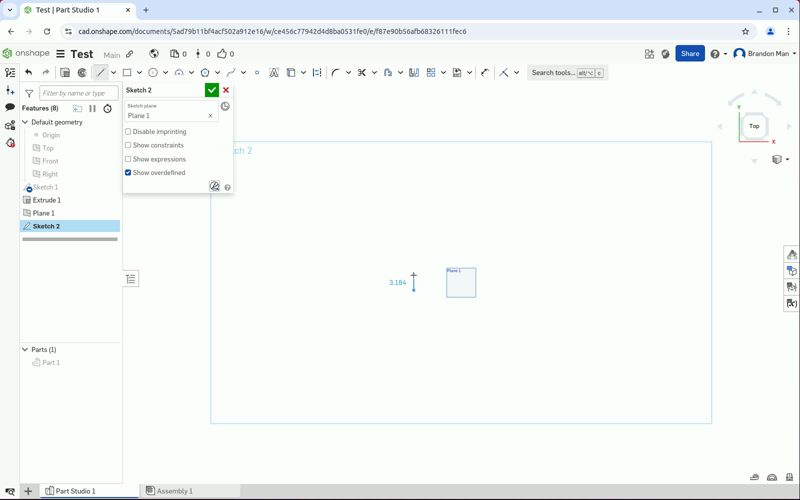
key(esc)
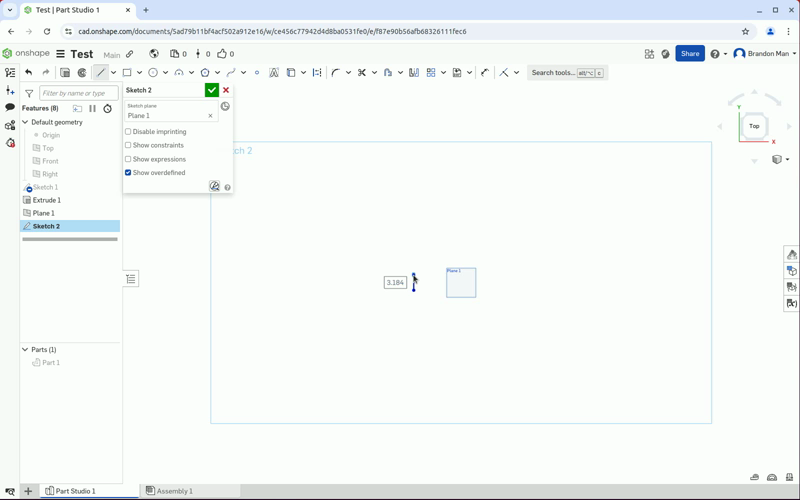
key(a)
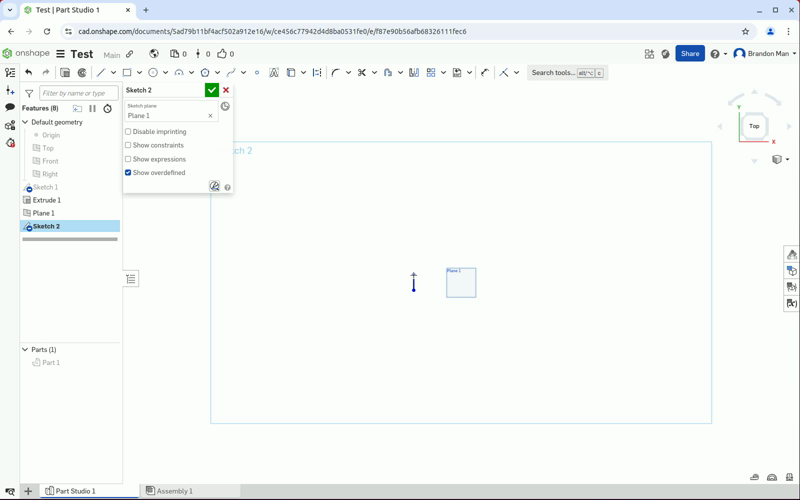
mouse_move(413, 274)
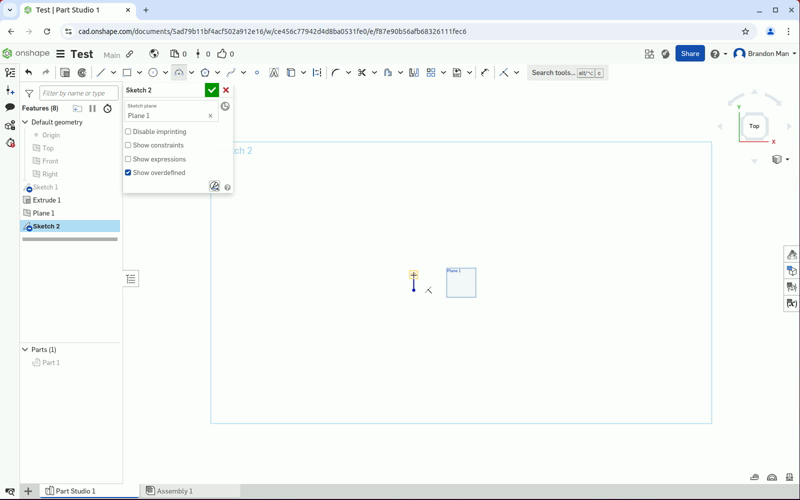
click(413, 274)
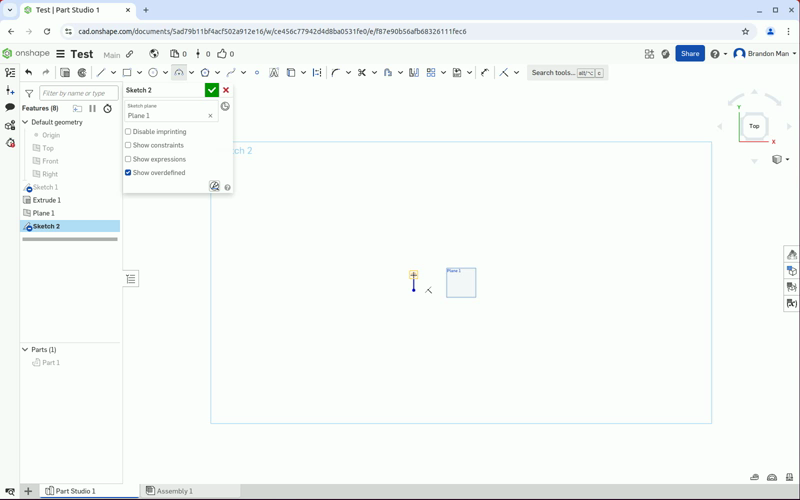
mouse_move(413, 290)
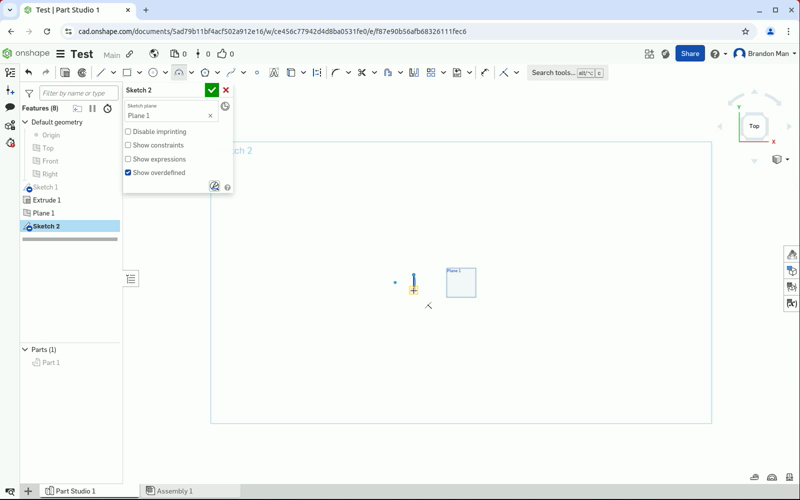
click(413, 290)
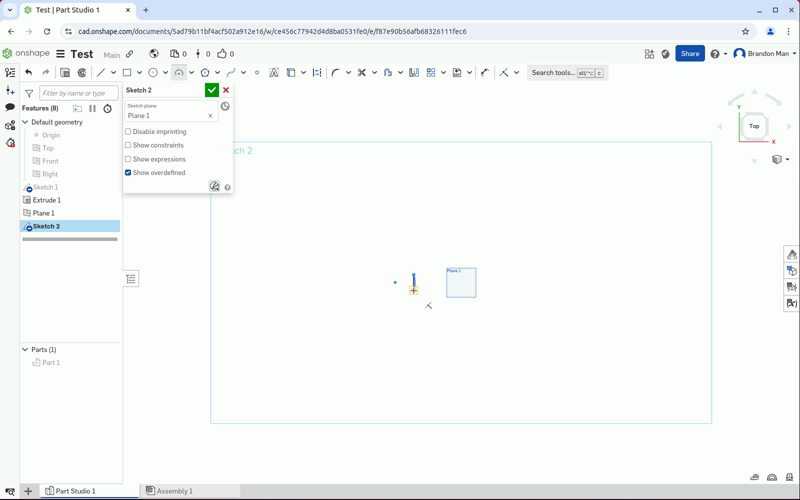
key_down(shift)
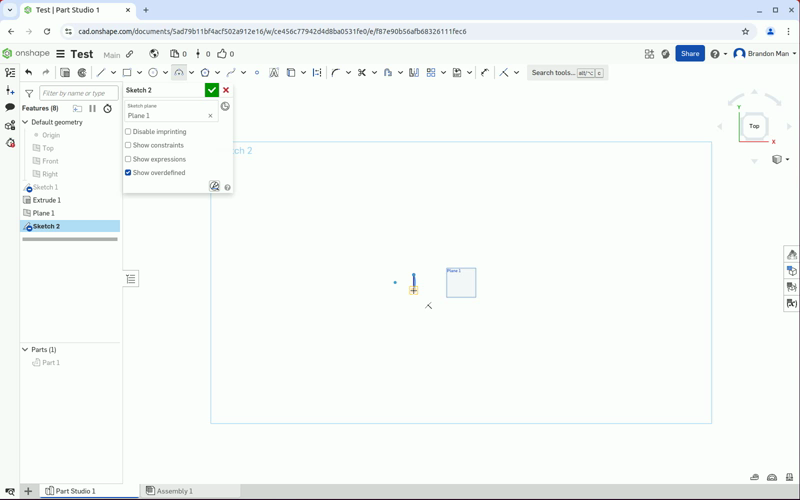
mouse_move(406, 282)
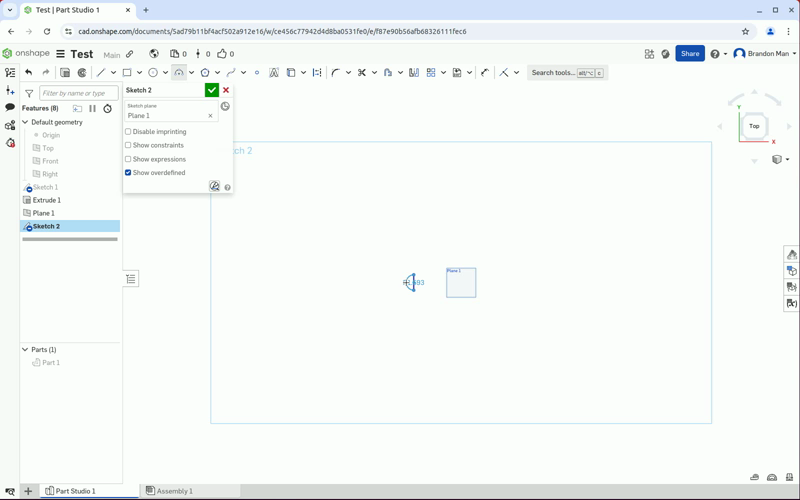
click(406, 282)
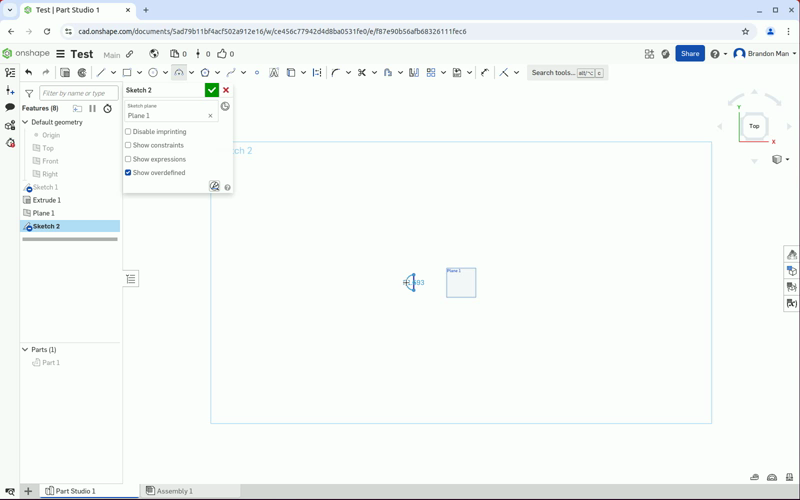
key_up(shift)
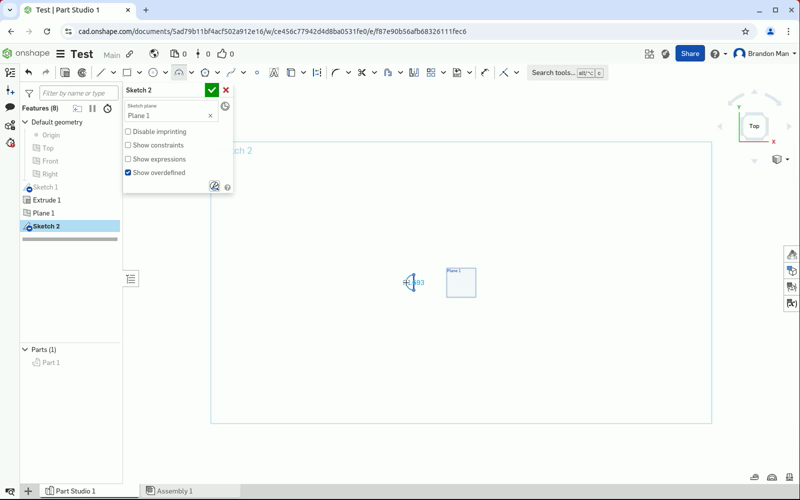
key(esc)
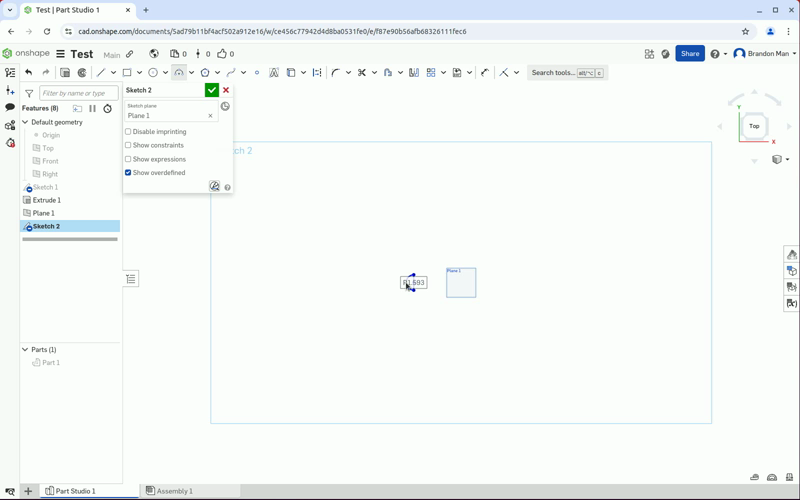
mouse_move(409, 277)
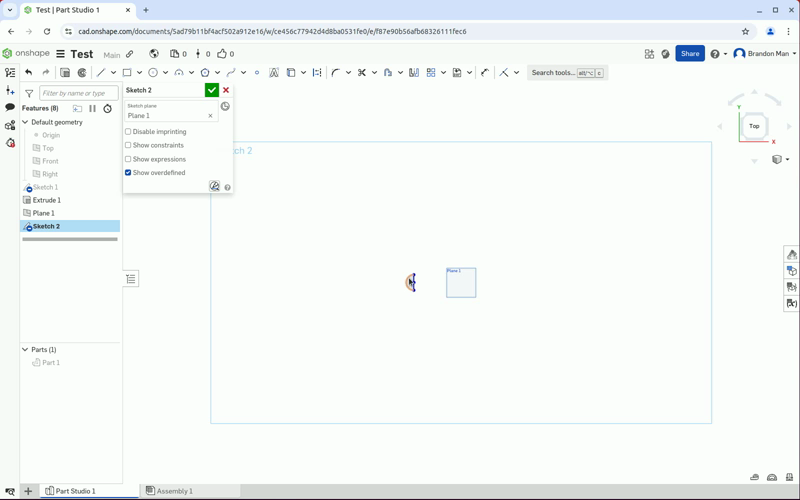
scroll(6)
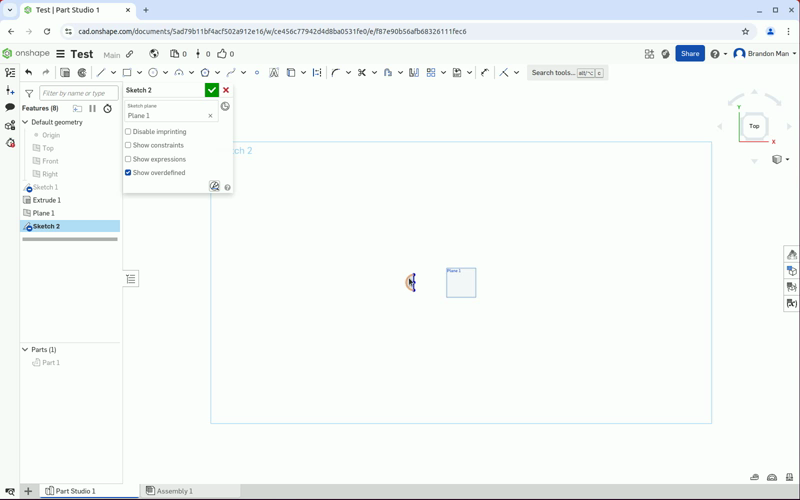
scroll(6)
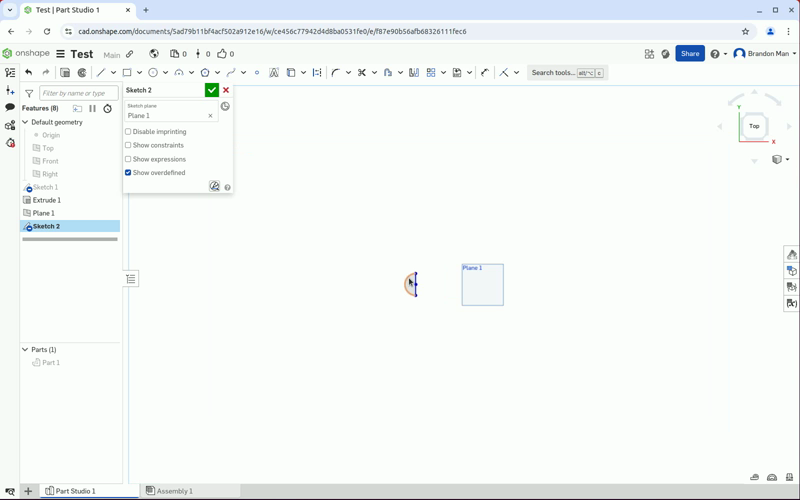
scroll(6)
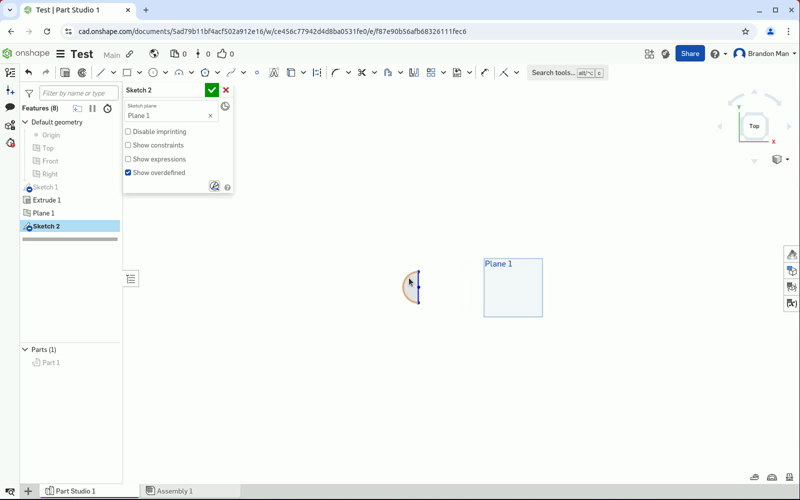
scroll(6)
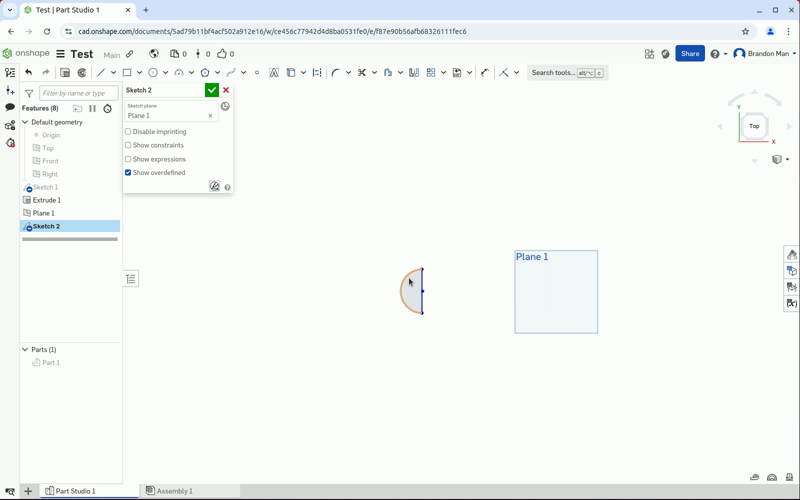
scroll(6)
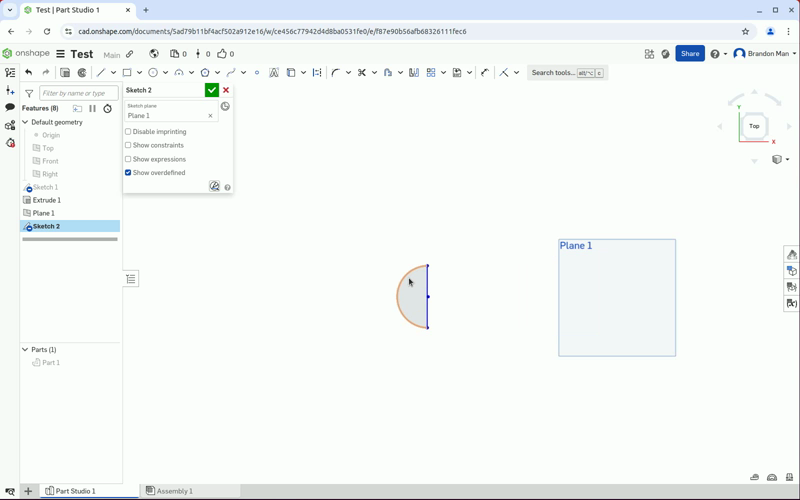
scroll(6)
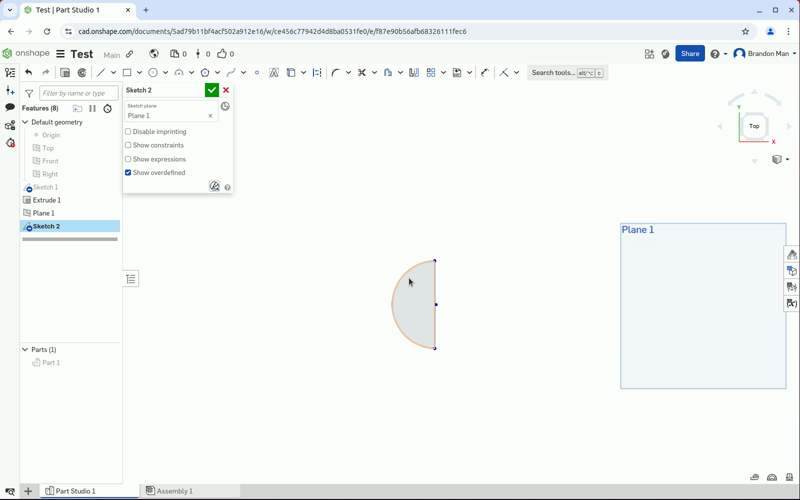
scroll(6)
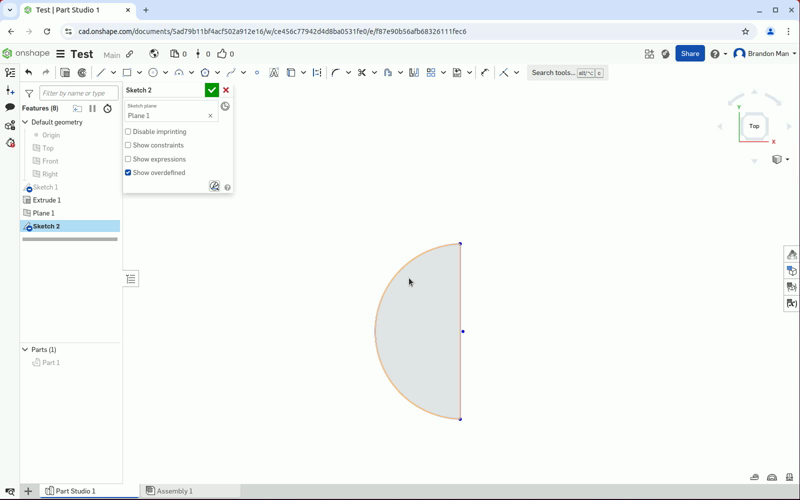
click(409, 277)
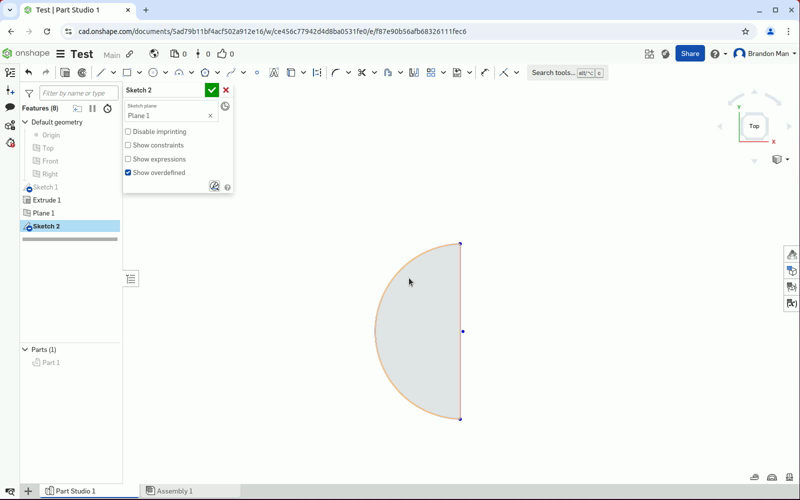
scroll(-6)
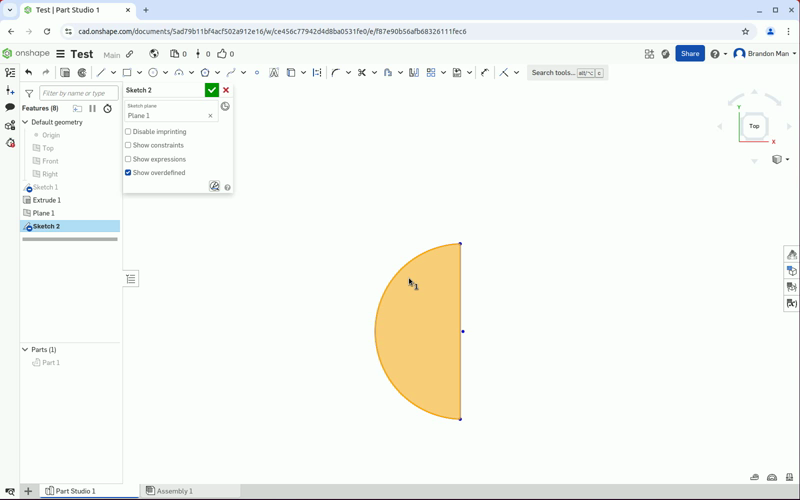
scroll(-6)
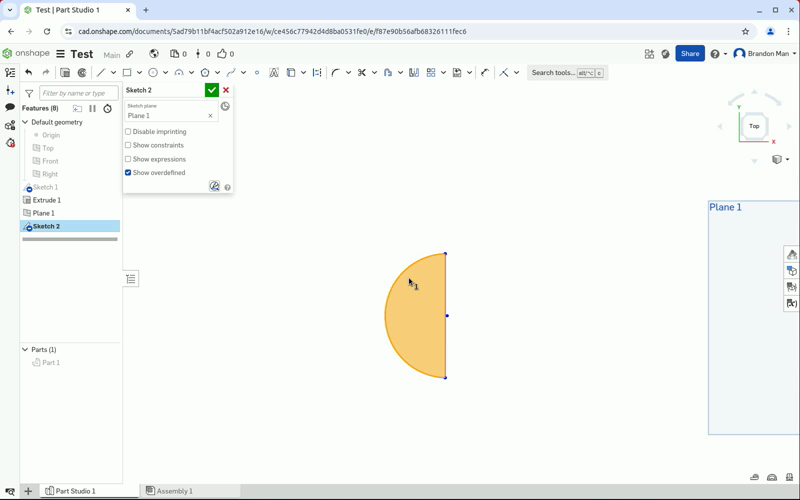
scroll(-6)
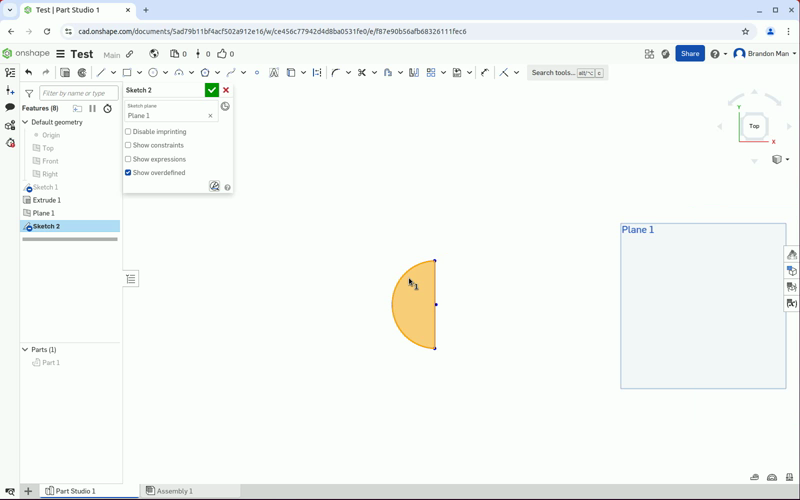
scroll(-6)
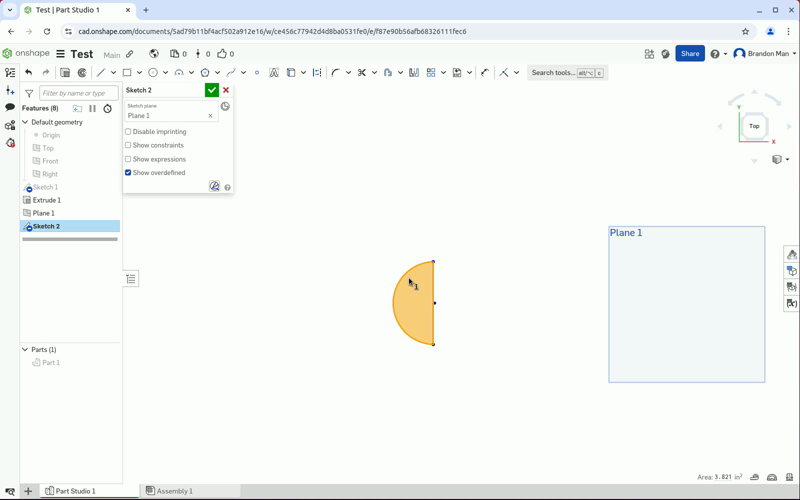
scroll(-6)
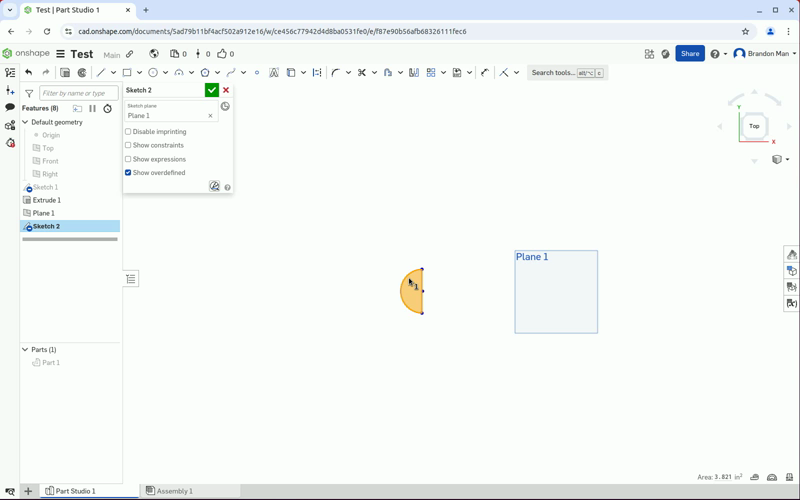
scroll(-6)
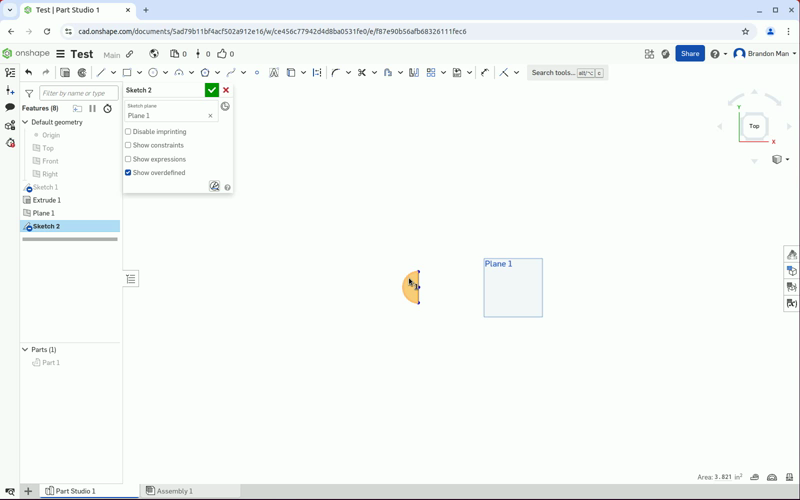
scroll(-6)
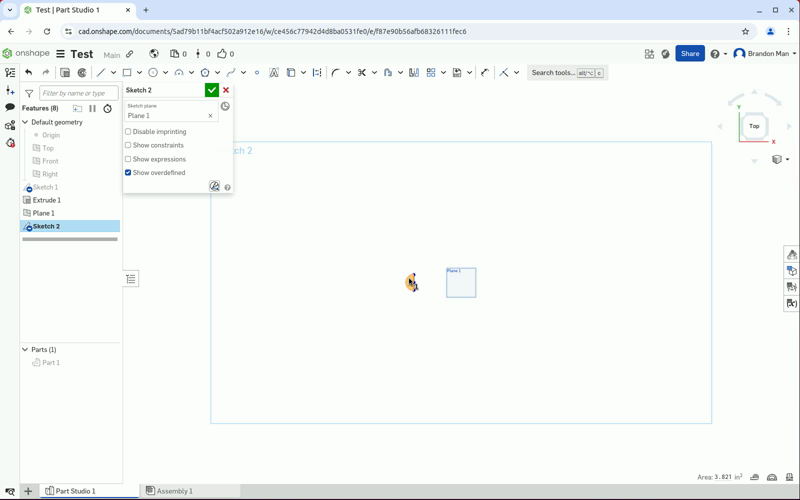
mouse_move(73, 352)
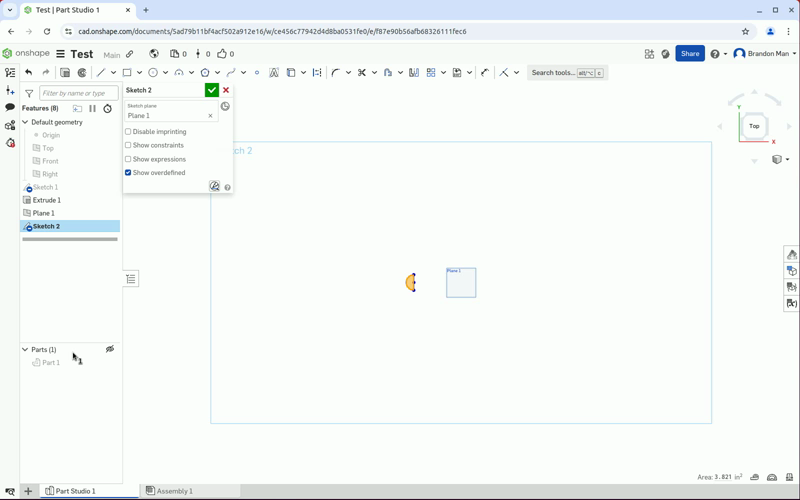
key(shift+y)
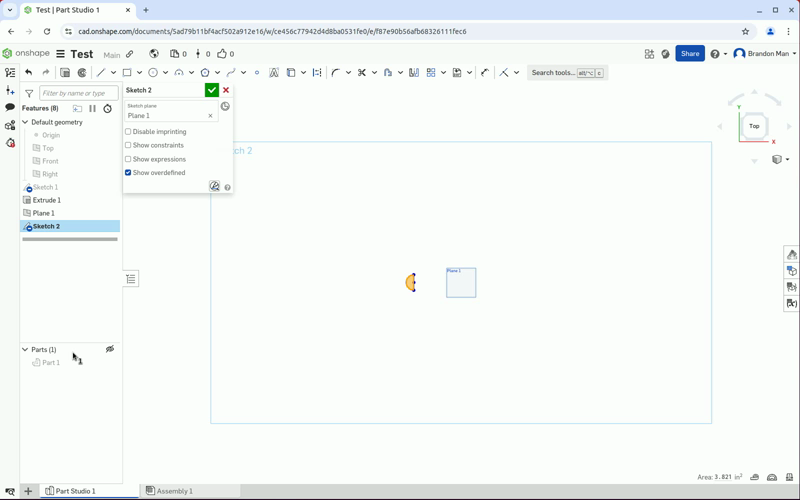
key(shift+e)
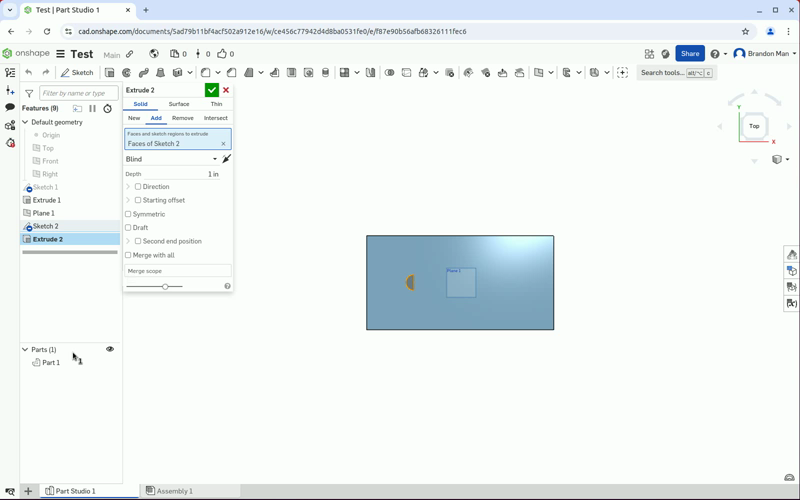
mouse_move(143, 106)
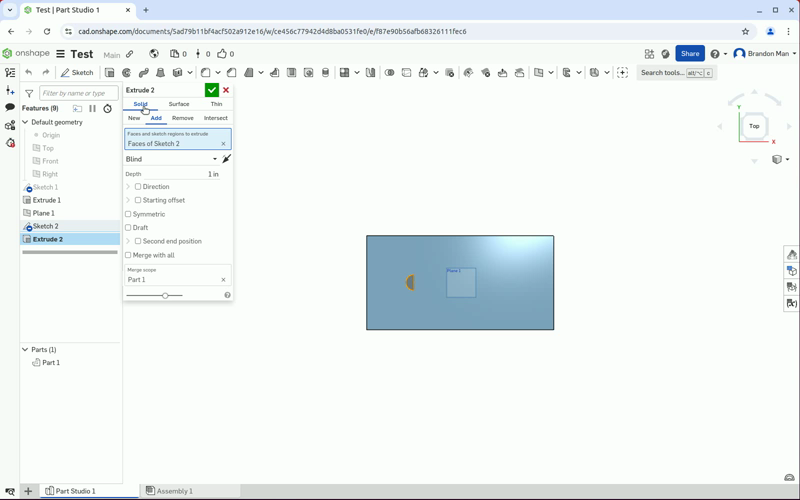
click(143, 106)
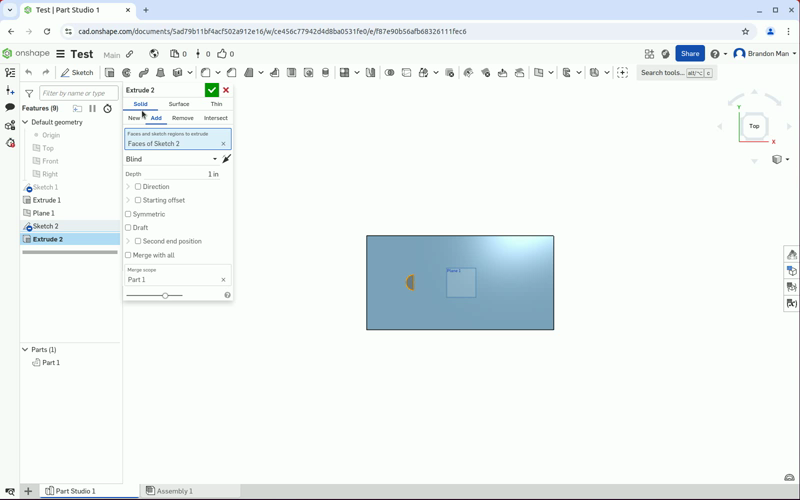
mouse_move(137, 120)
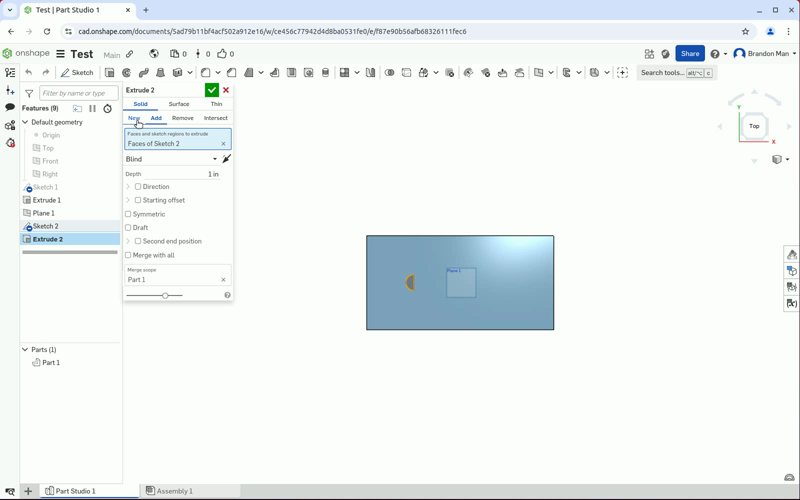
click(137, 120)
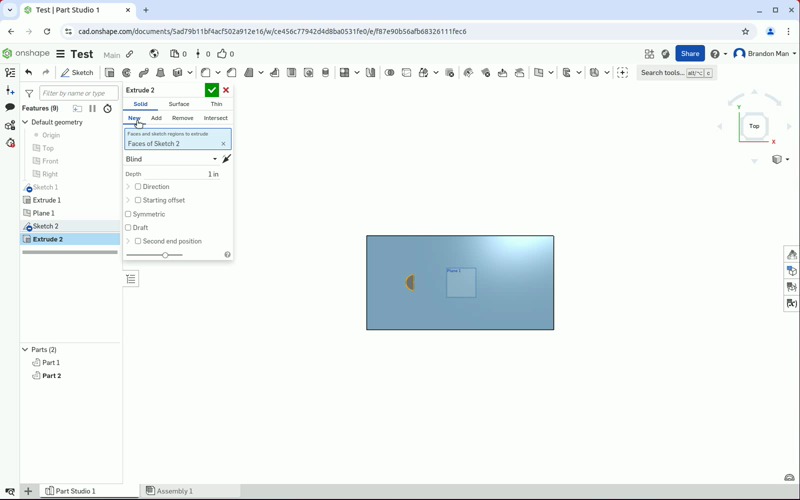
key(tab, 4)
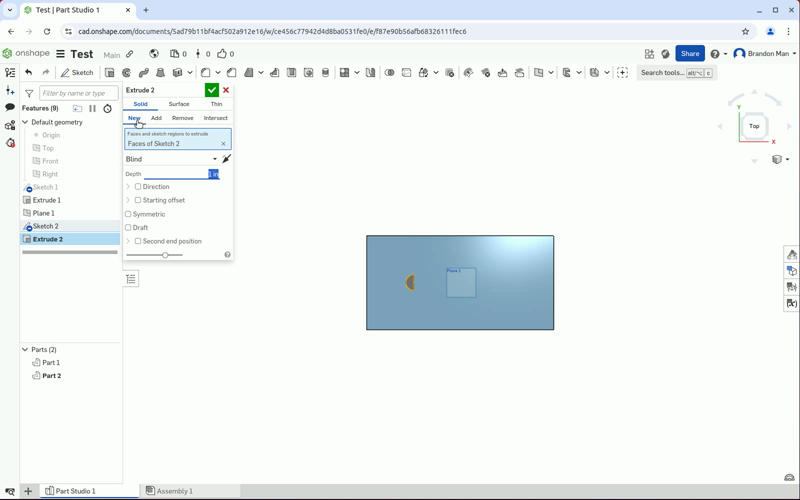
text(3.851)
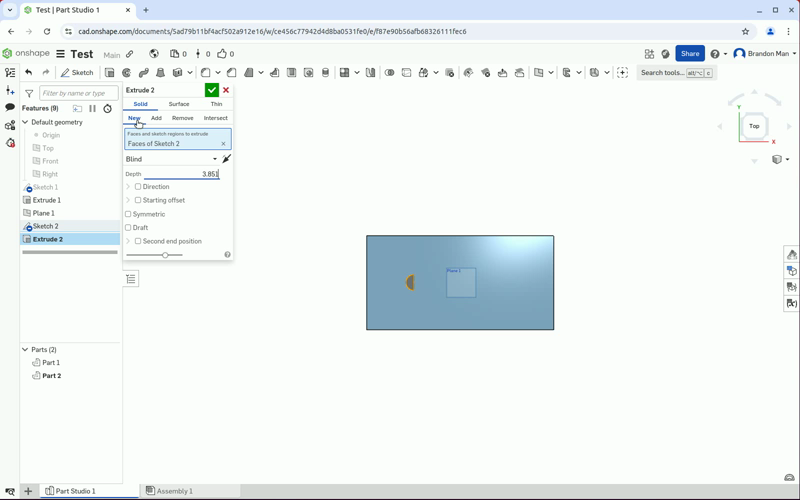
key(enter)
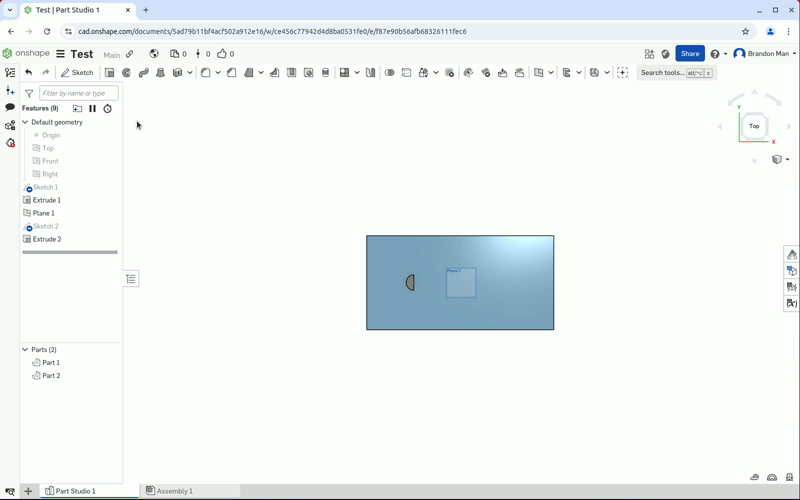
key(shift+h)
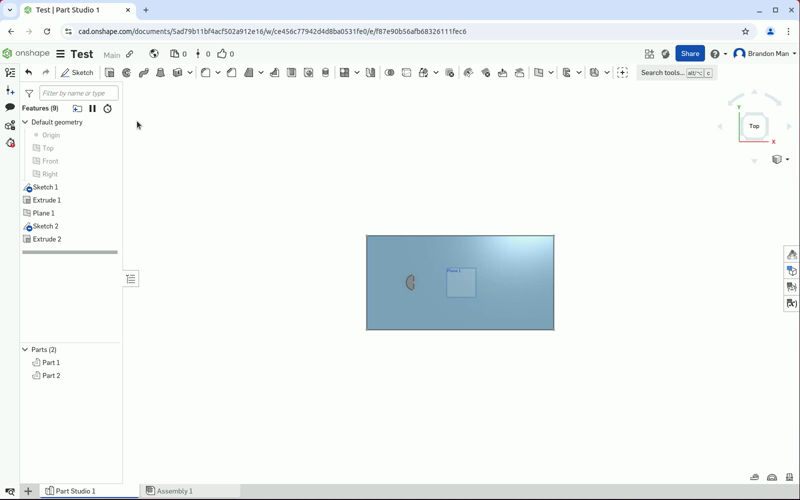
key(shift+h)
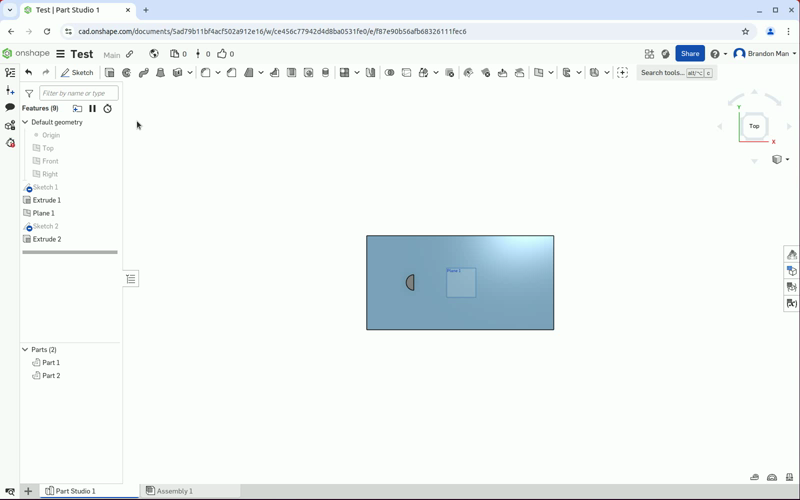
mouse_move(73, 189)
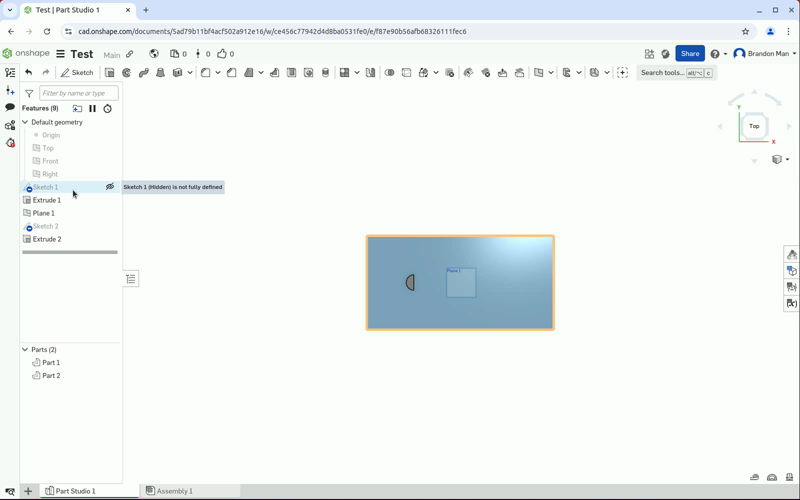
click(73, 189)
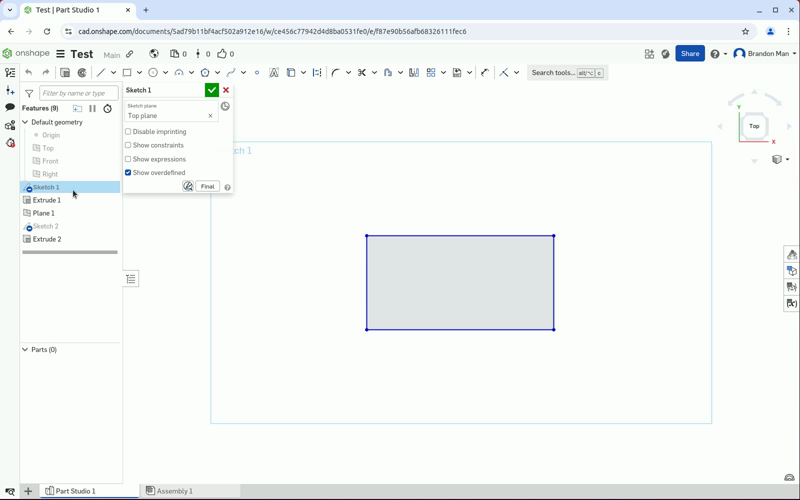
mouse_move(229, 92)
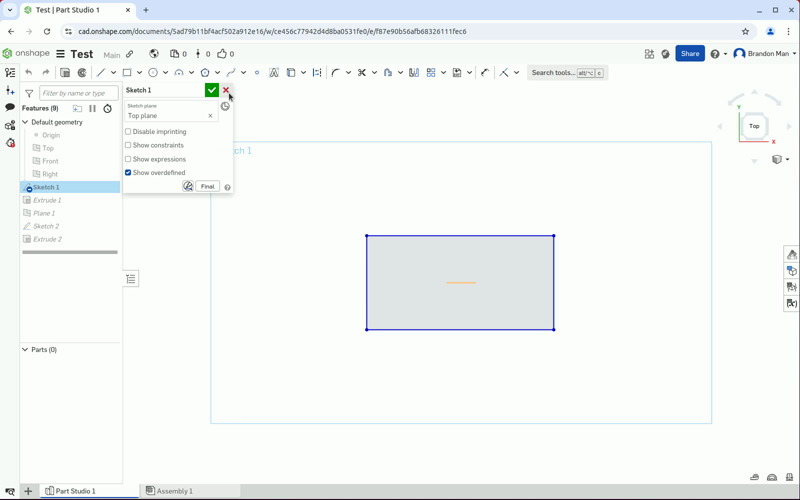
click(229, 92)
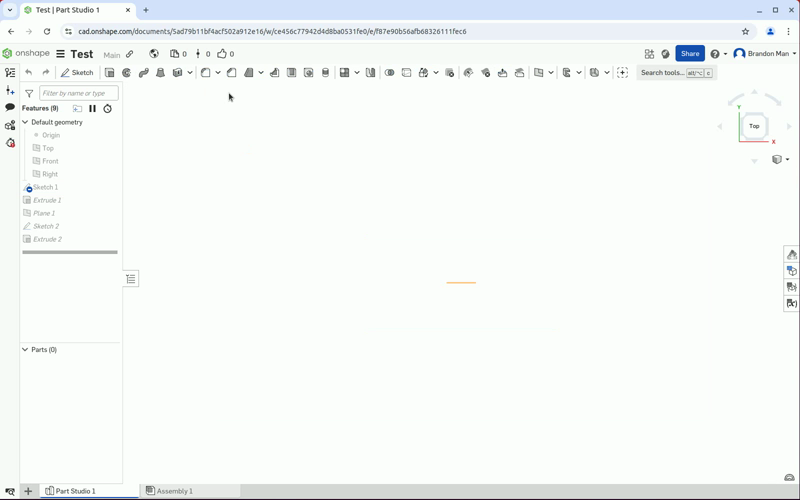
key(shift+s)
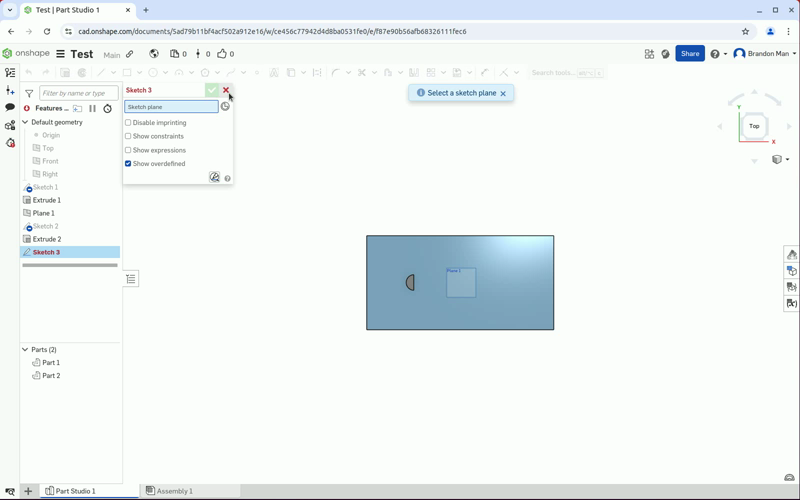
mouse_move(73, 215)
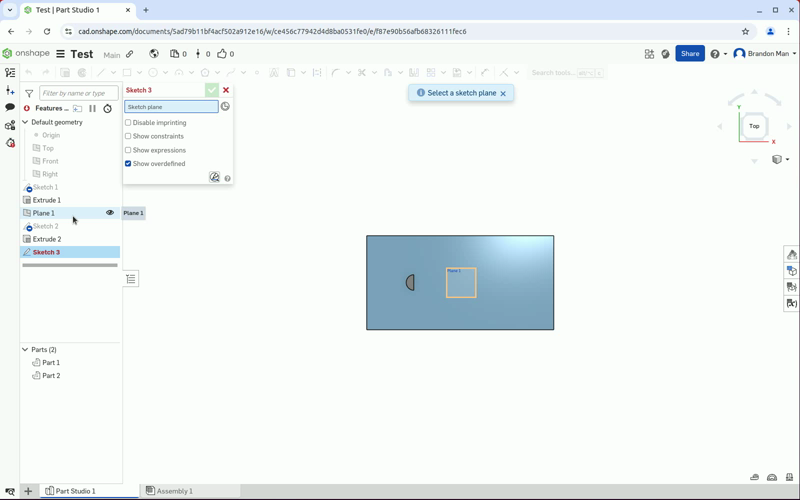
click(73, 215)
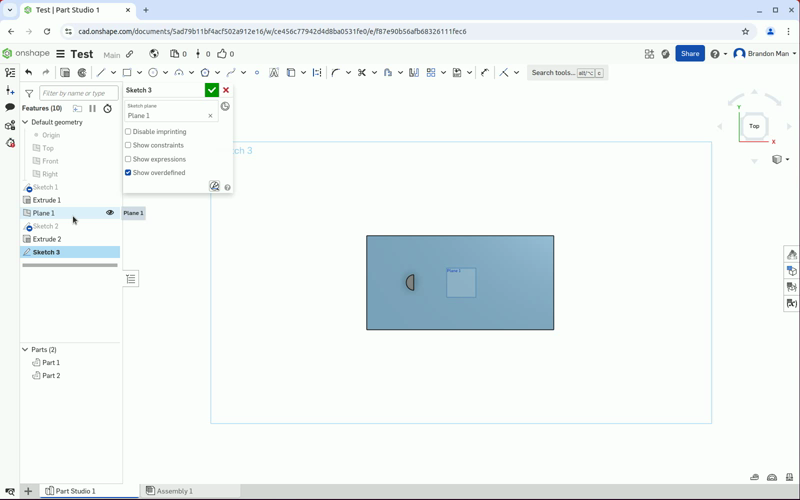
mouse_move(73, 352)
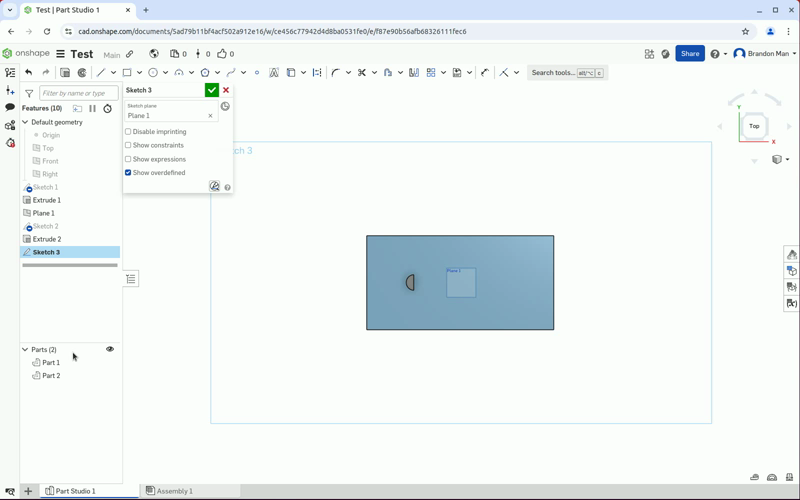
key(y)
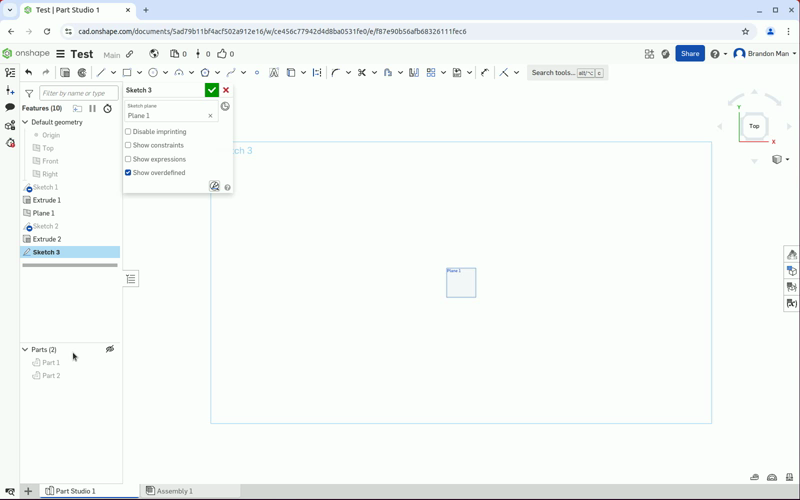
key(a)
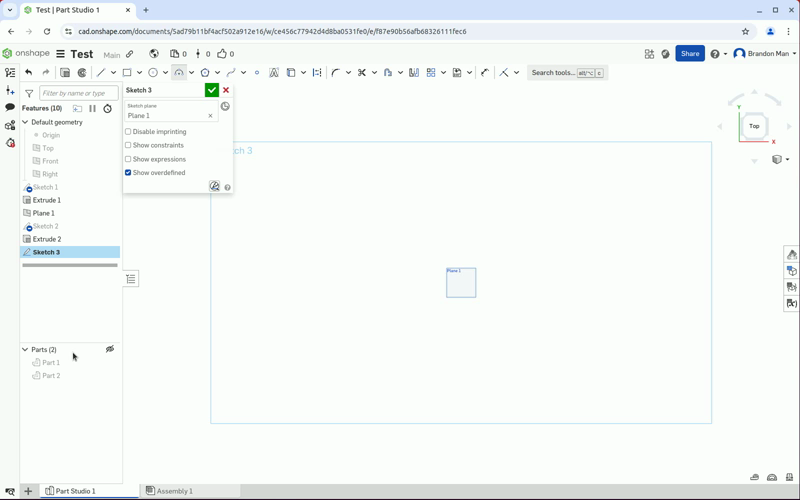
key_down(shift)
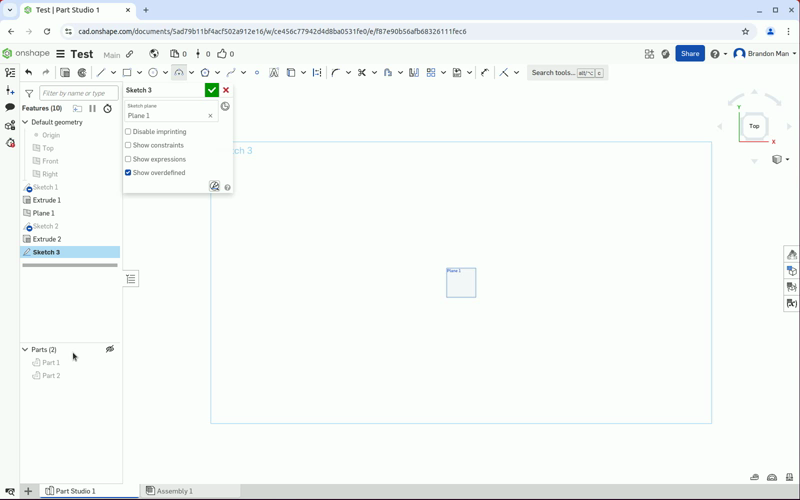
mouse_move(413, 290)
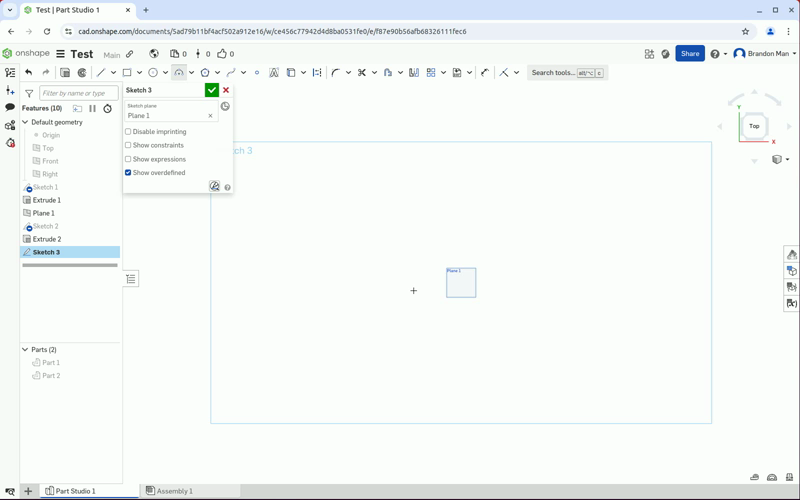
click(413, 290)
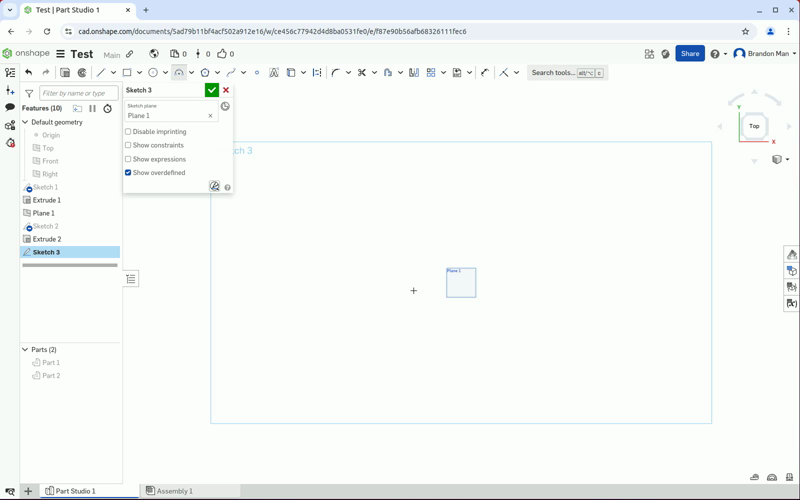
key_up(shift)
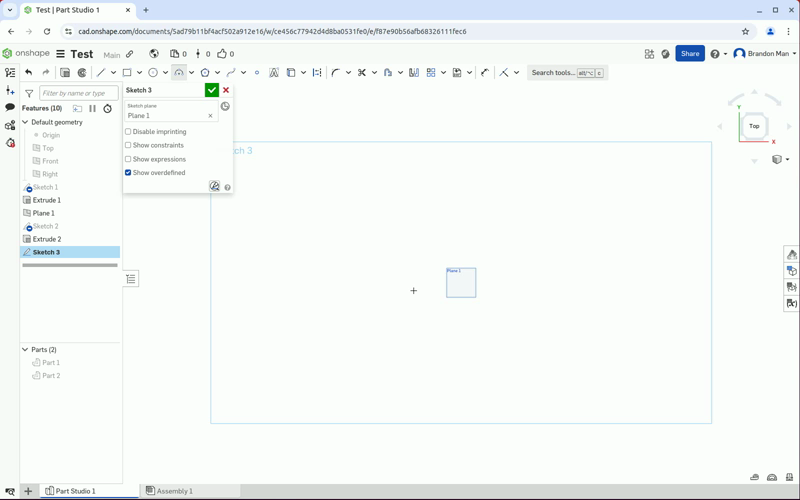
key_down(shift)
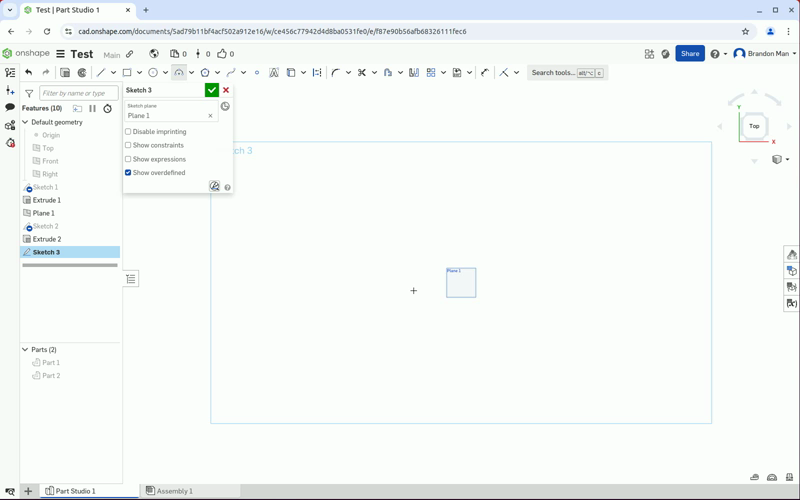
mouse_move(413, 274)
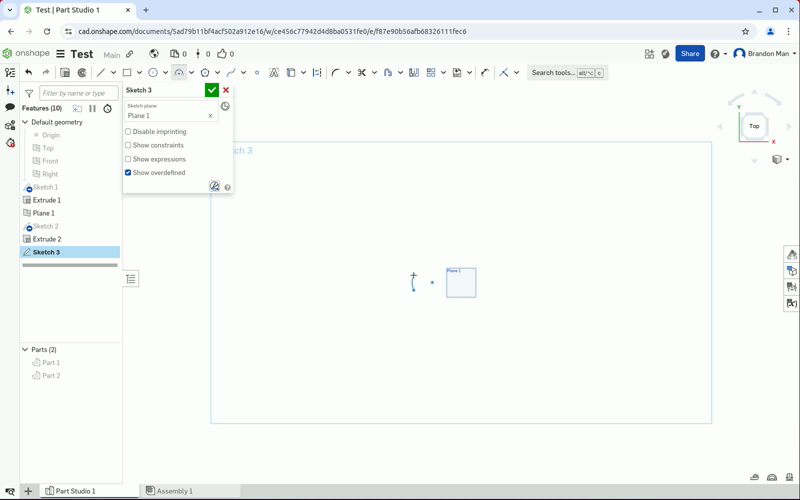
click(413, 274)
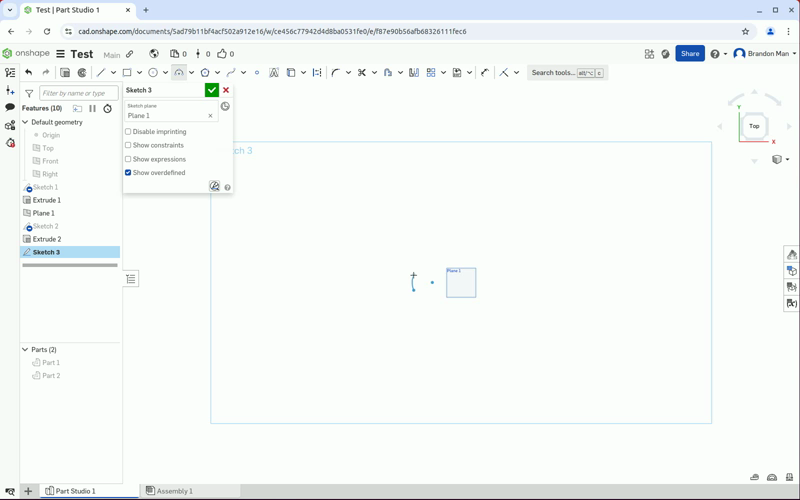
mouse_move(421, 282)
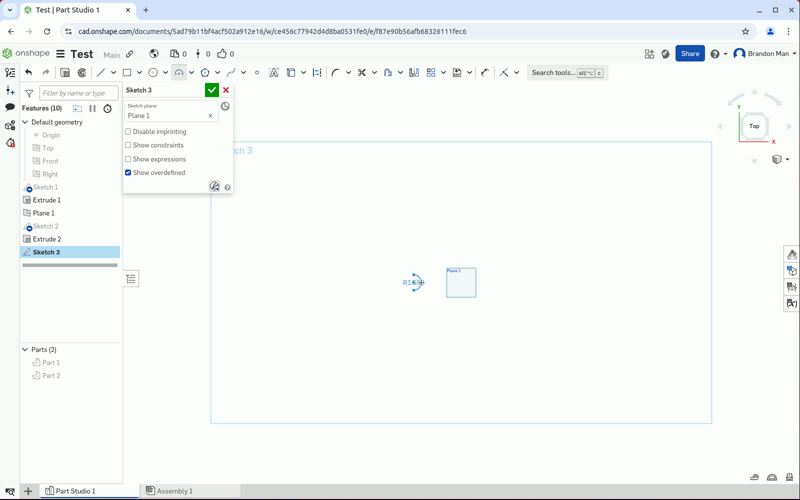
click(421, 282)
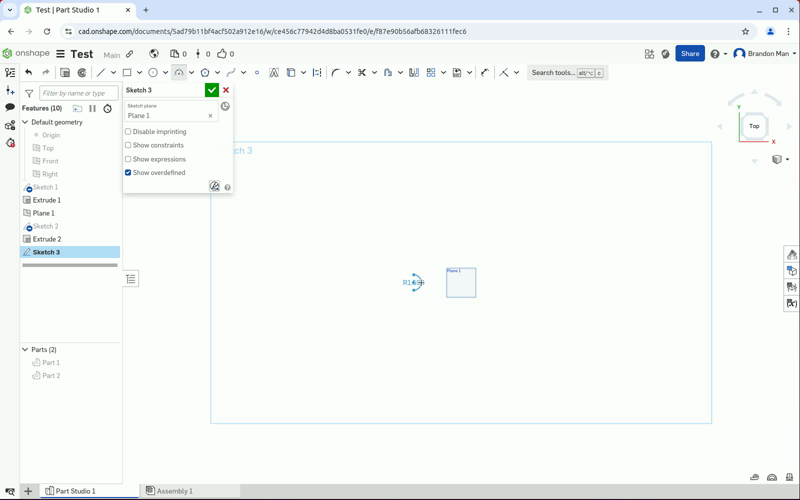
key_up(shift)
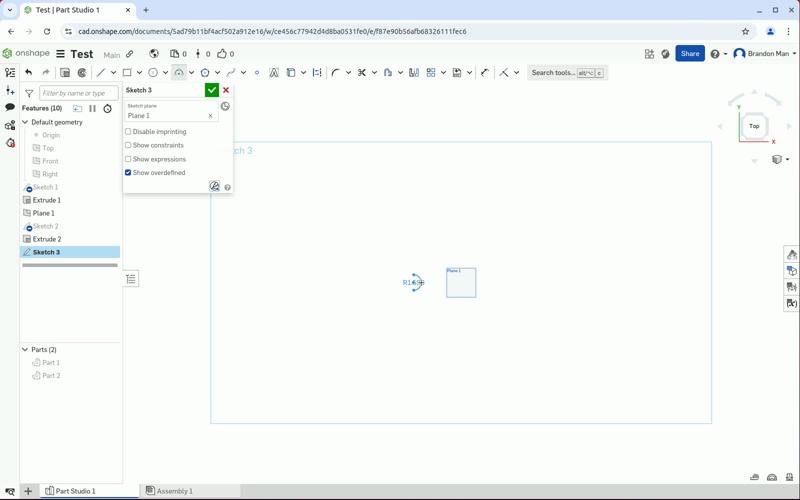
key(esc)
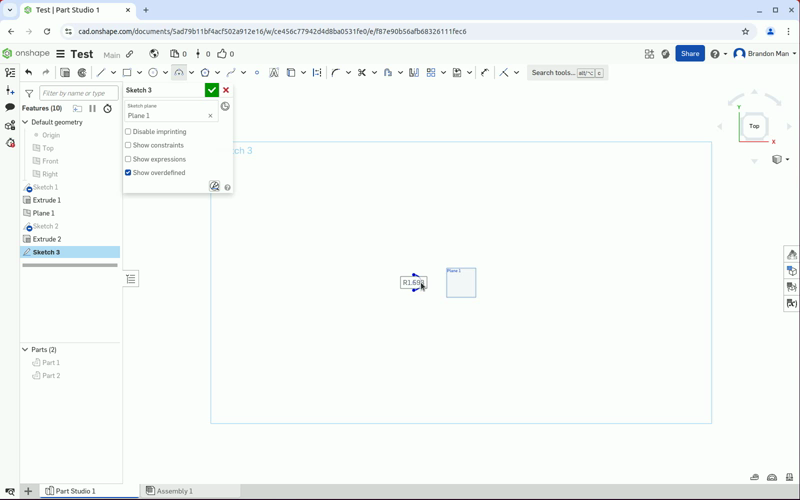
key(l)
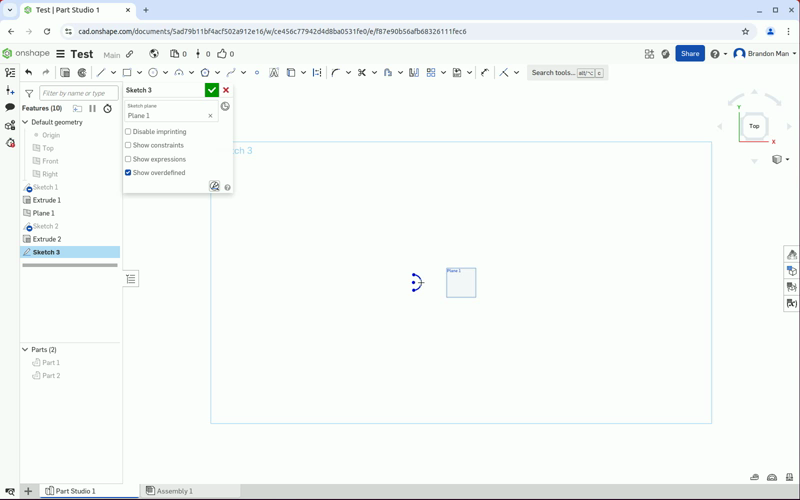
mouse_move(413, 274)
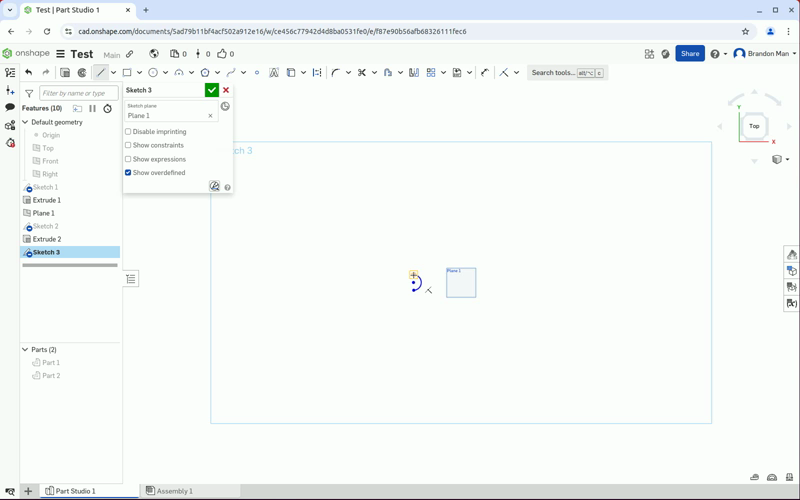
click(413, 274)
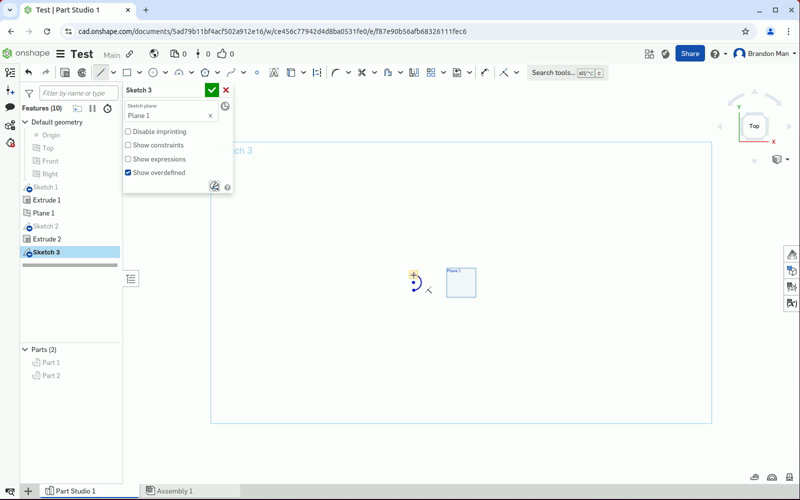
mouse_move(444, 274)
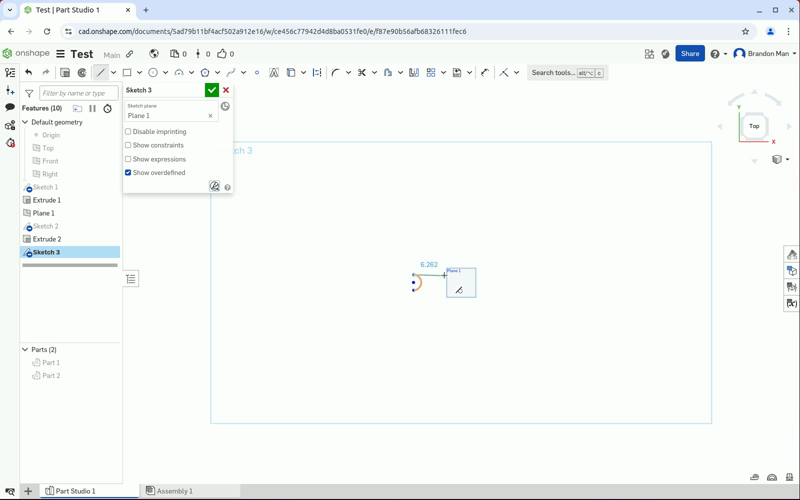
key_down(shift)
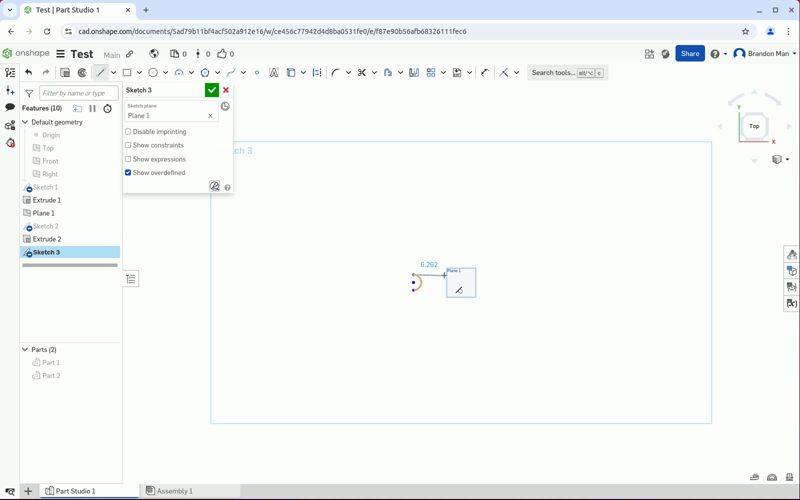
mouse_move(413, 290)
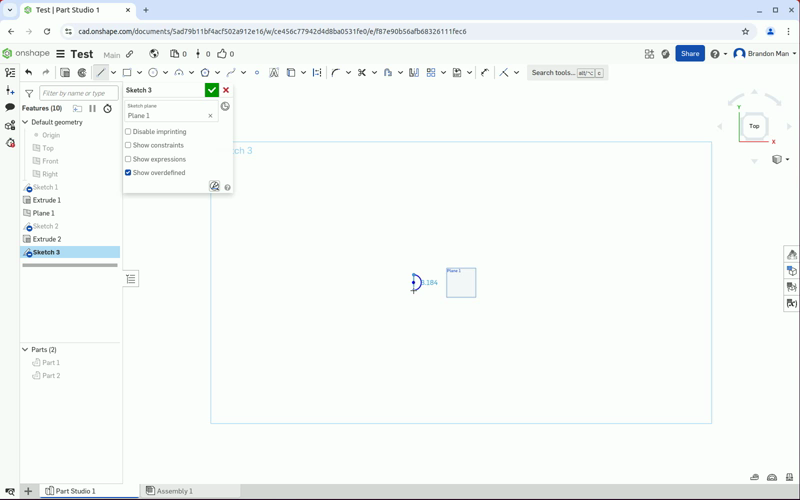
key_up(shift)
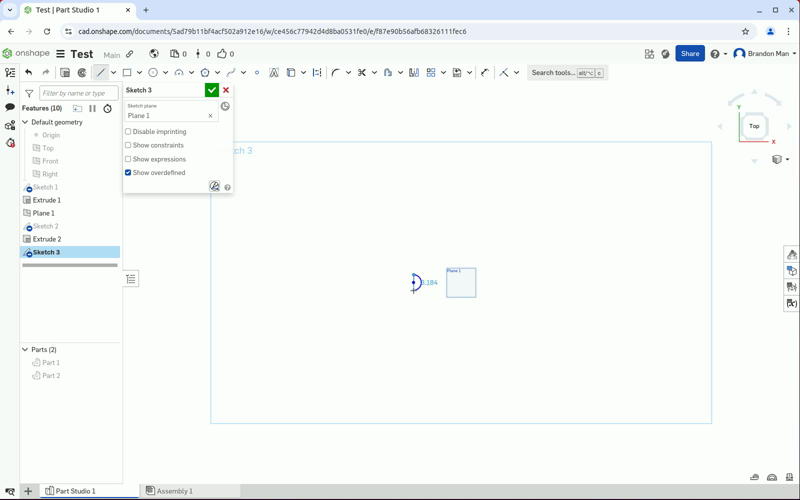
click(413, 290)
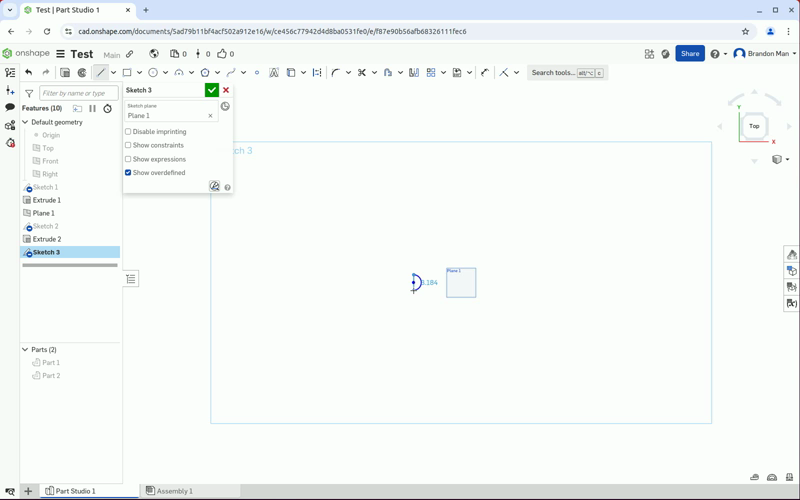
key(esc)
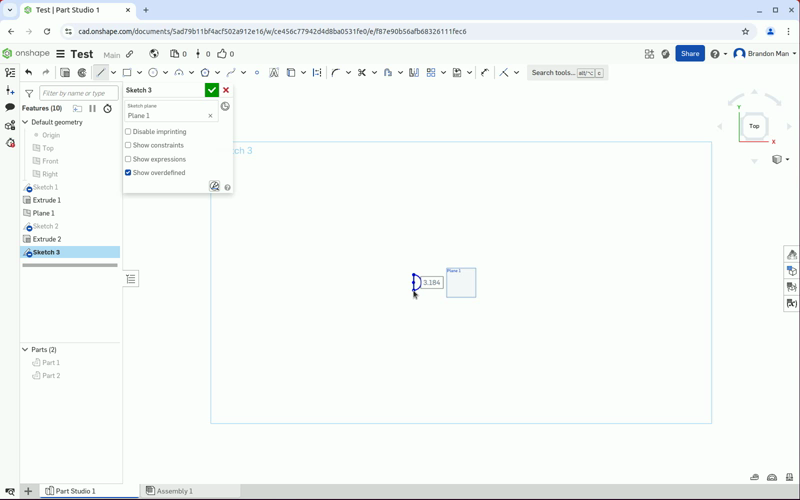
mouse_move(420, 284)
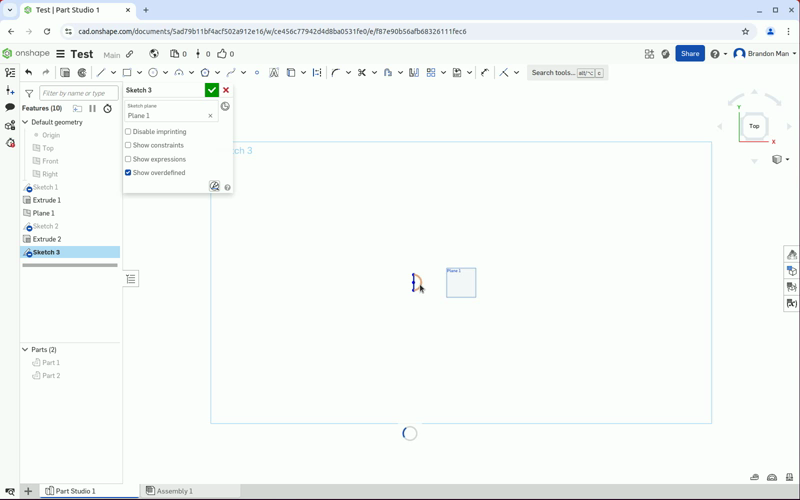
scroll(6)
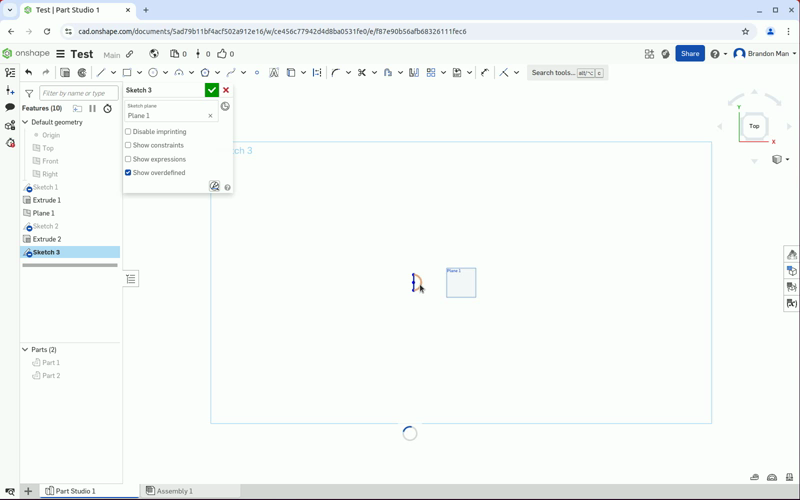
scroll(6)
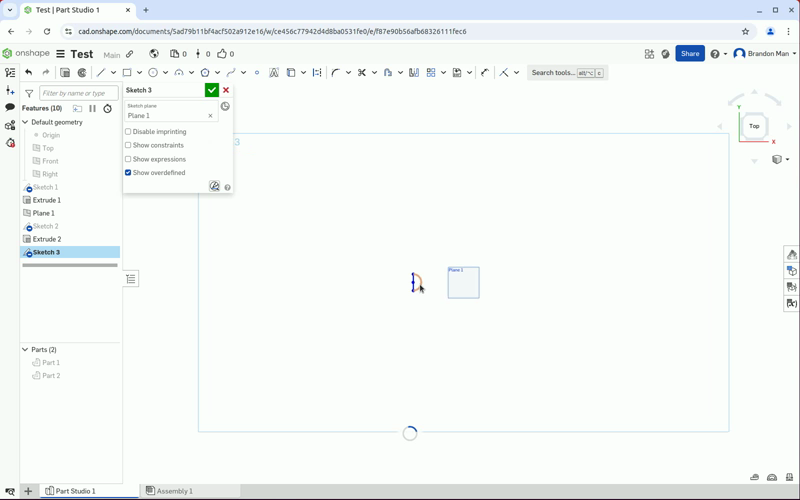
scroll(6)
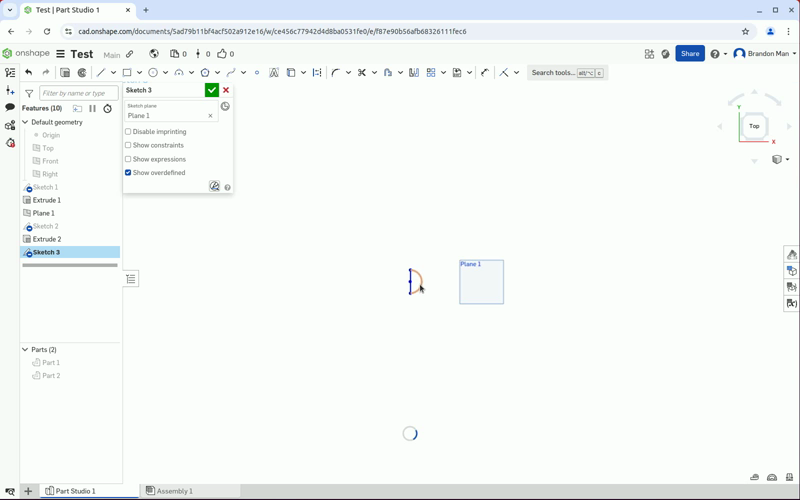
scroll(6)
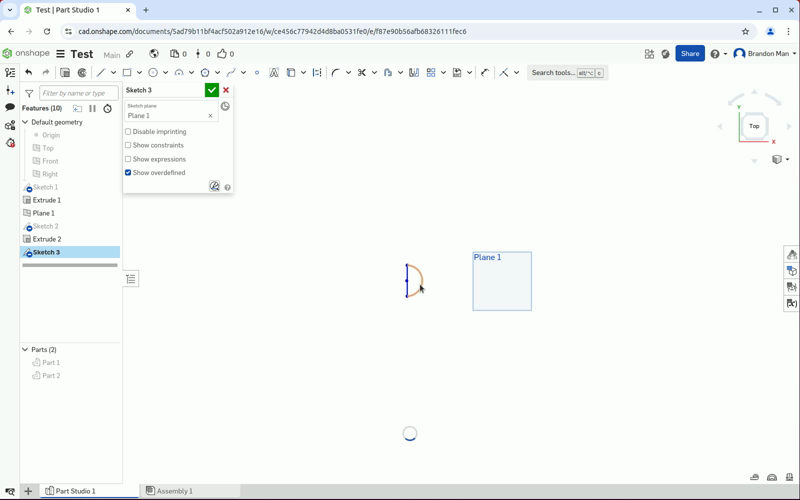
scroll(6)
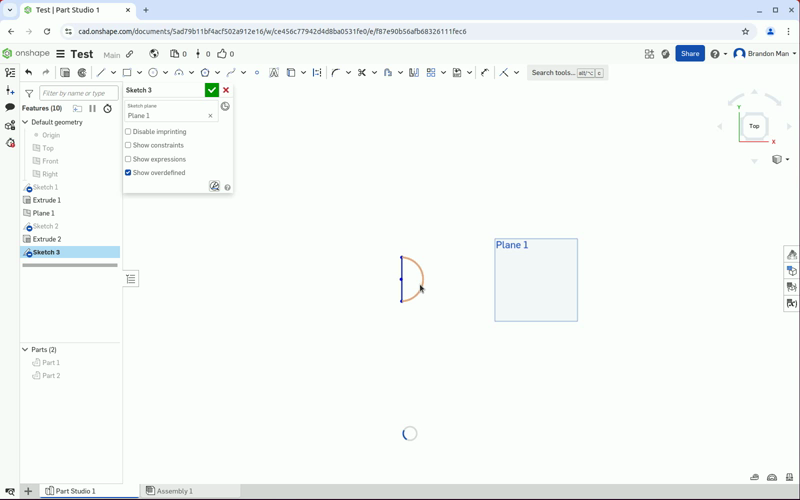
scroll(6)
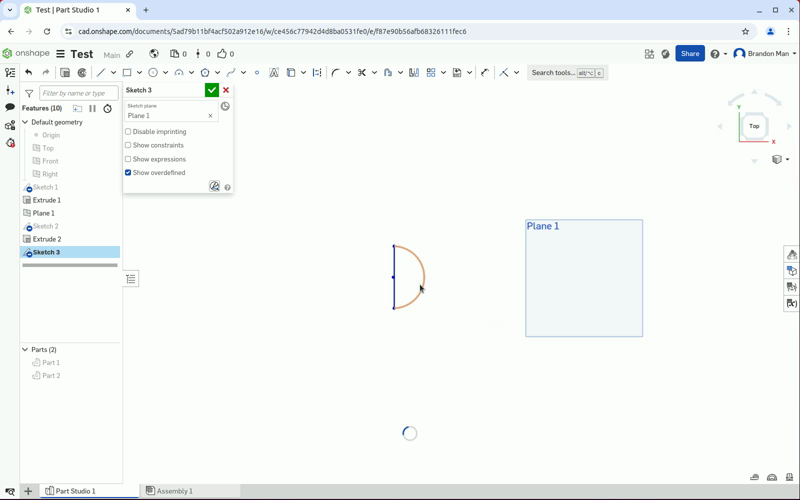
scroll(6)
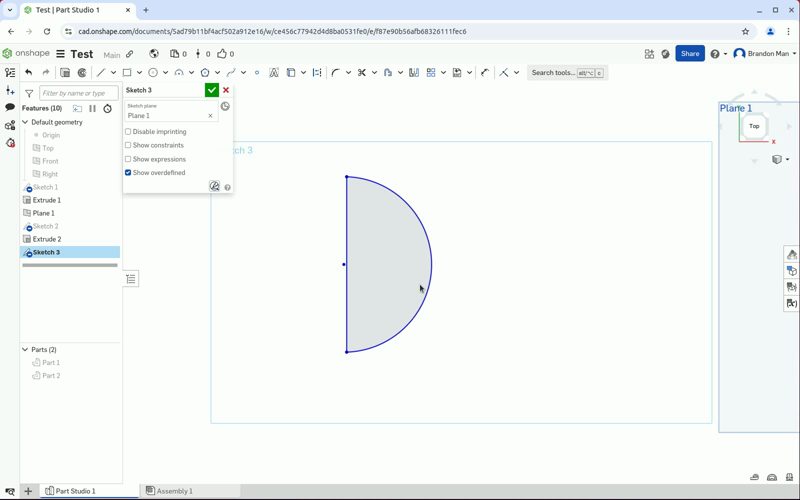
click(420, 284)
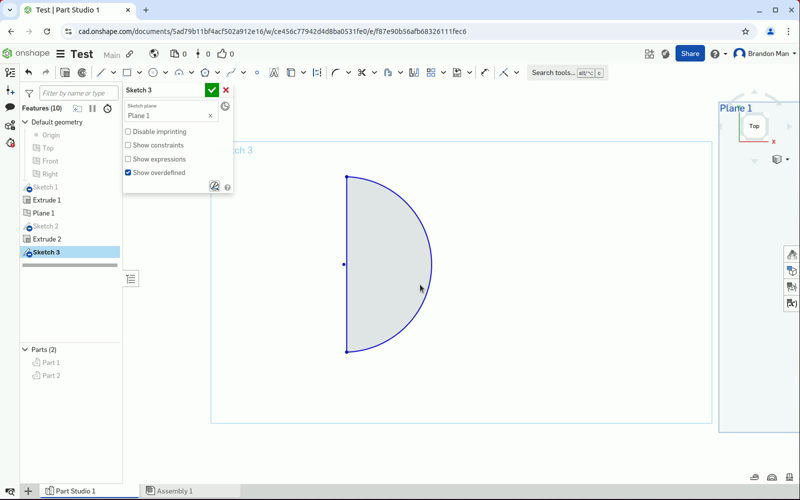
scroll(-6)
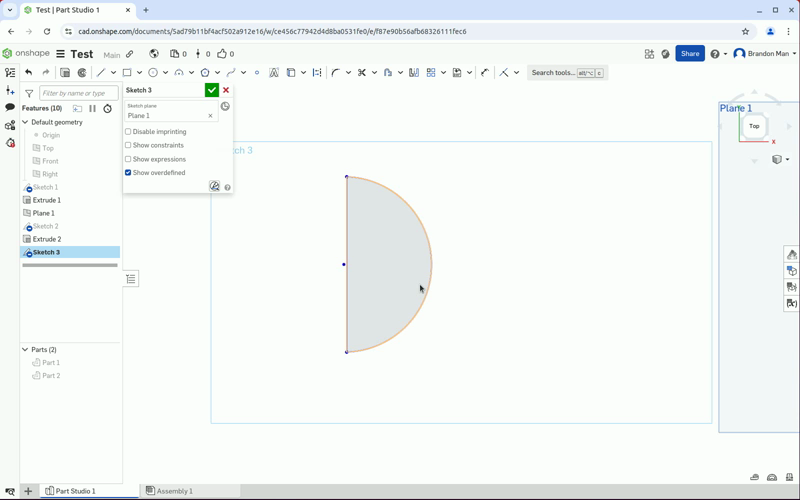
scroll(-6)
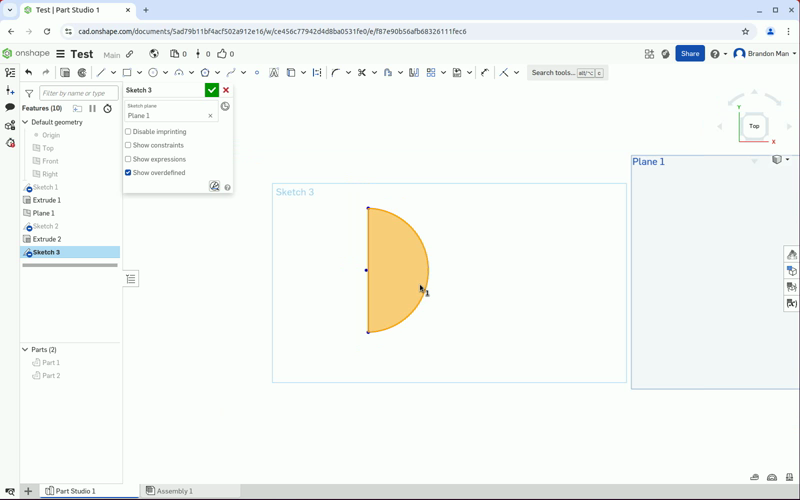
scroll(-6)
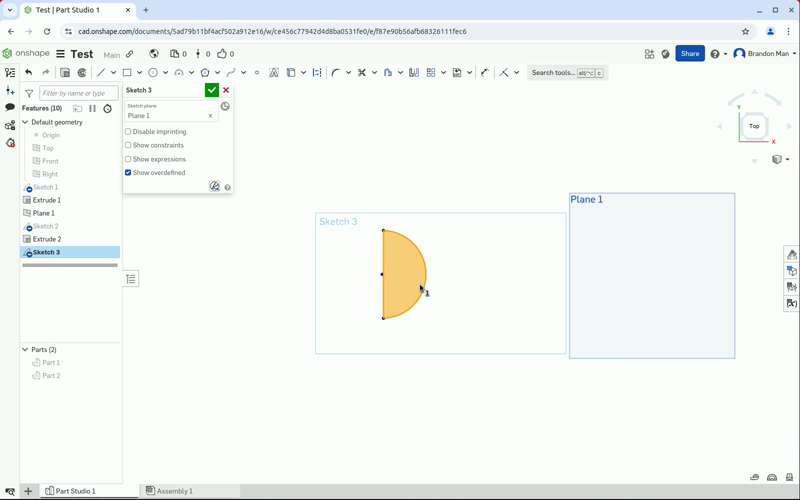
scroll(-6)
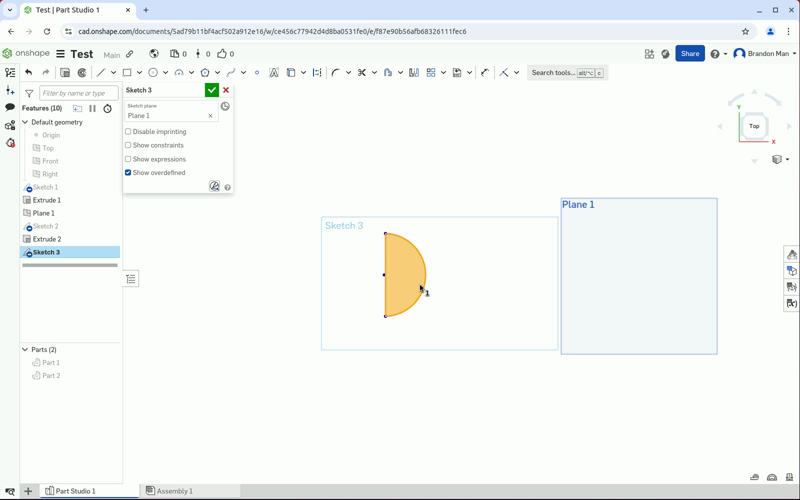
scroll(-6)
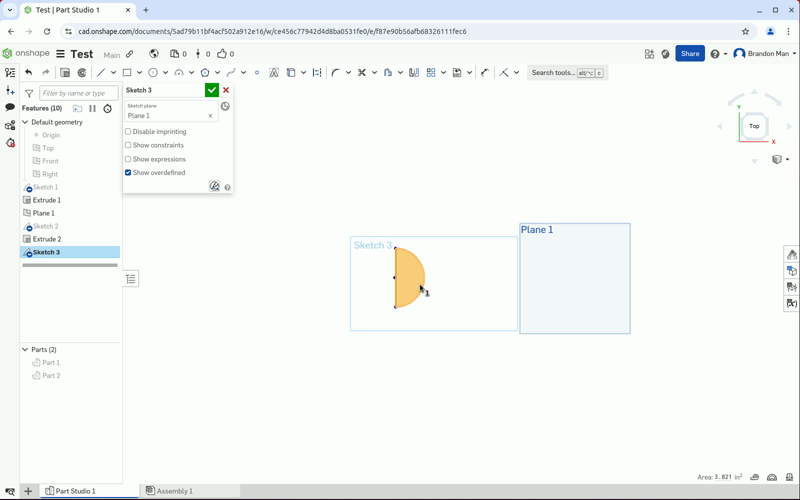
scroll(-6)
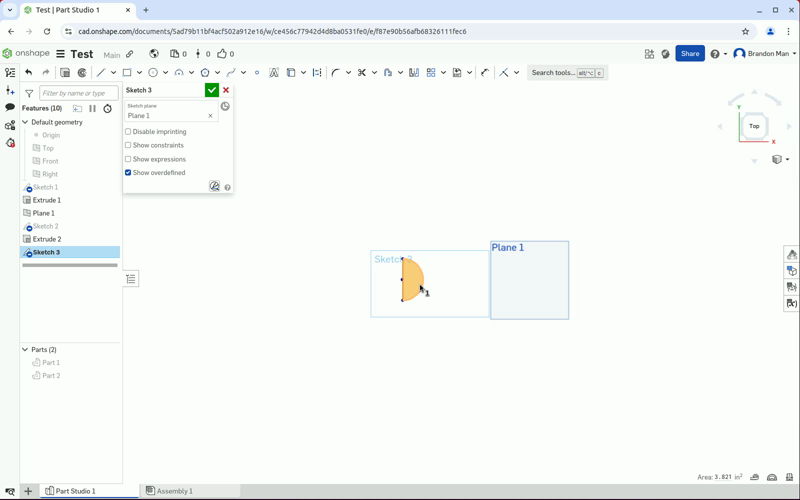
scroll(-6)
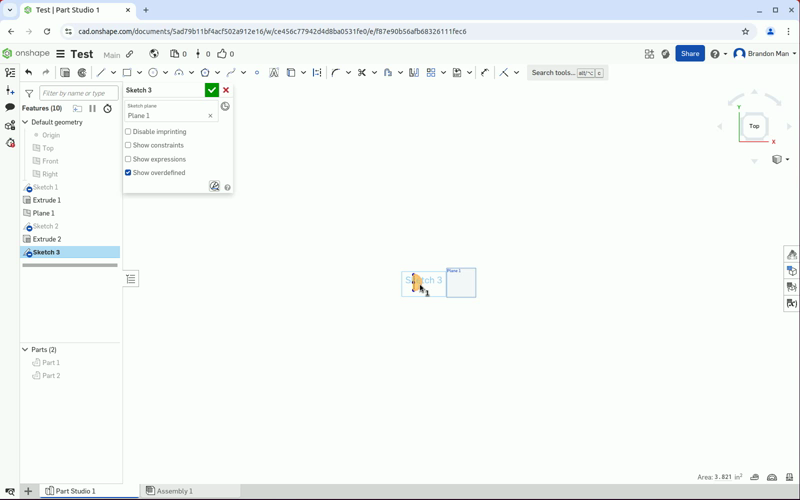
mouse_move(73, 352)
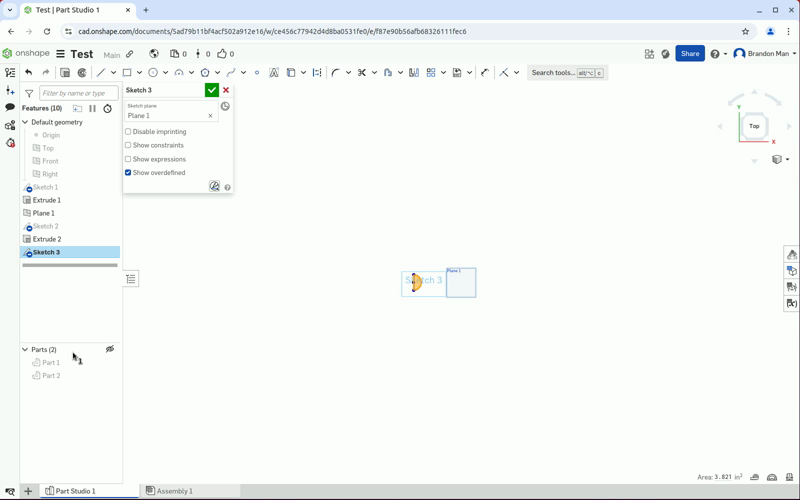
key(shift+y)
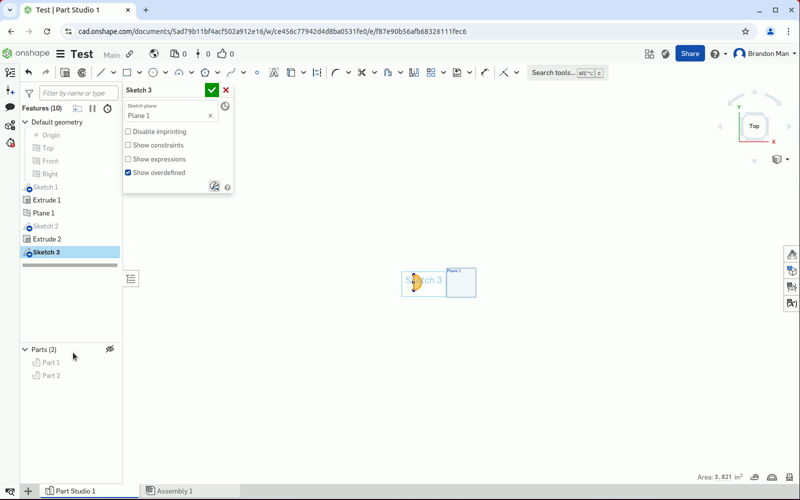
key(shift+e)
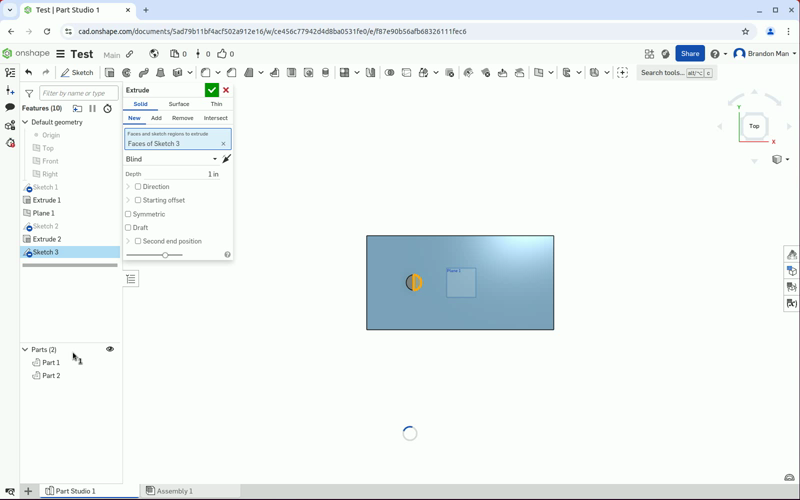
mouse_move(143, 106)
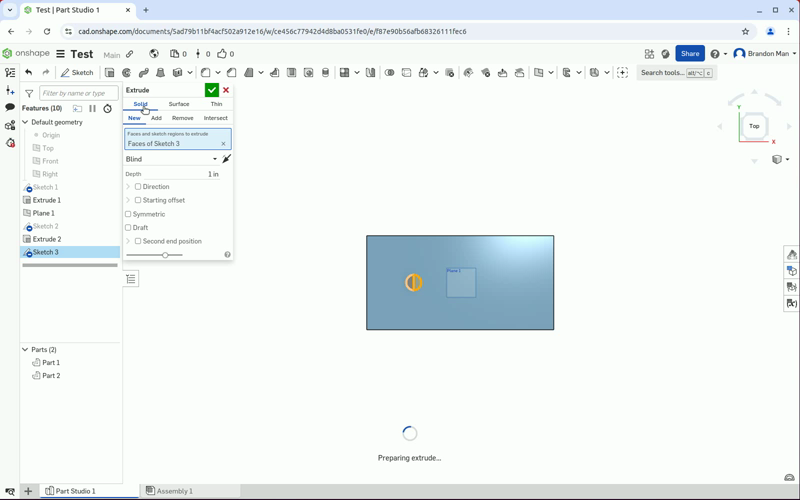
click(143, 106)
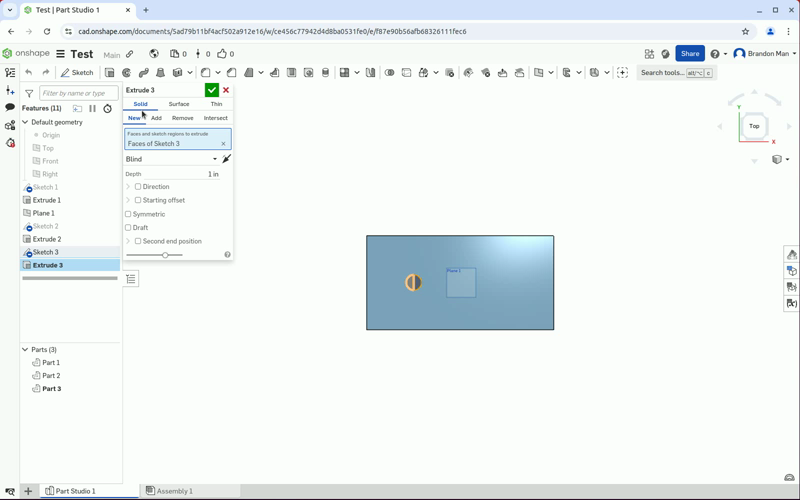
mouse_move(137, 120)
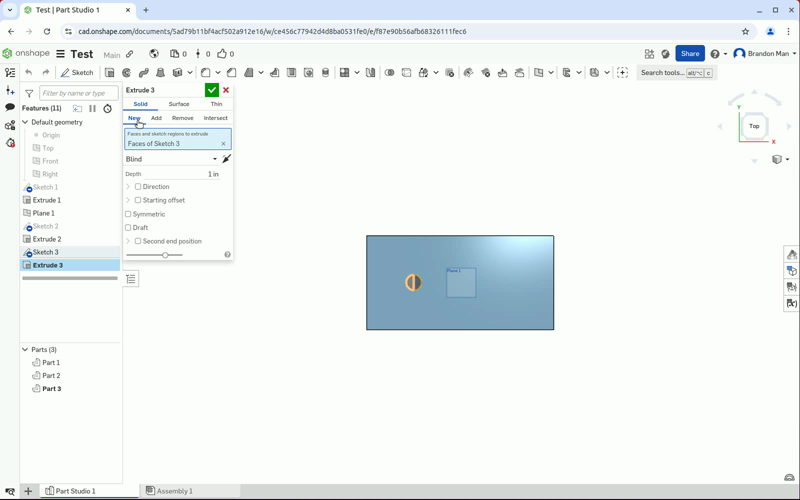
click(137, 120)
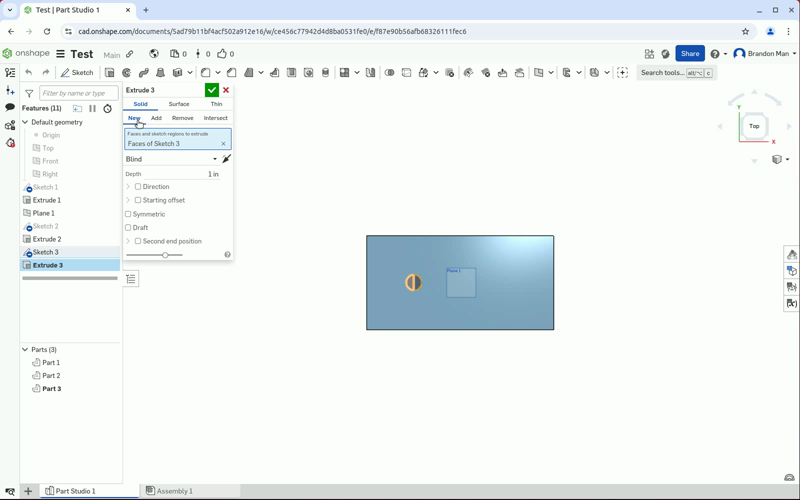
key(tab, 4)
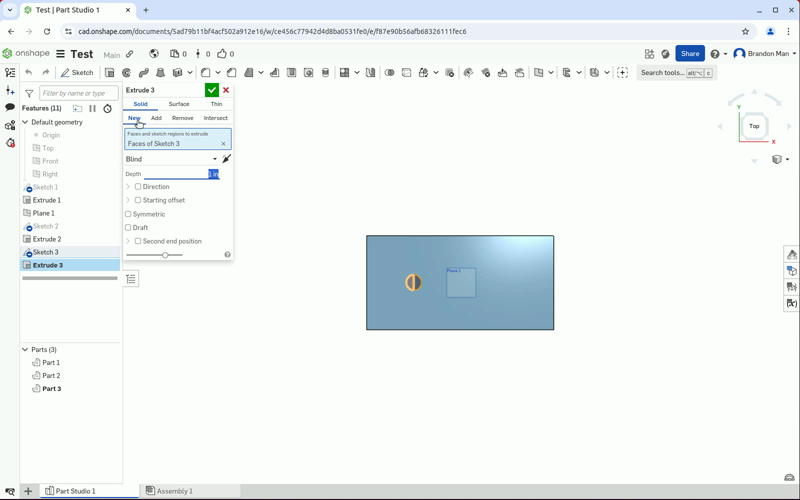
text(3.851)
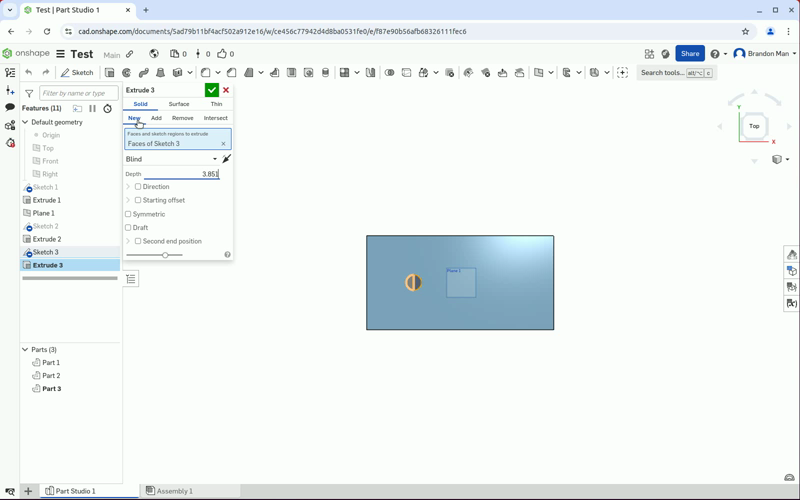
key(enter)
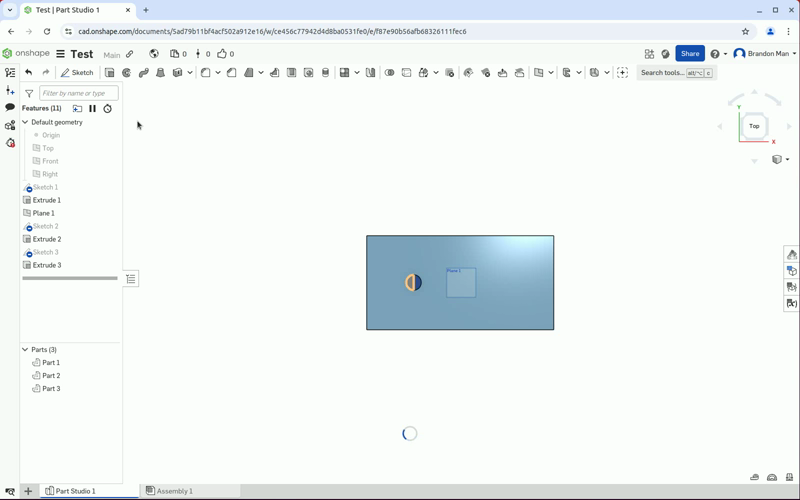
key(shift+h)
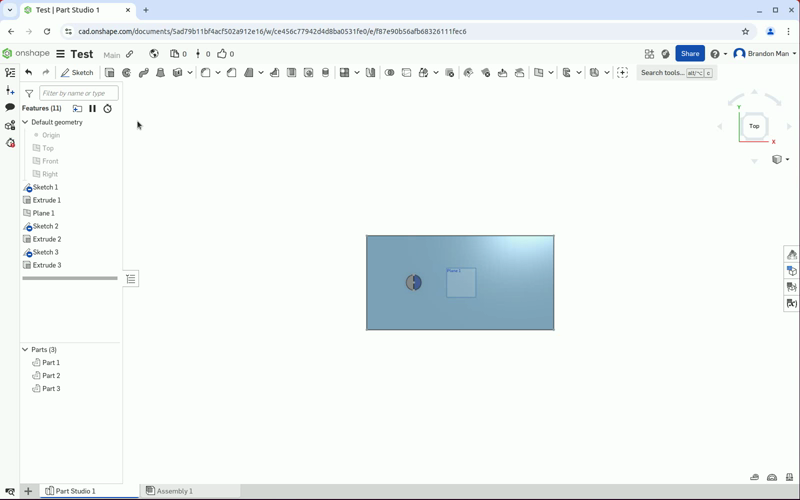
key(shift+h)
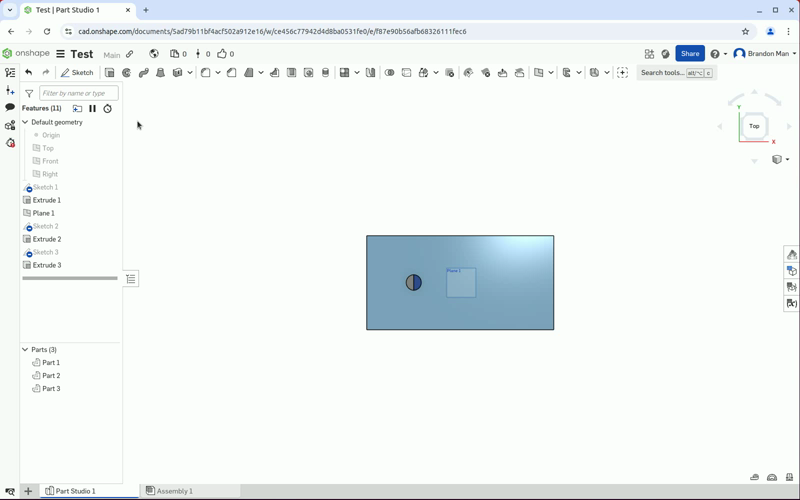
mouse_move(73, 189)
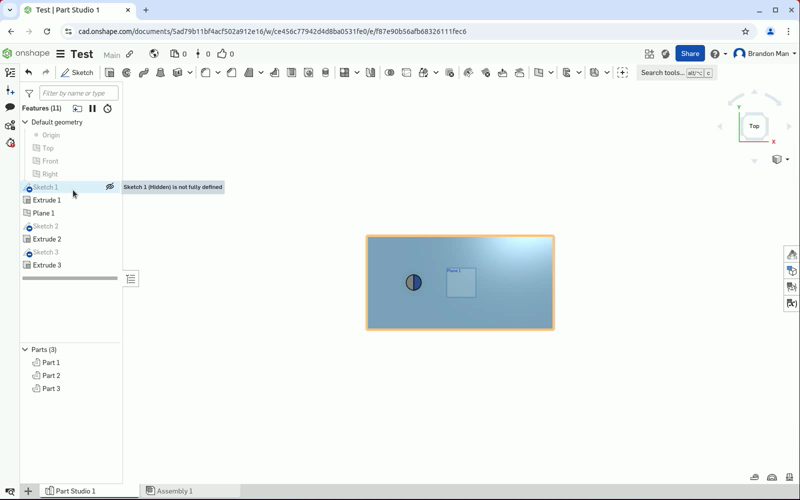
click(73, 189)
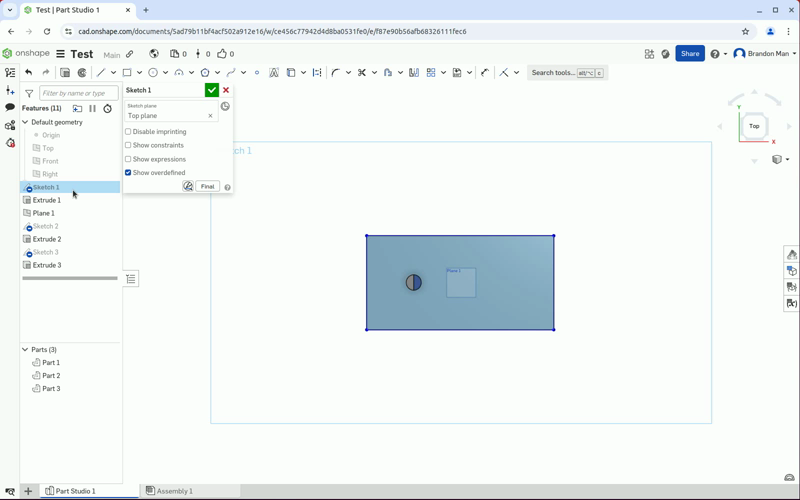
mouse_move(229, 92)
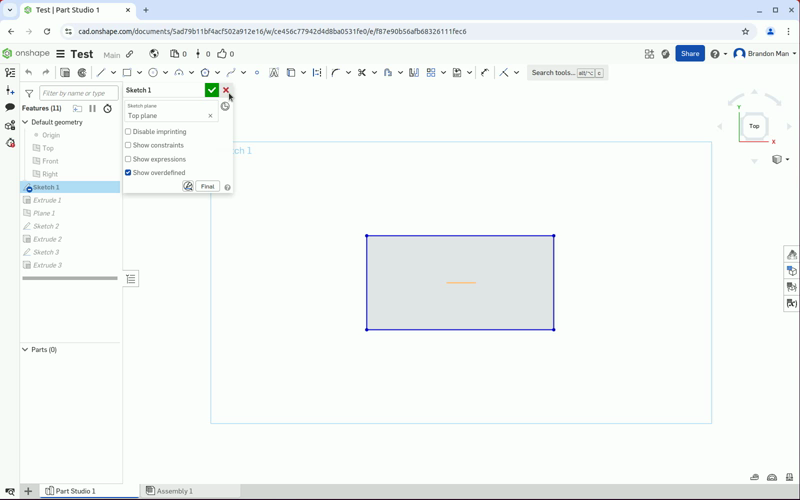
click(229, 92)
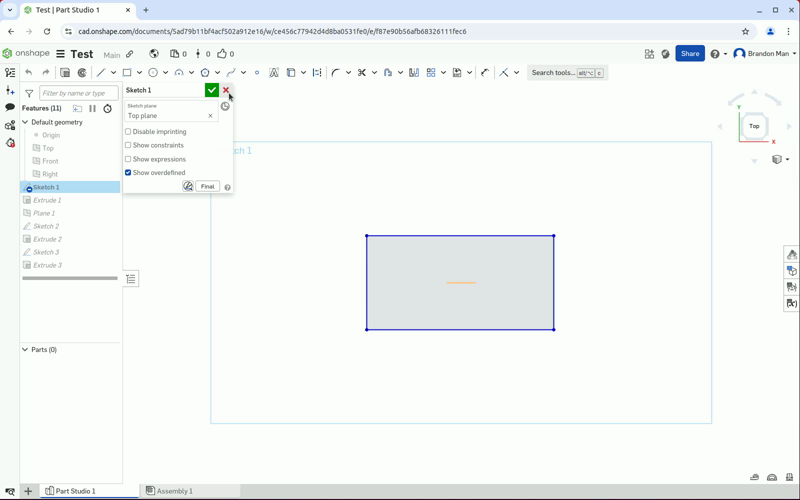
key(shift+s)
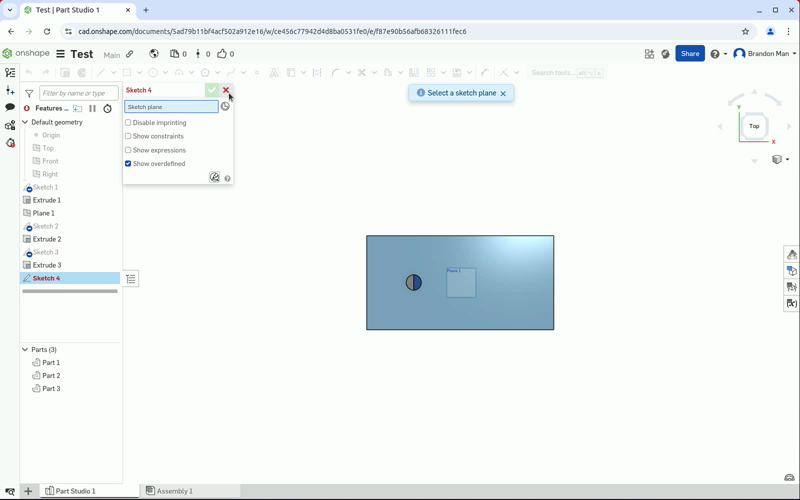
mouse_move(73, 215)
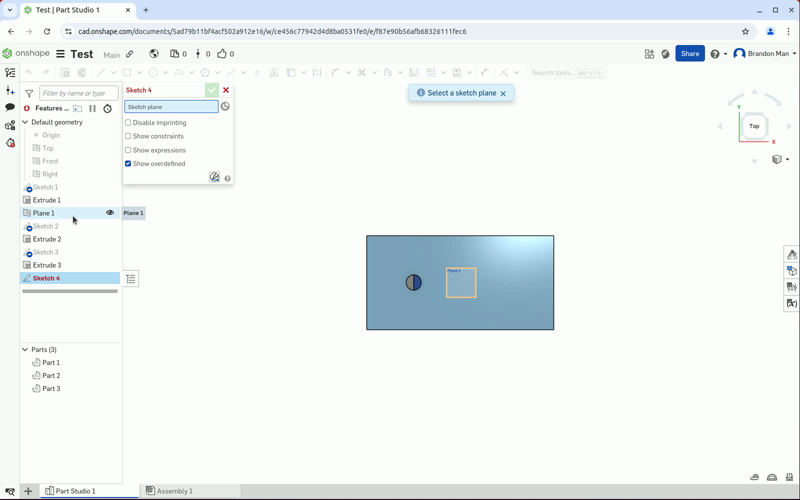
click(73, 215)
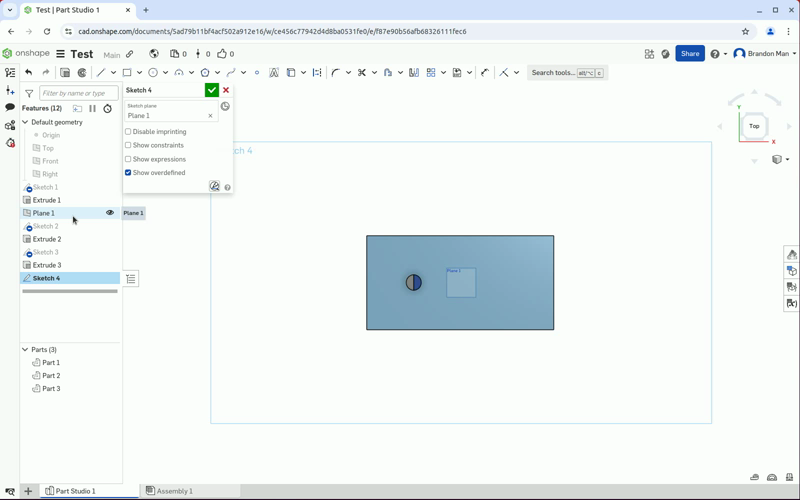
mouse_move(73, 352)
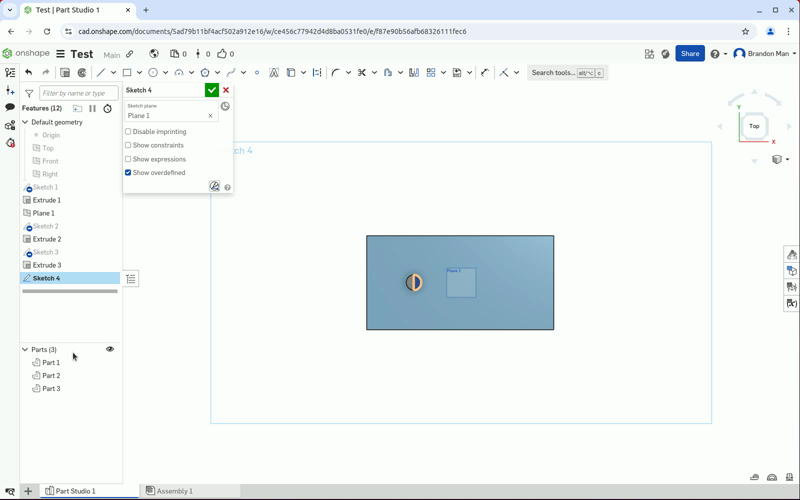
key(y)
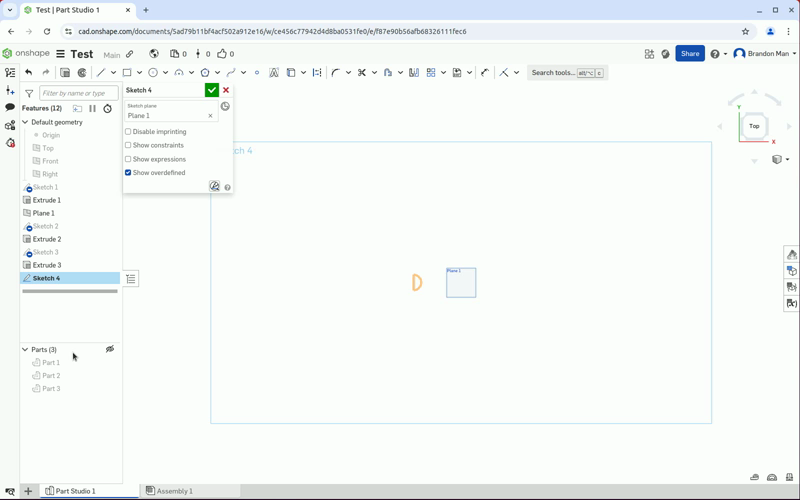
key(l)
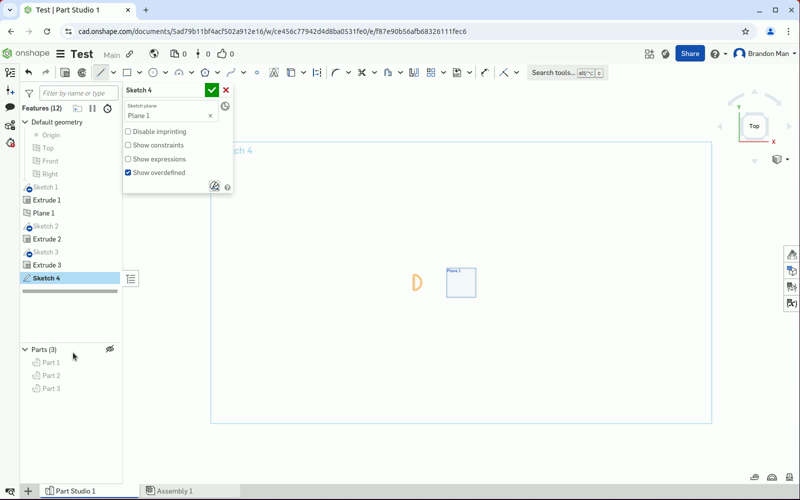
key_down(shift)
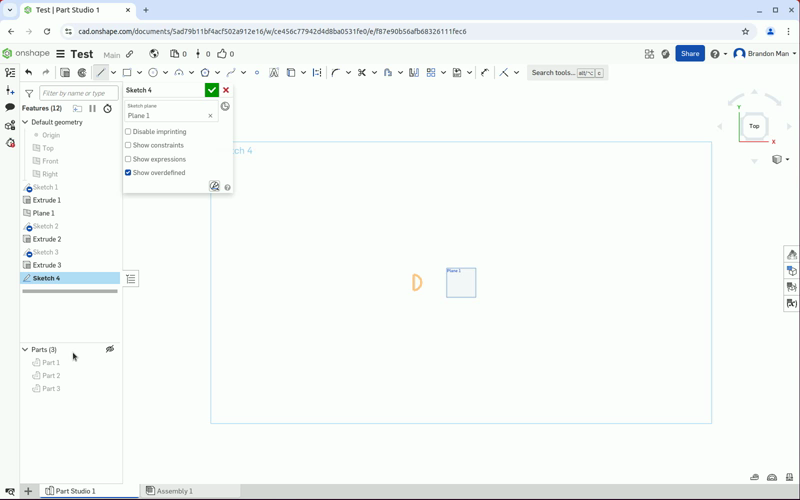
mouse_move(507, 290)
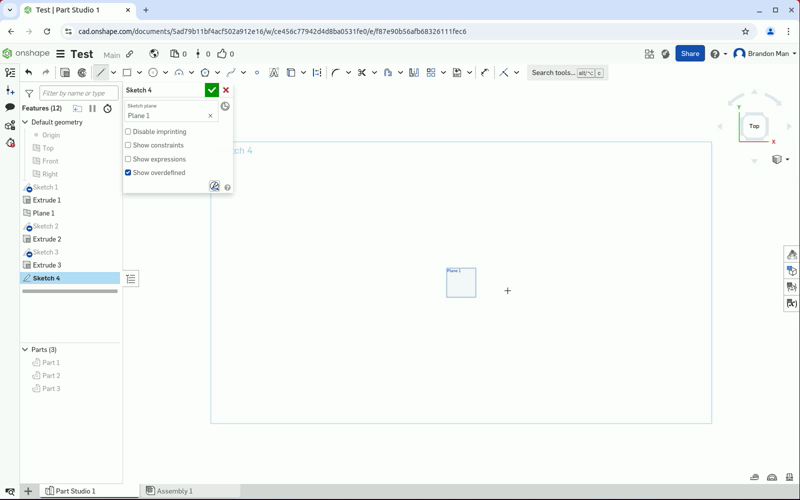
click(507, 290)
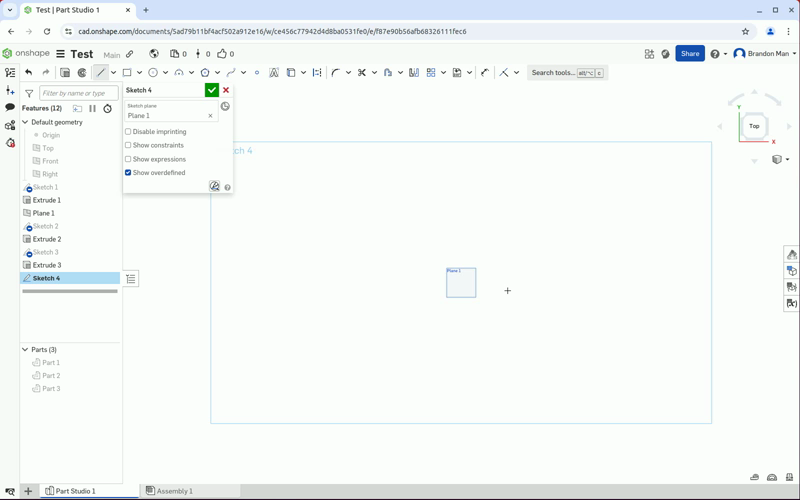
key_up(shift)
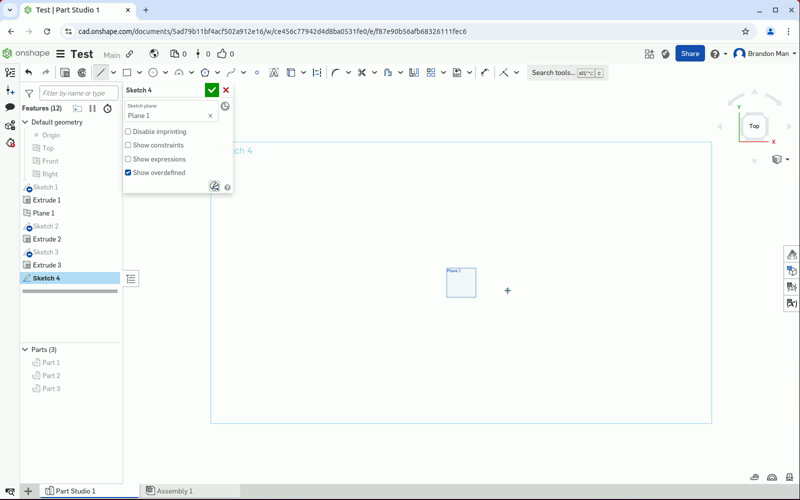
key_down(shift)
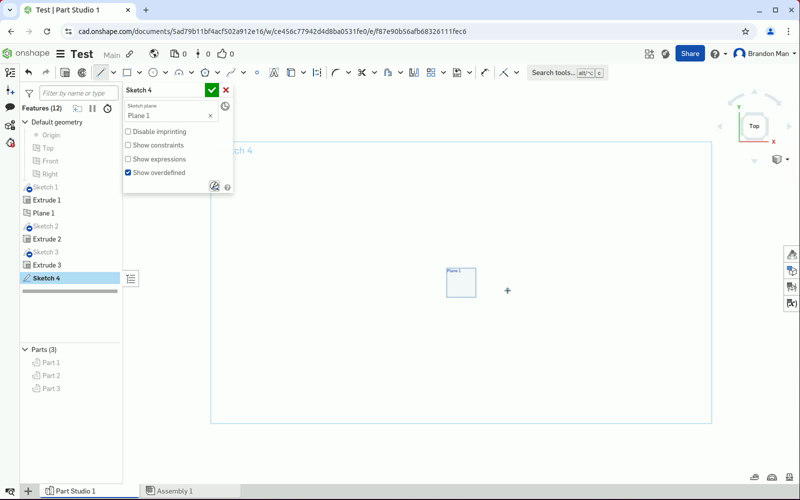
mouse_move(537, 290)
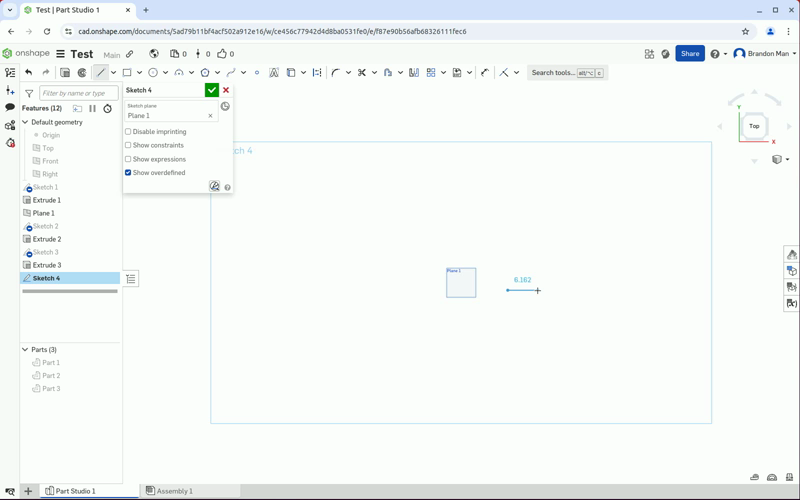
mouse_move(507, 274)
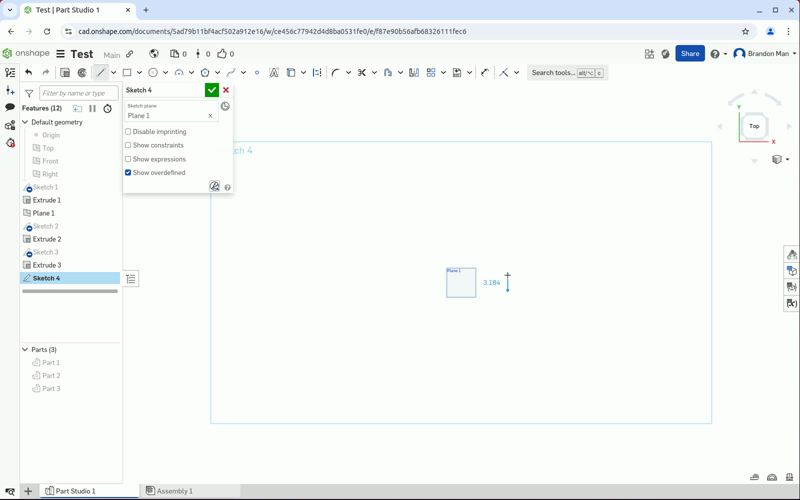
click(507, 274)
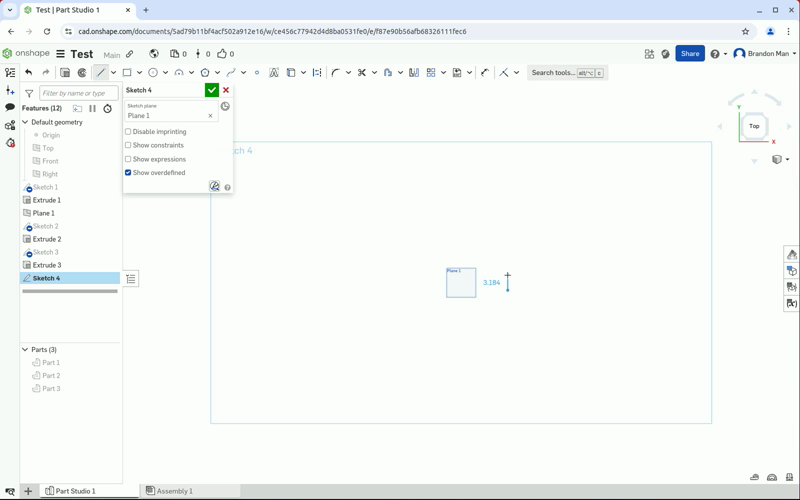
key_up(shift)
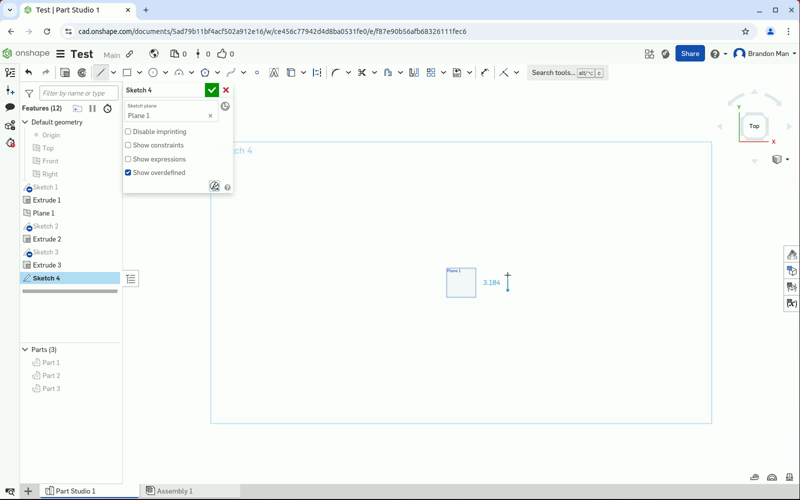
key(esc)
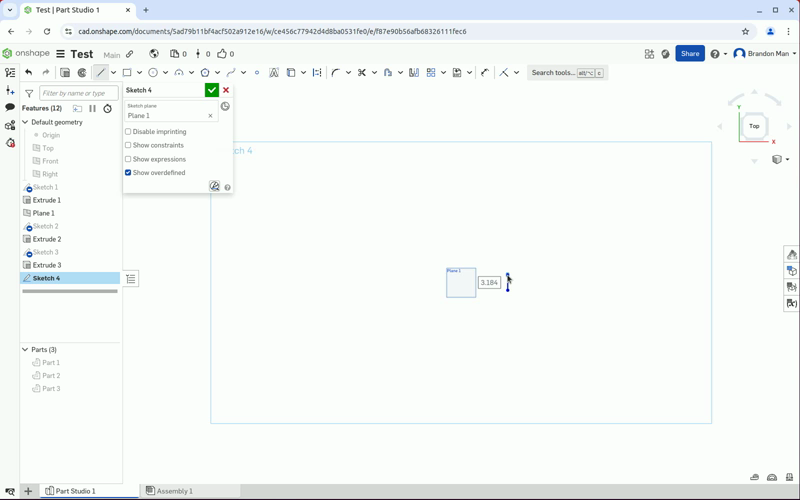
key(a)
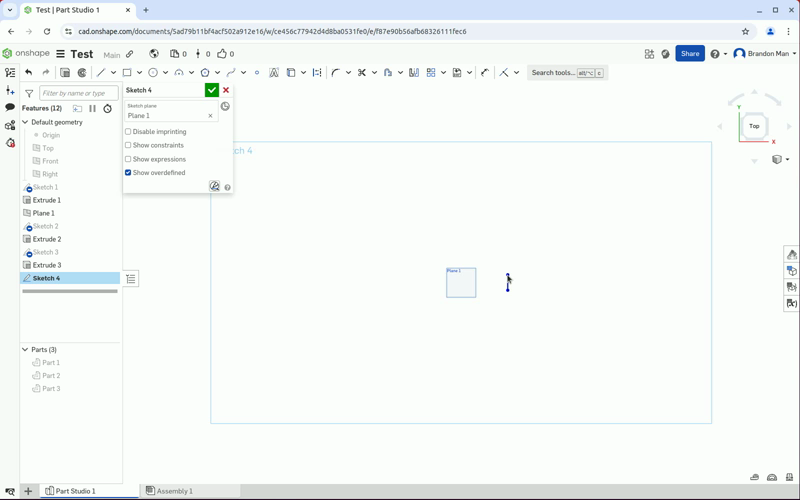
mouse_move(507, 274)
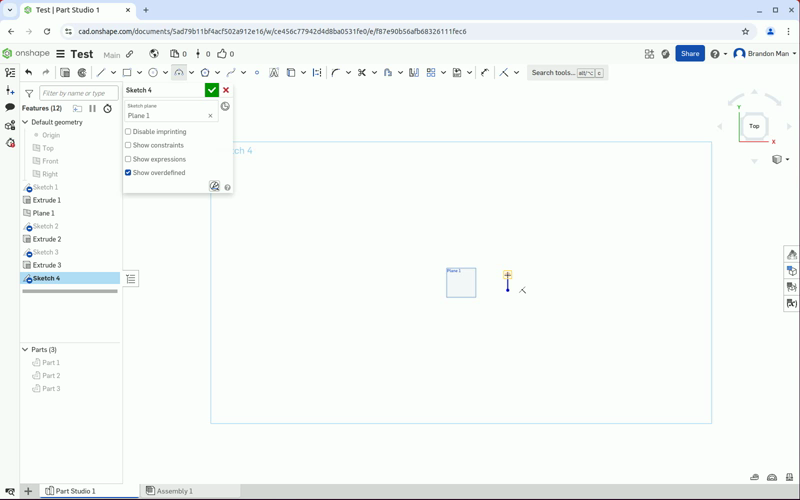
click(507, 274)
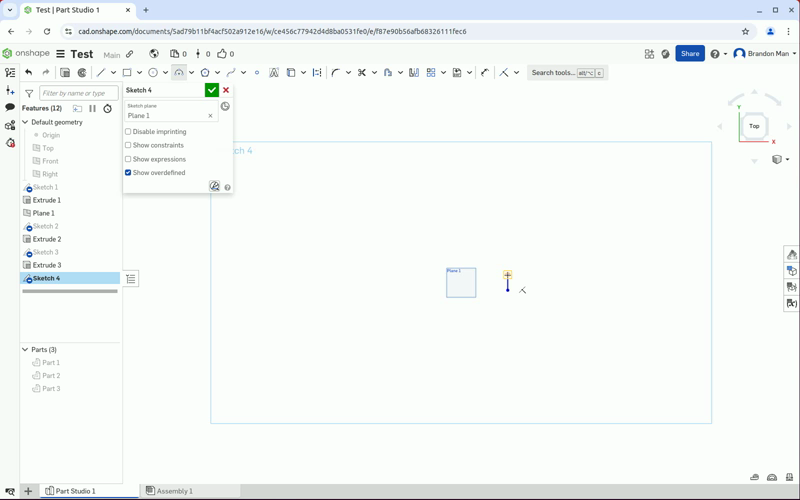
mouse_move(507, 290)
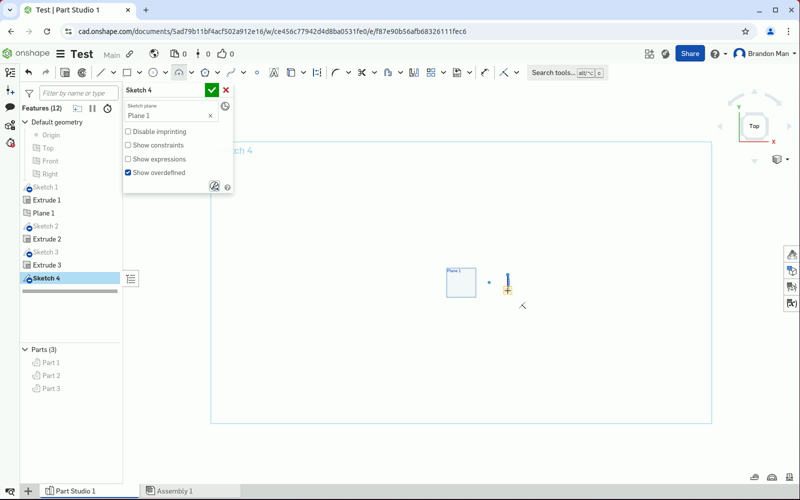
click(507, 290)
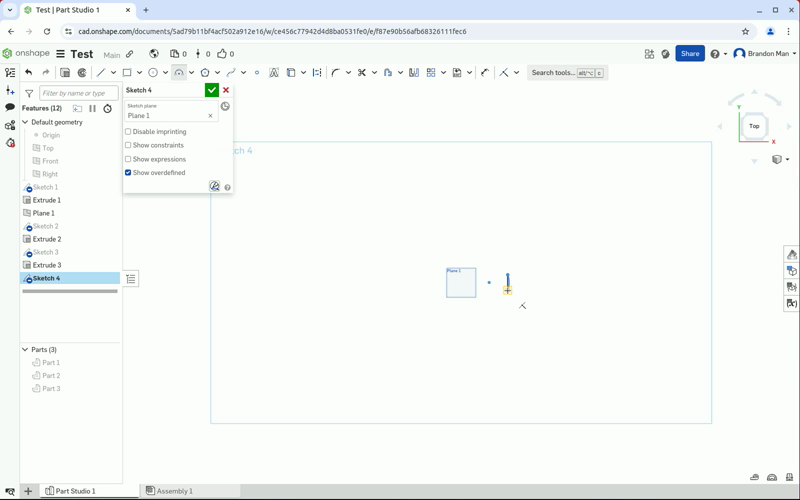
key_down(shift)
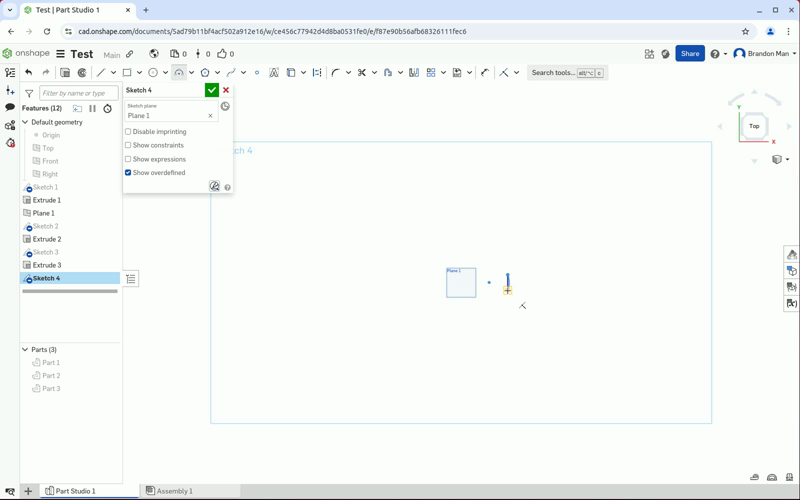
mouse_move(500, 282)
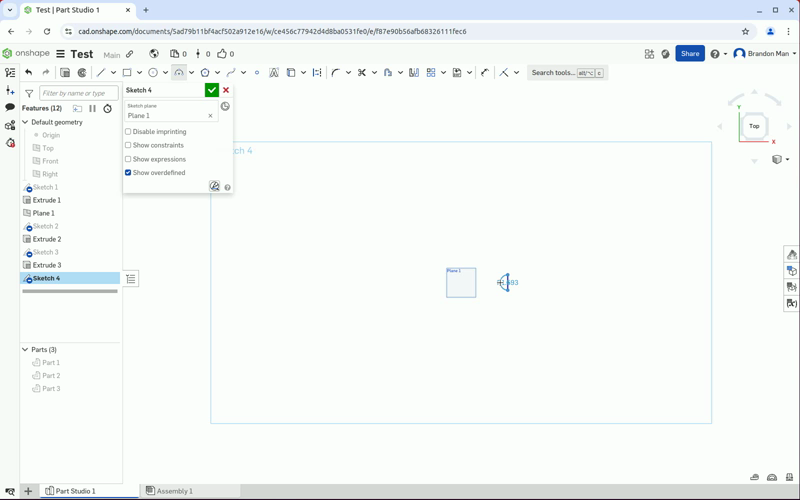
click(500, 282)
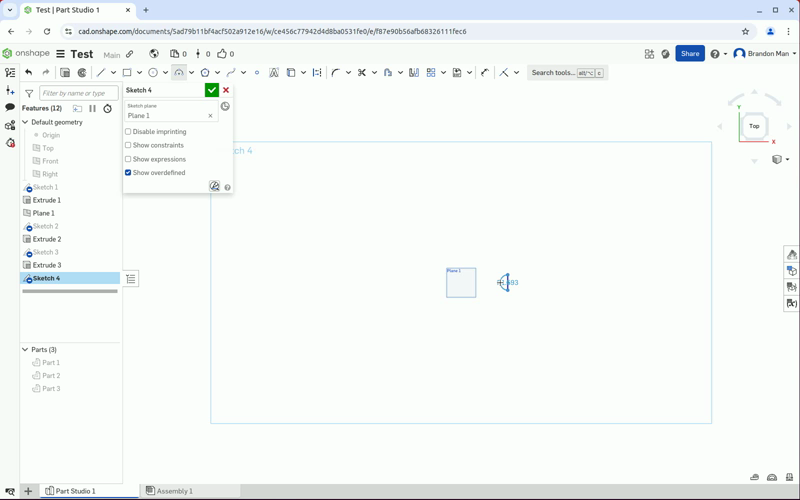
key_up(shift)
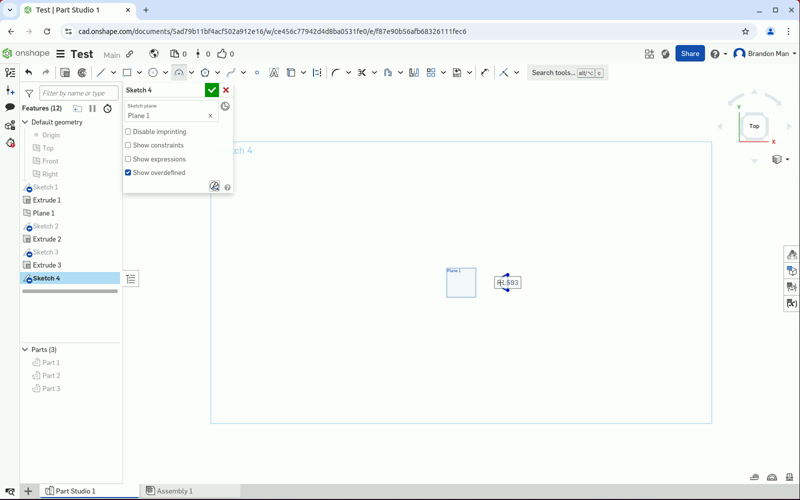
key(esc)
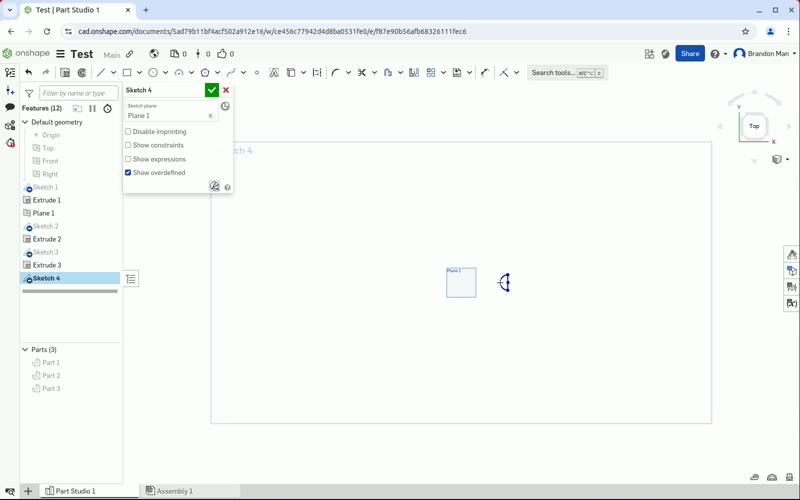
mouse_move(501, 278)
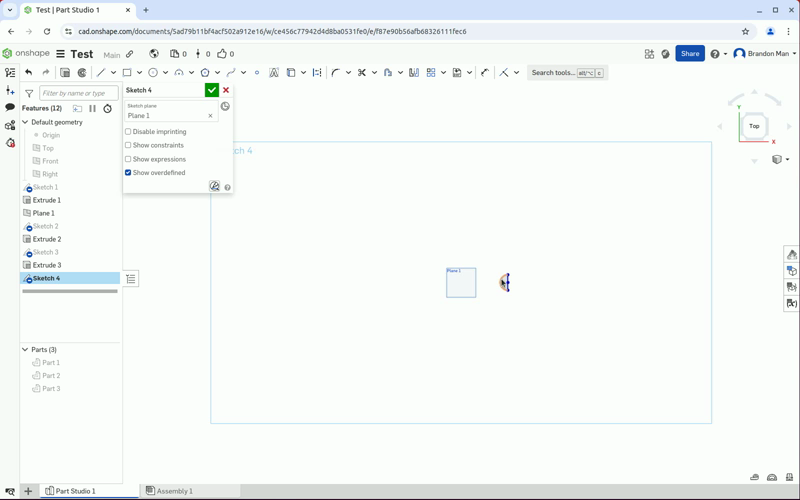
scroll(6)
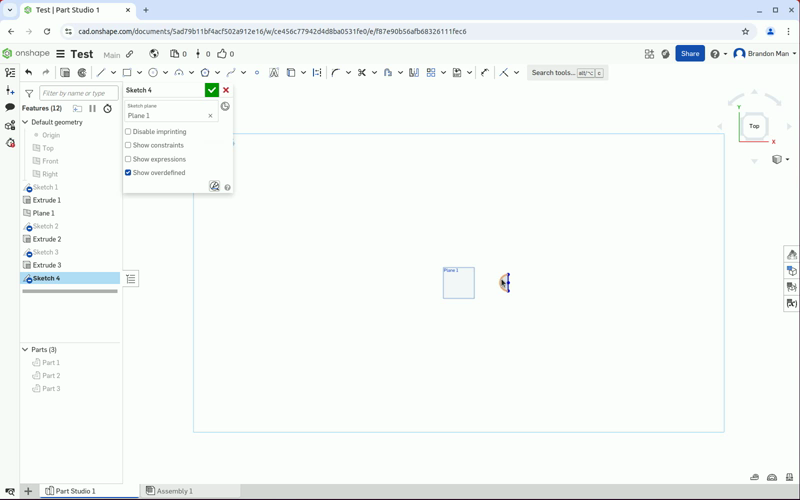
scroll(6)
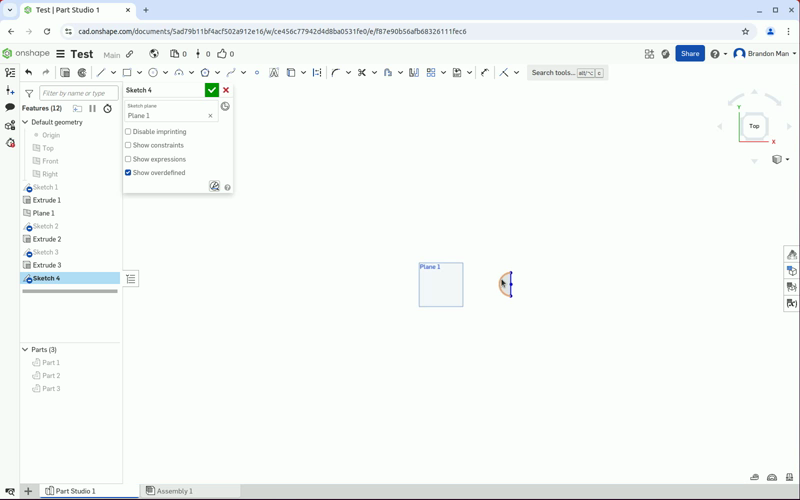
scroll(6)
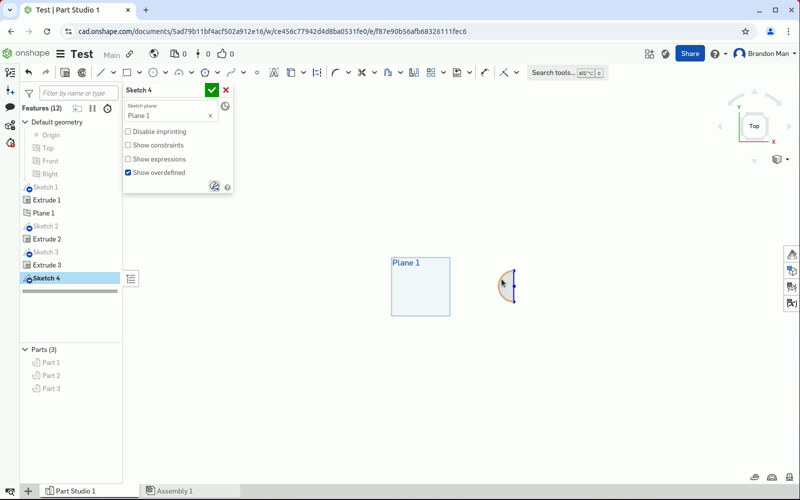
scroll(6)
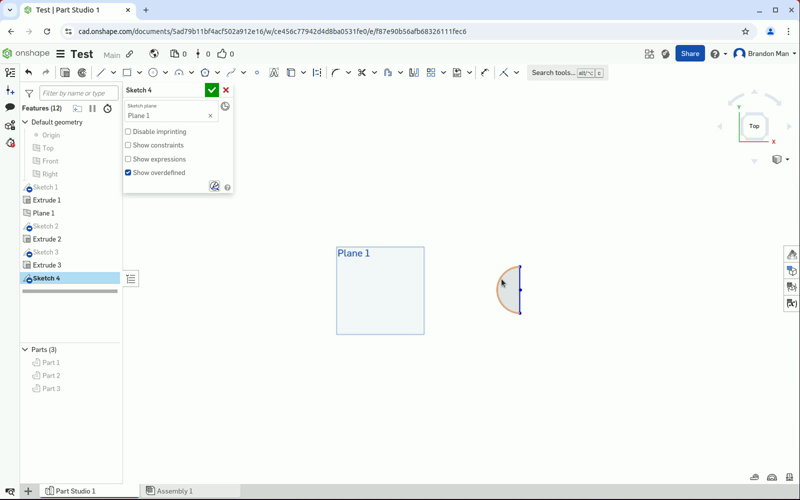
scroll(6)
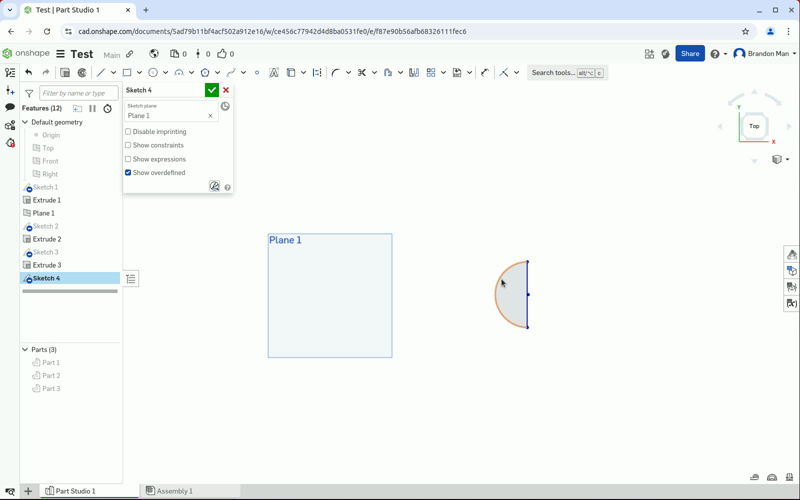
scroll(6)
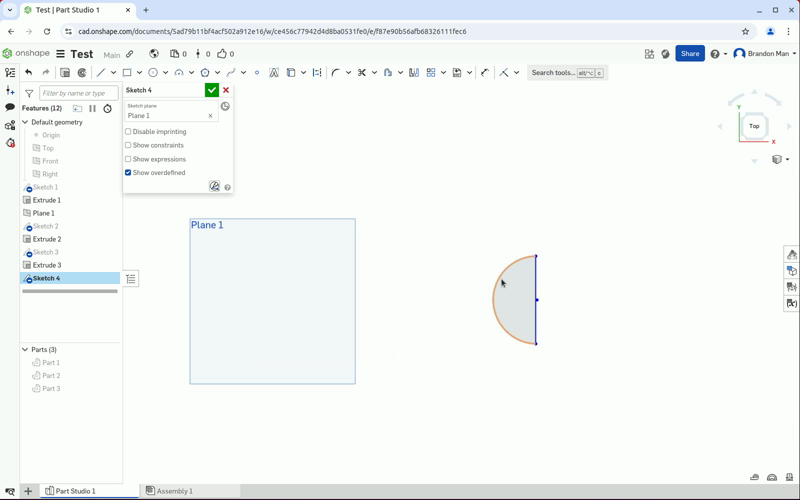
scroll(6)
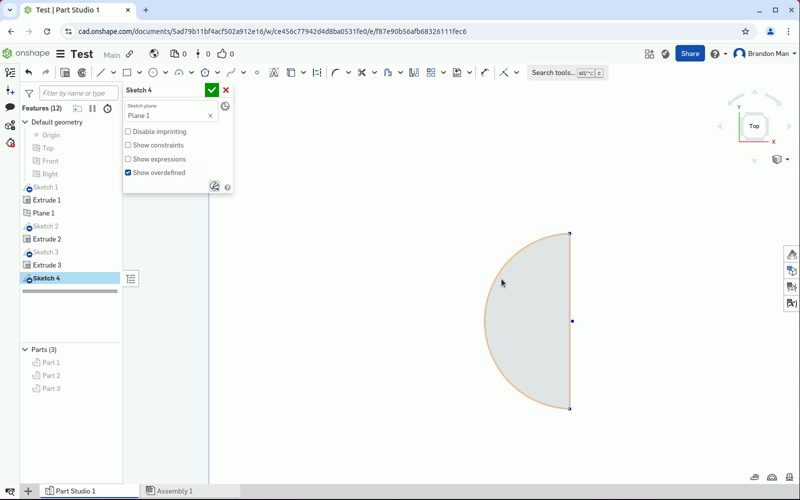
click(501, 278)
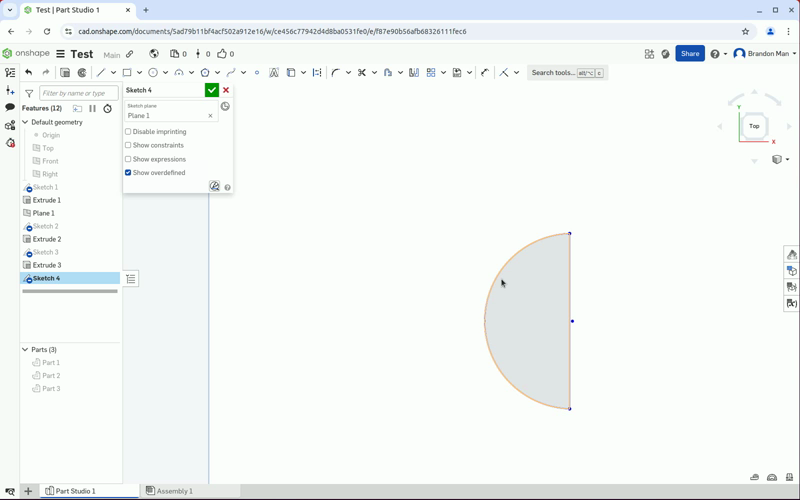
scroll(-6)
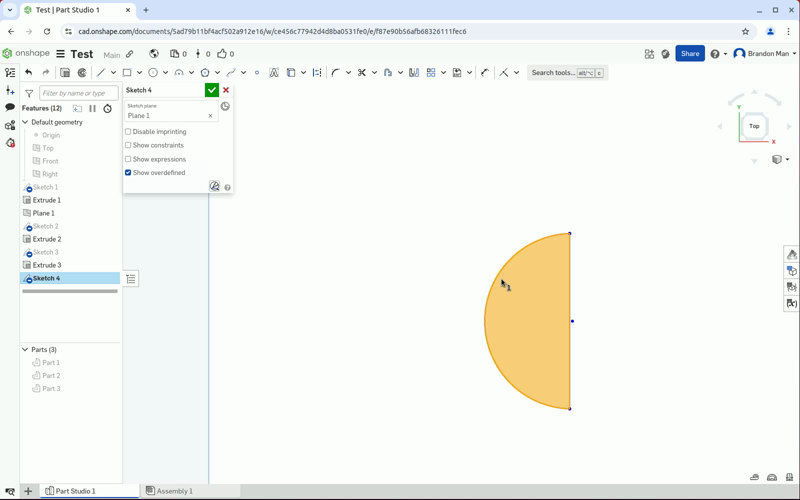
scroll(-6)
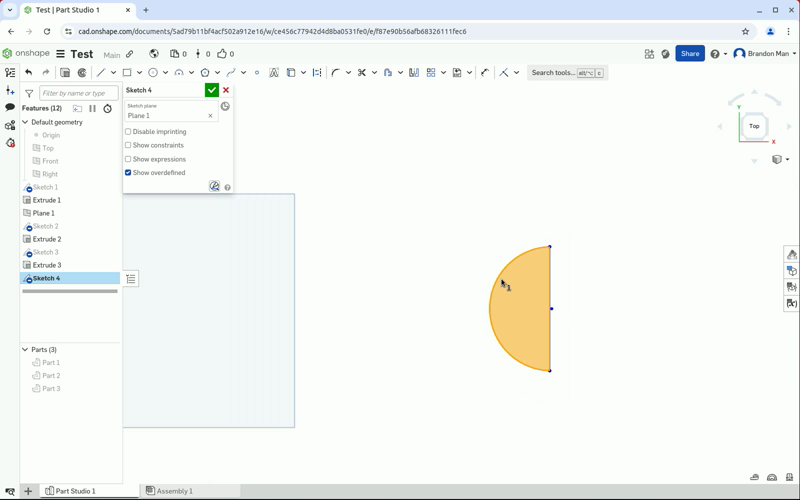
scroll(-6)
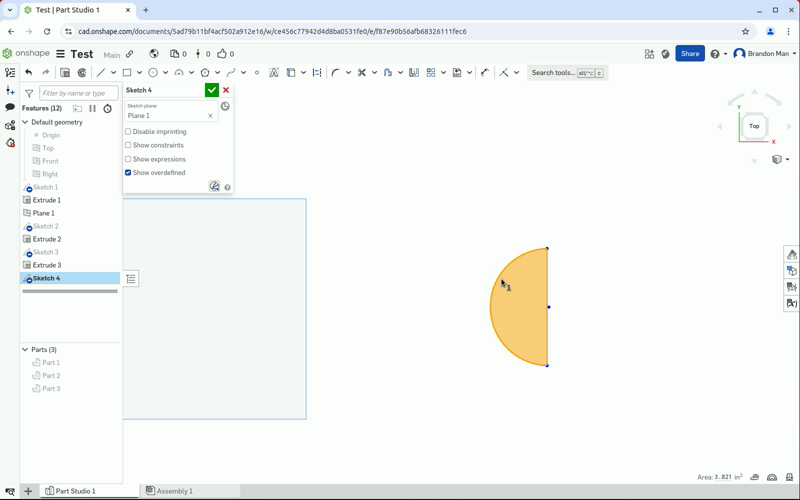
scroll(-6)
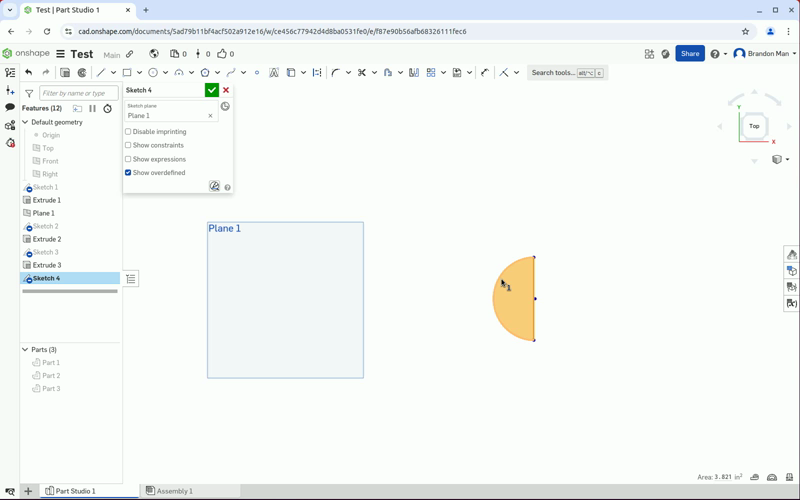
scroll(-6)
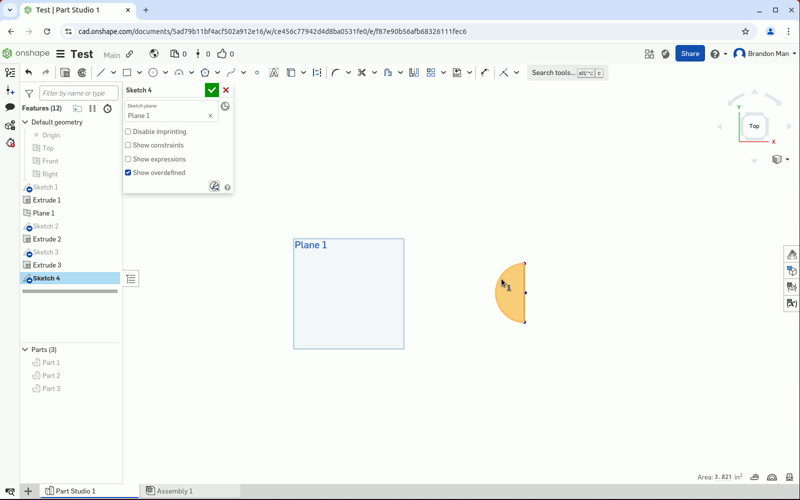
scroll(-6)
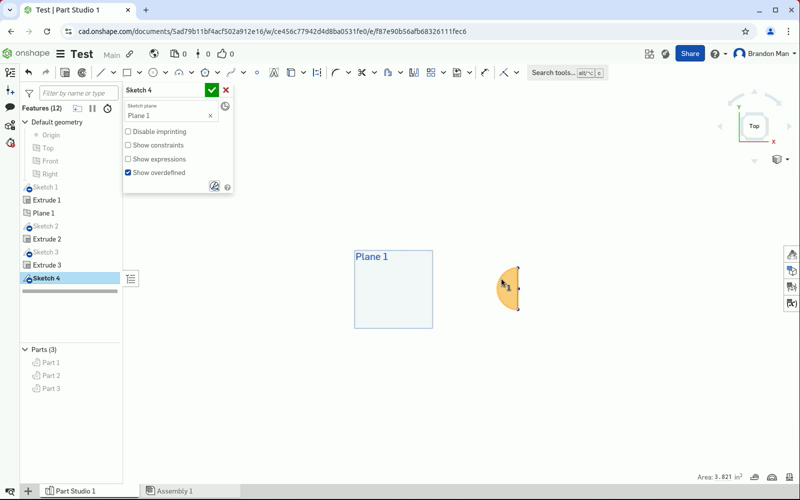
scroll(-6)
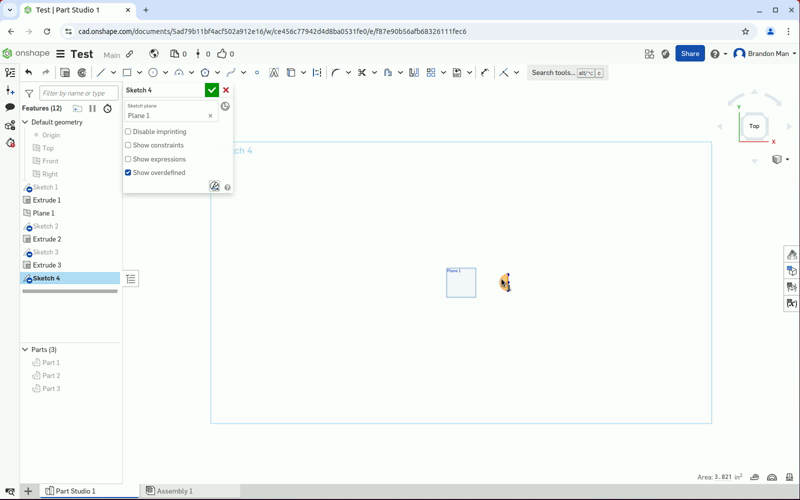
mouse_move(73, 352)
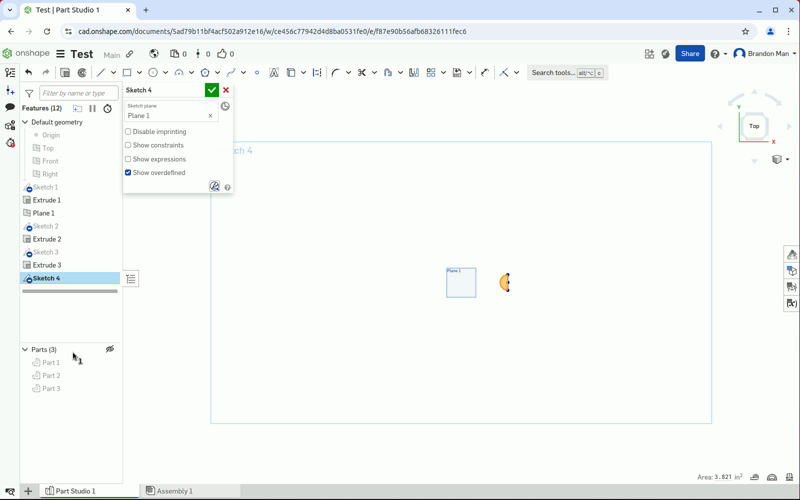
key(shift+y)
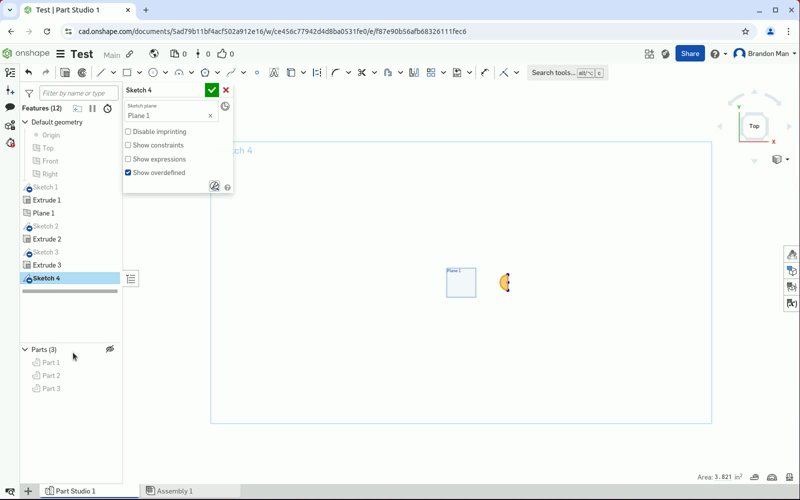
key(shift+e)
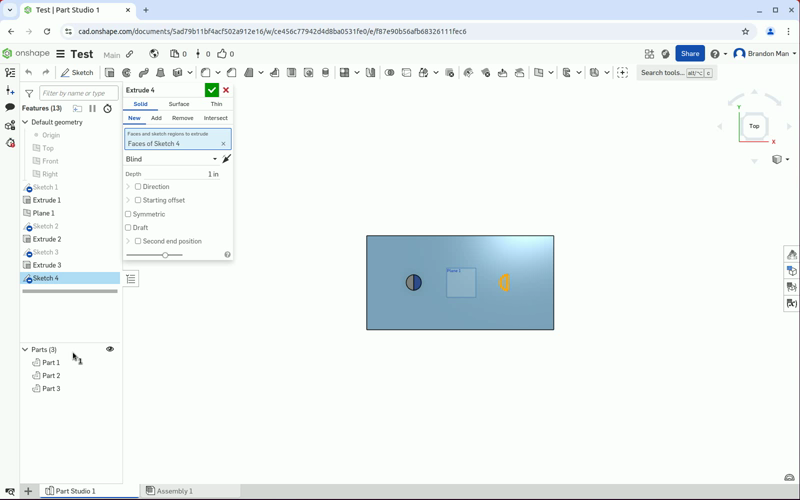
mouse_move(143, 106)
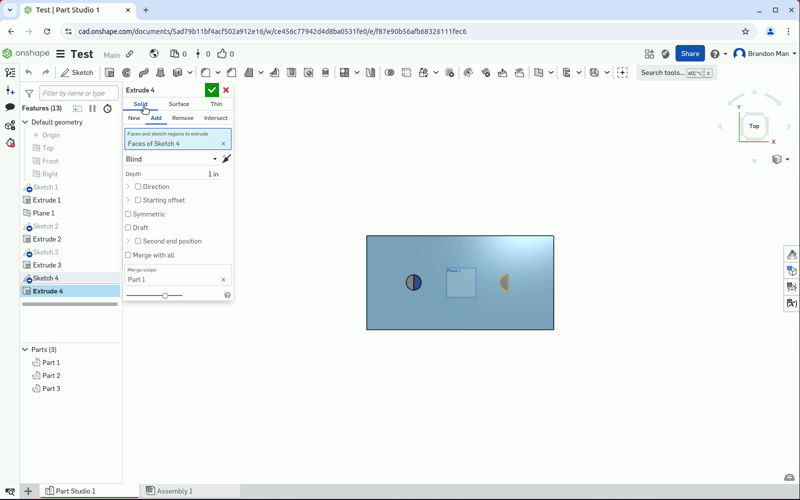
click(143, 106)
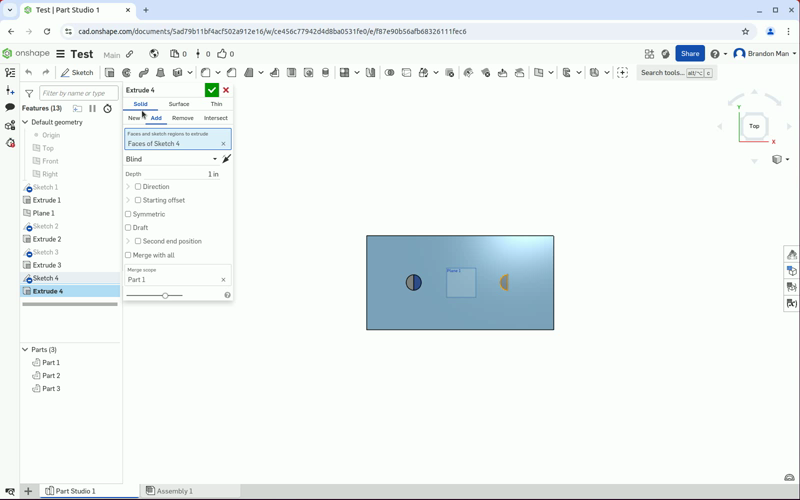
mouse_move(137, 120)
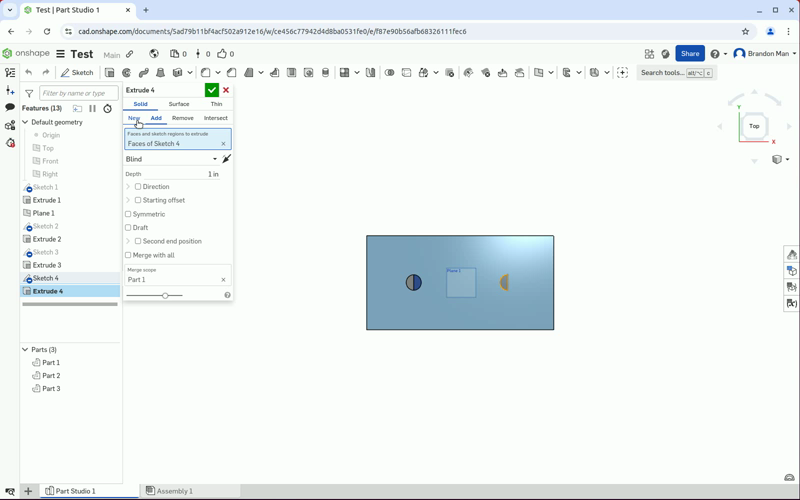
click(137, 120)
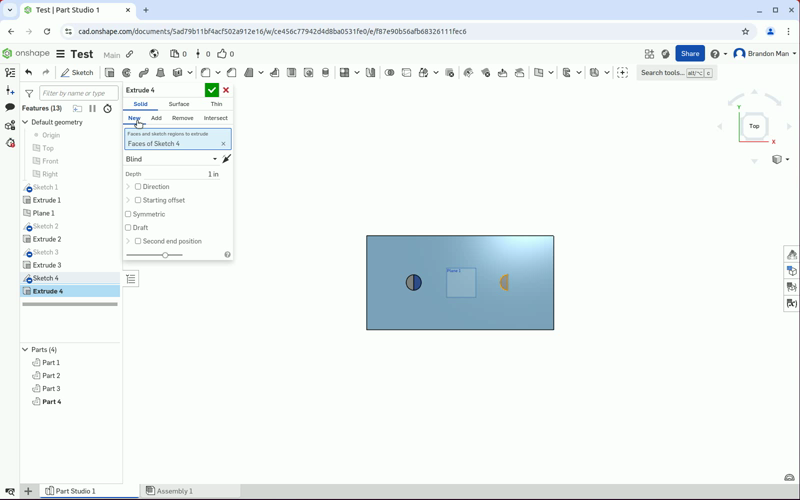
key(tab, 4)
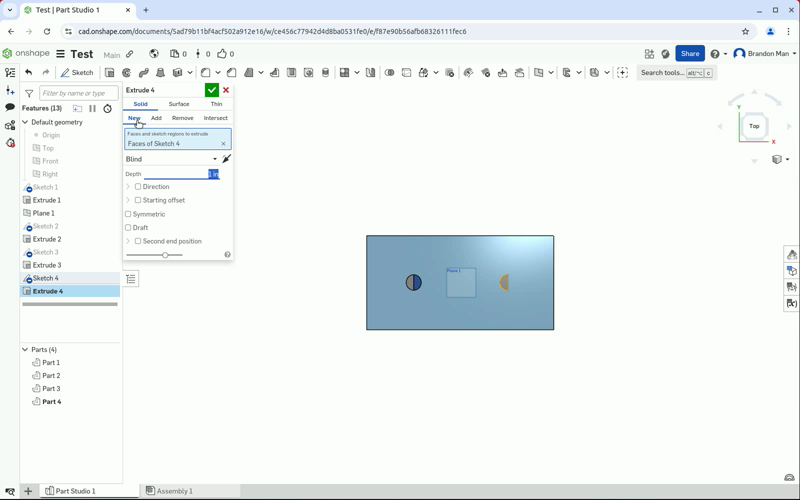
text(3.851)
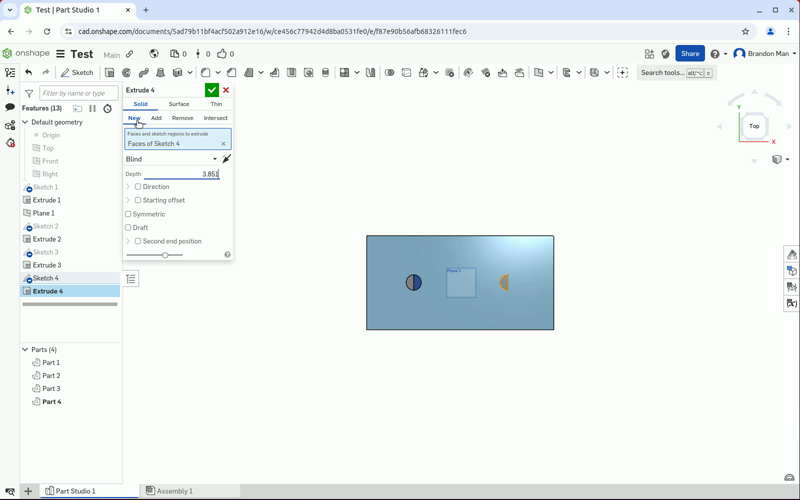
key(enter)
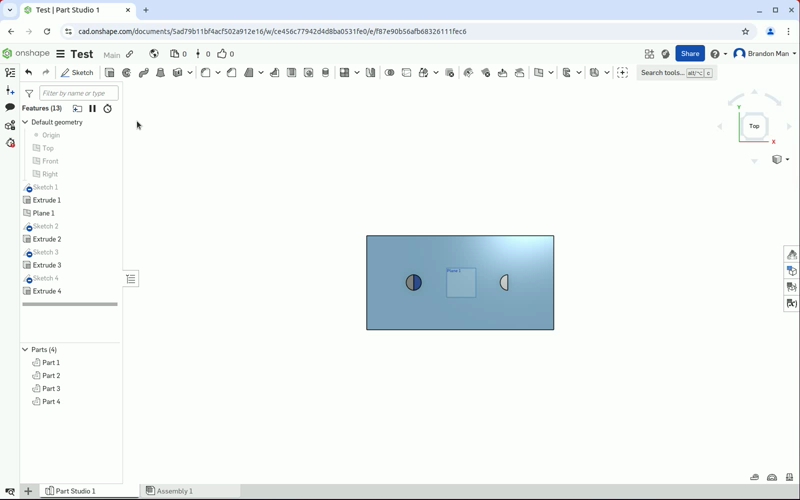
key(shift+h)
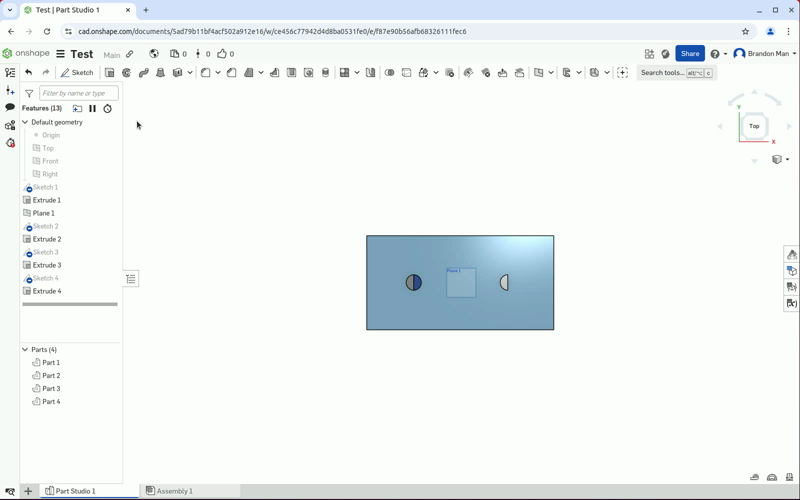
key(shift+h)
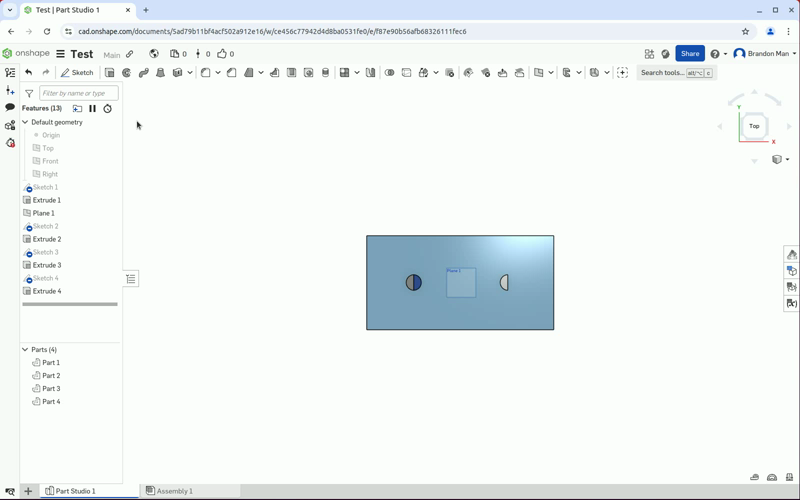
mouse_move(73, 189)
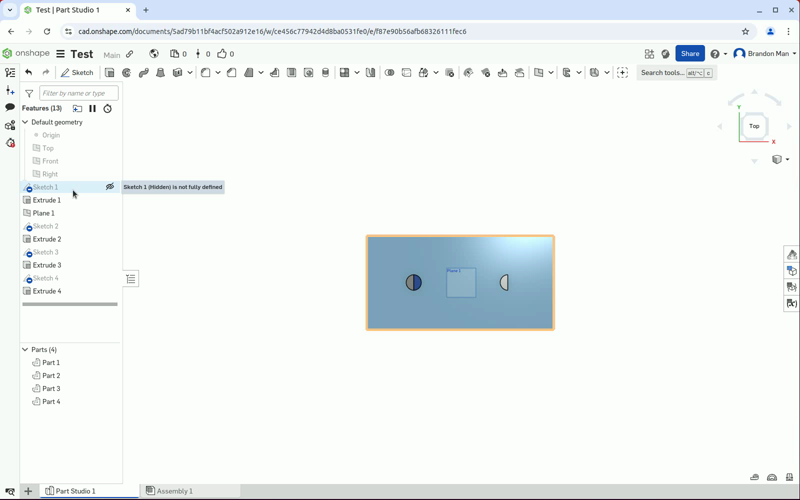
click(73, 189)
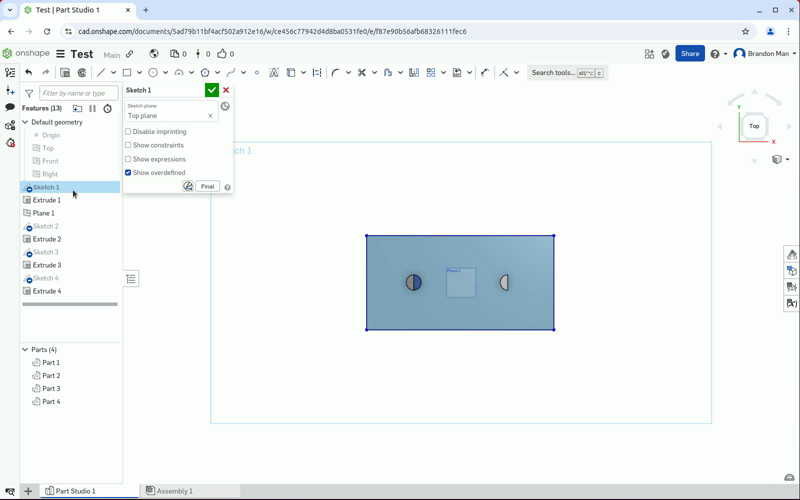
mouse_move(229, 92)
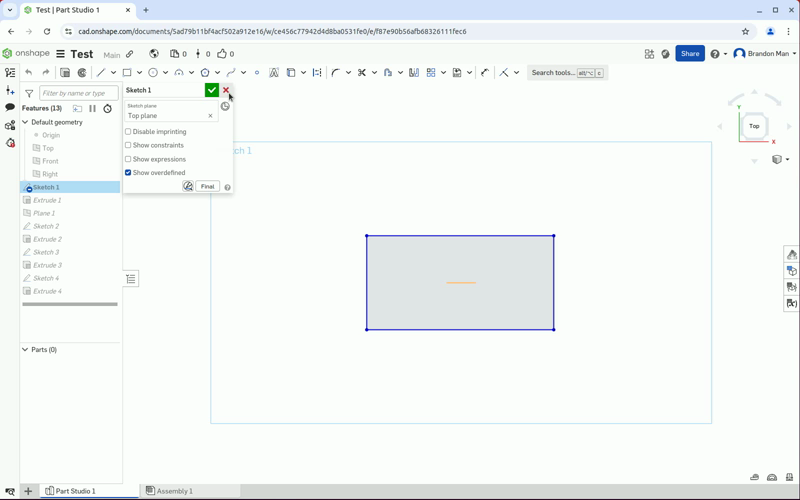
click(229, 92)
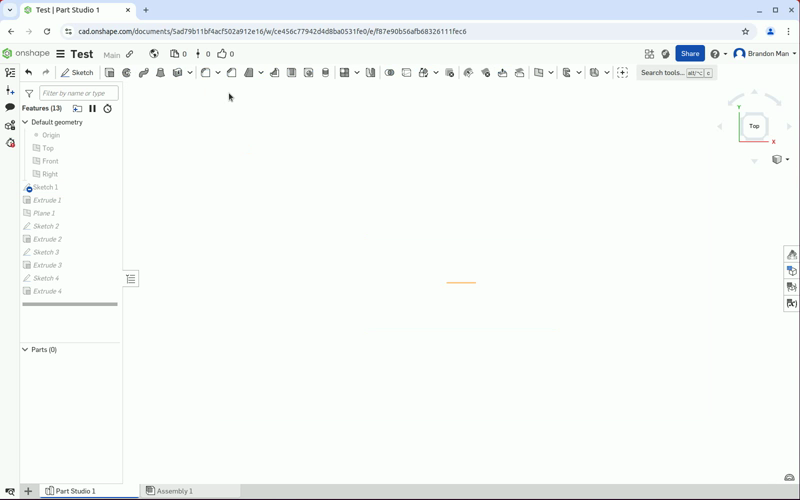
key(shift+s)
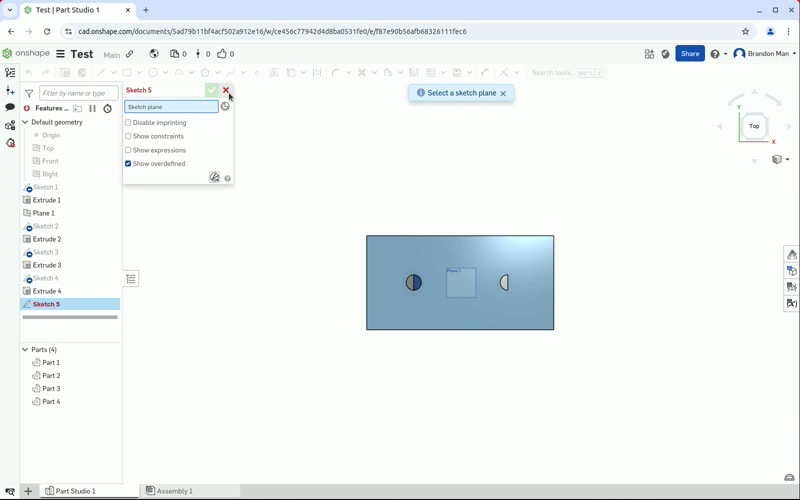
mouse_move(73, 215)
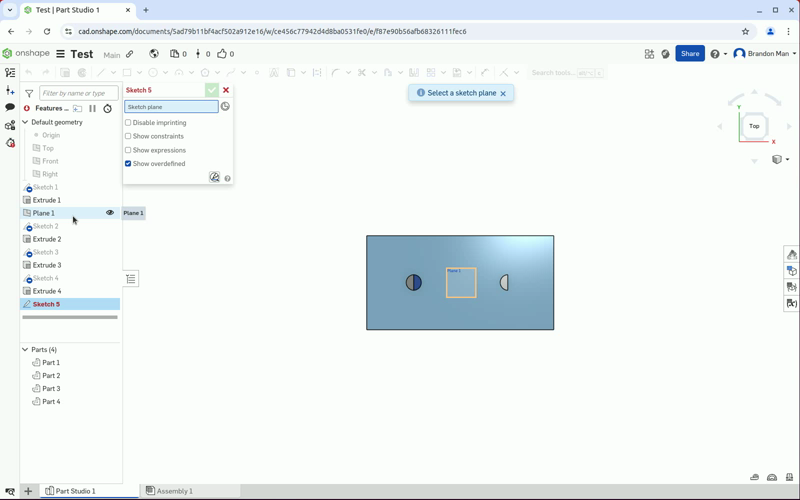
click(73, 215)
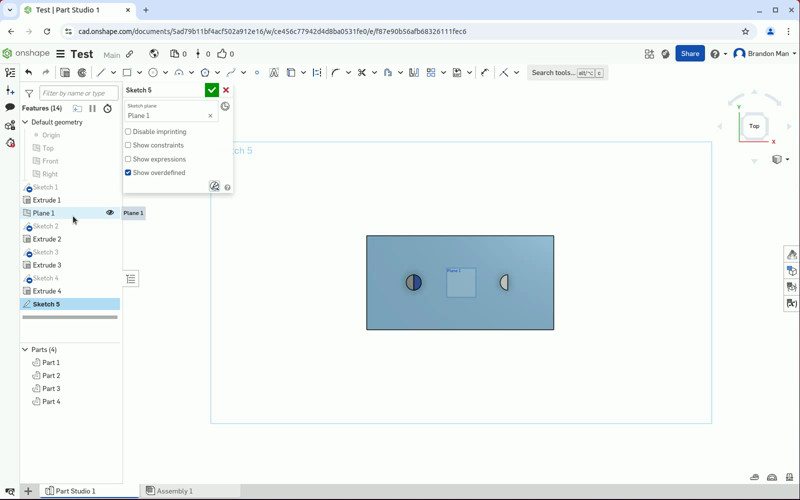
mouse_move(73, 352)
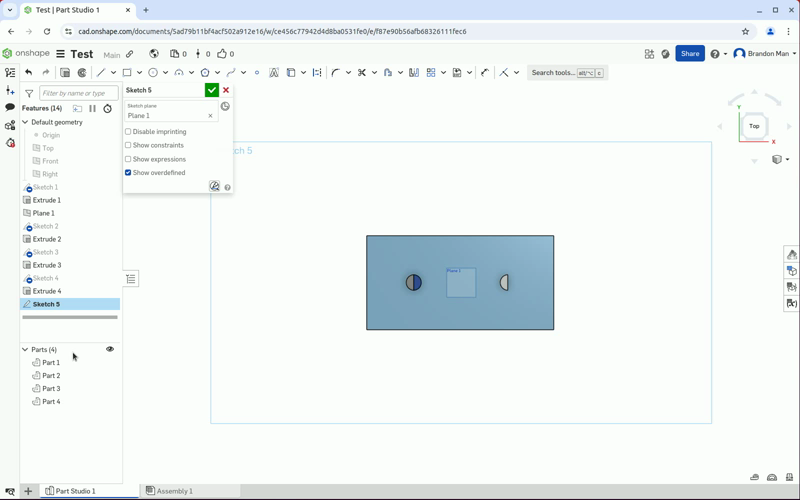
key(y)
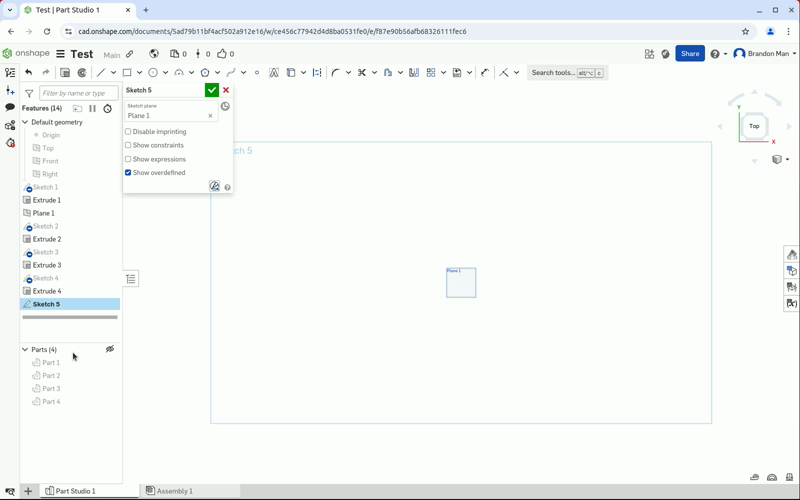
key(a)
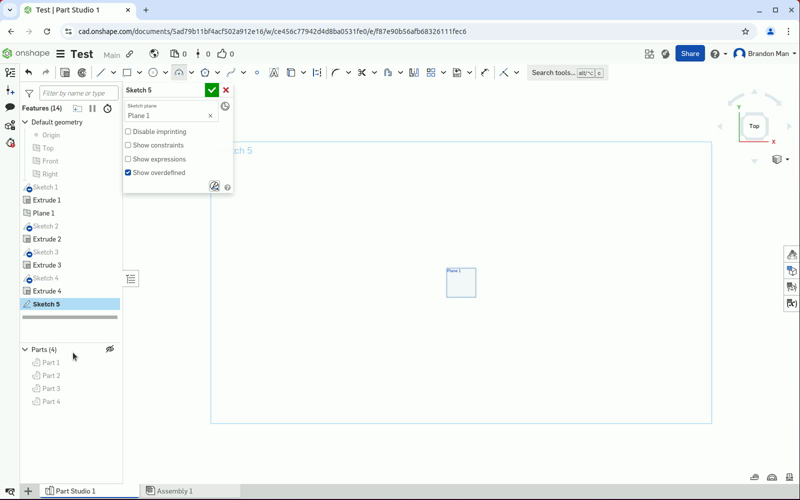
key_down(shift)
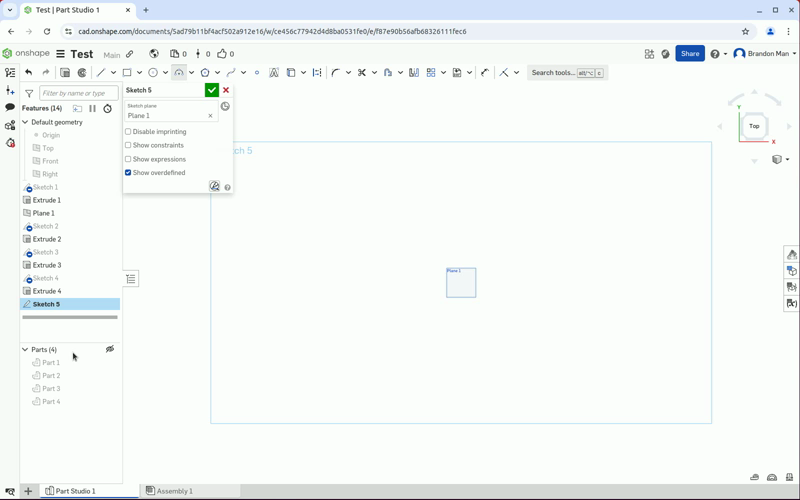
mouse_move(507, 290)
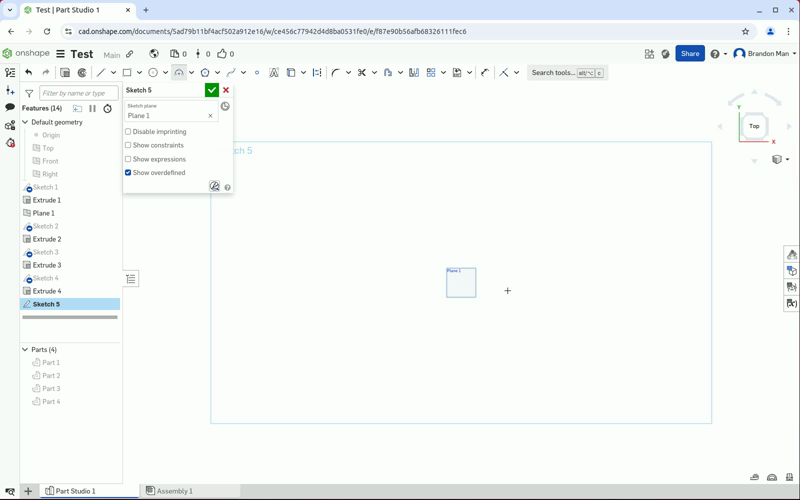
click(507, 290)
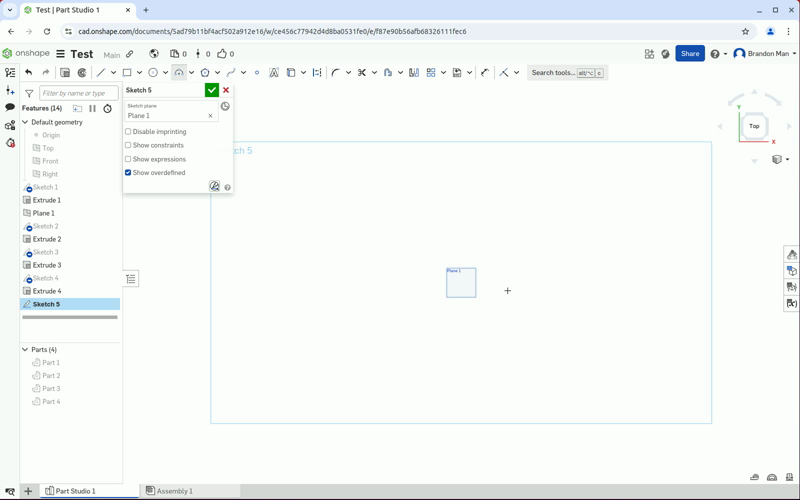
key_up(shift)
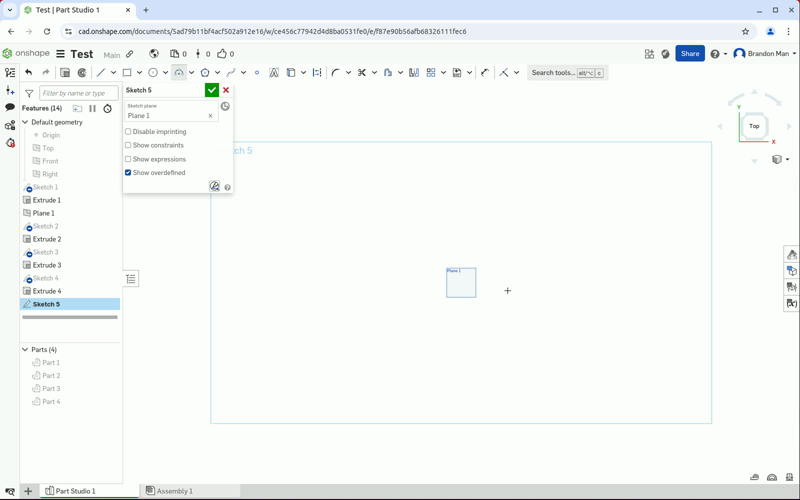
key_down(shift)
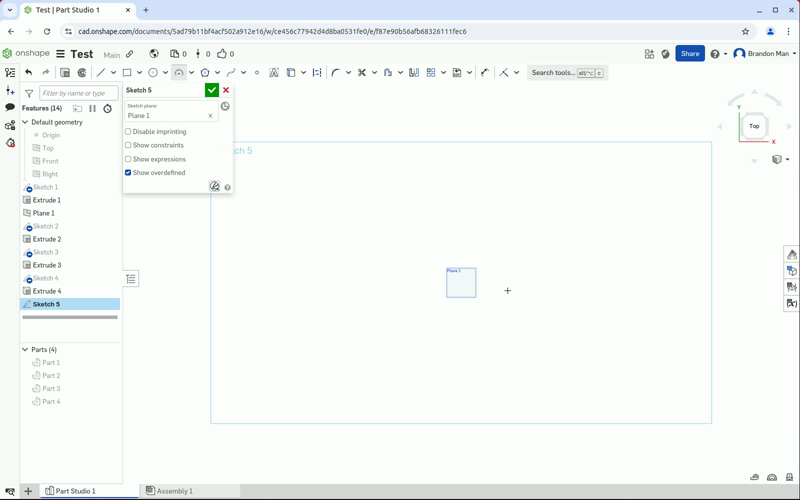
mouse_move(507, 274)
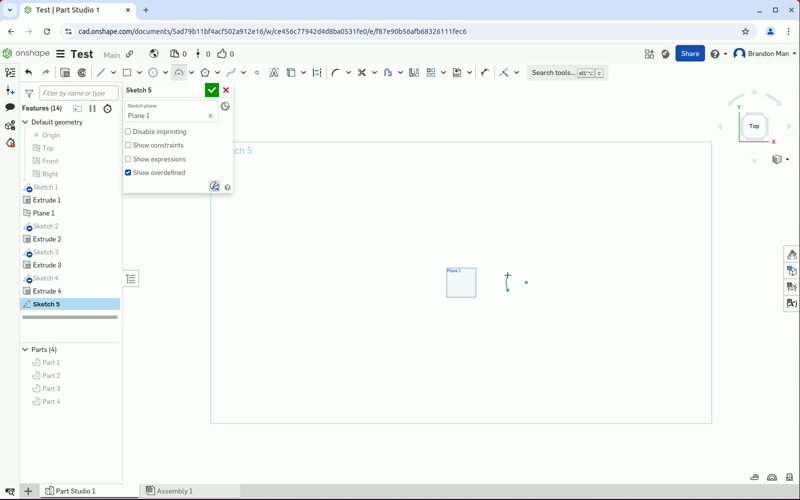
click(507, 274)
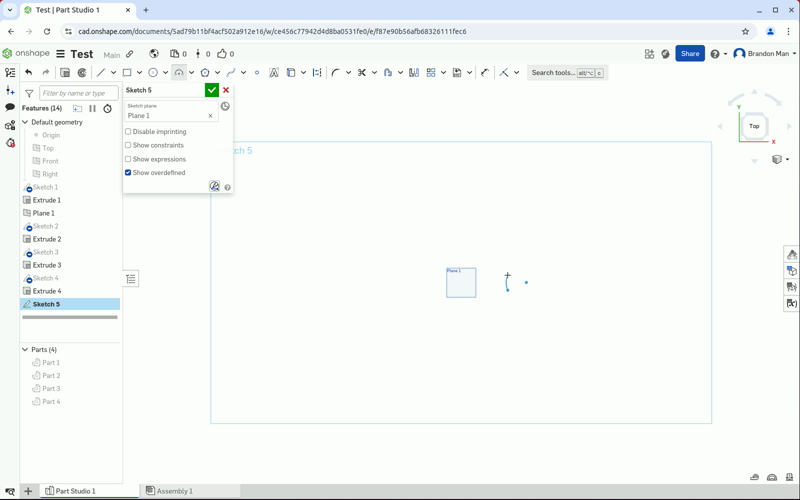
mouse_move(515, 282)
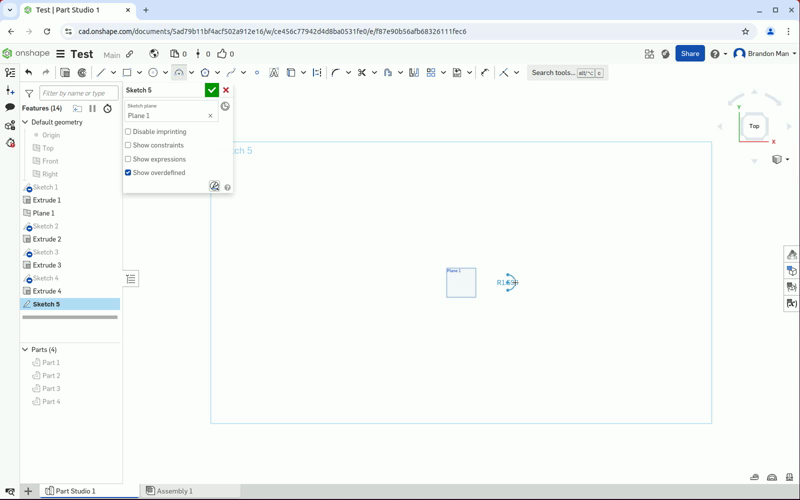
click(515, 282)
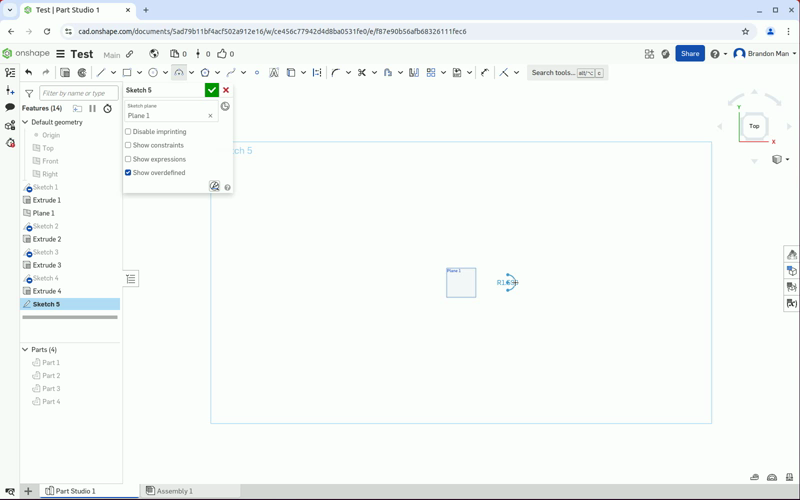
key_up(shift)
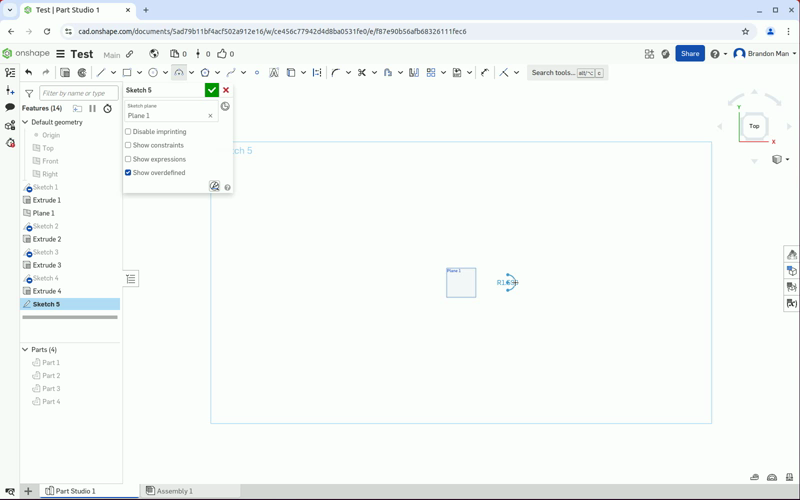
key(esc)
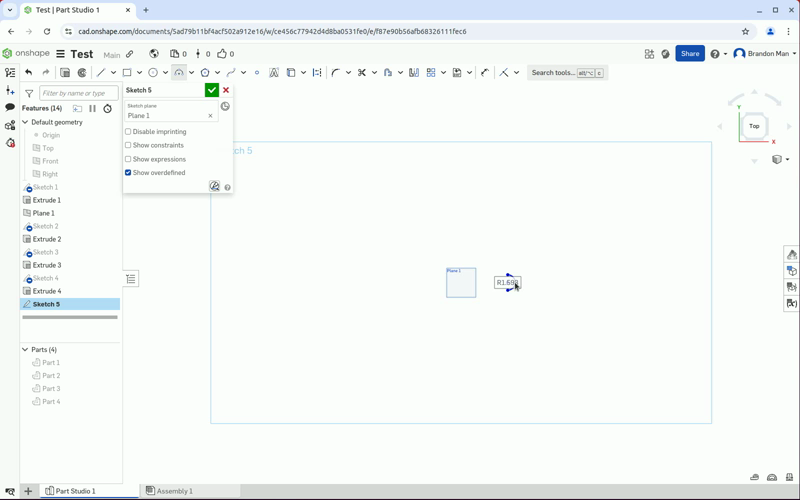
key(l)
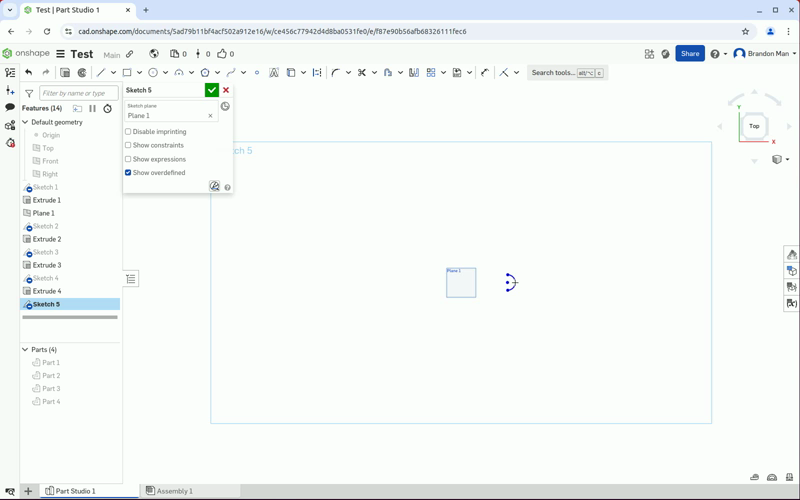
mouse_move(507, 274)
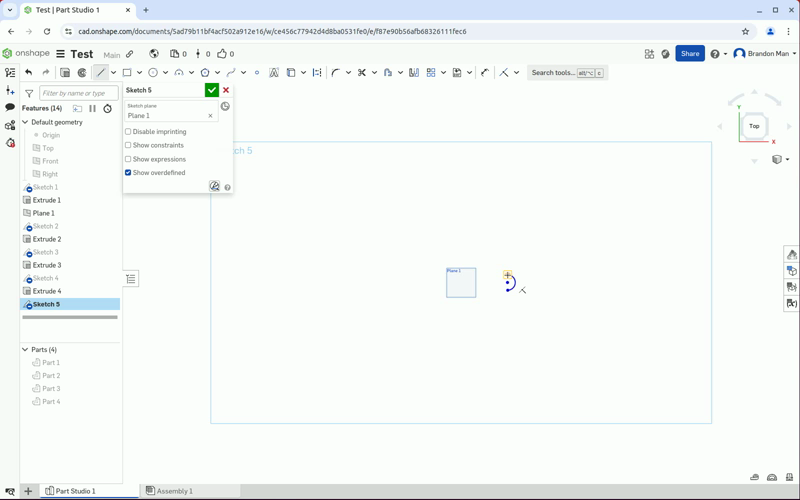
click(507, 274)
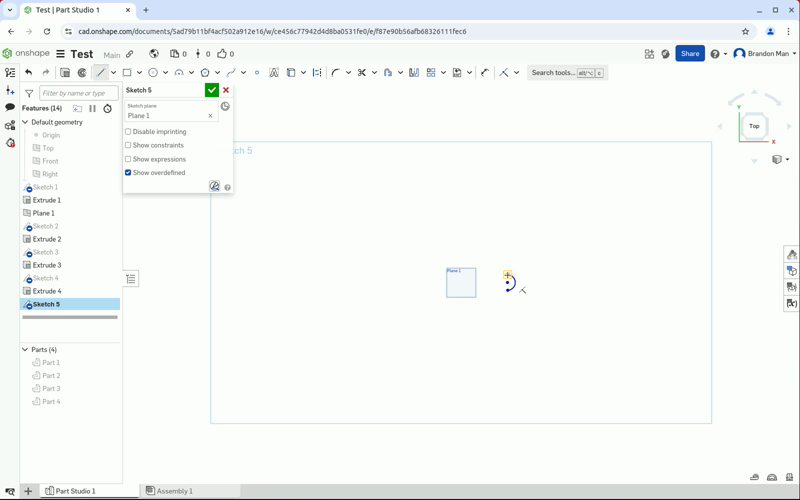
mouse_move(537, 274)
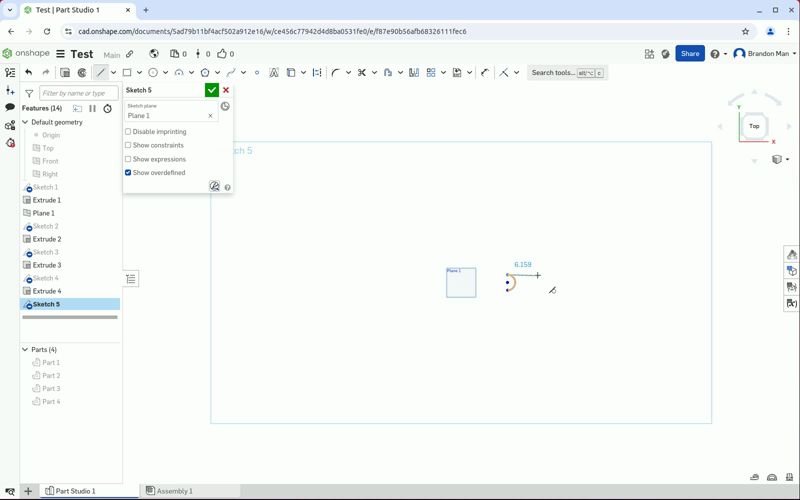
key_down(shift)
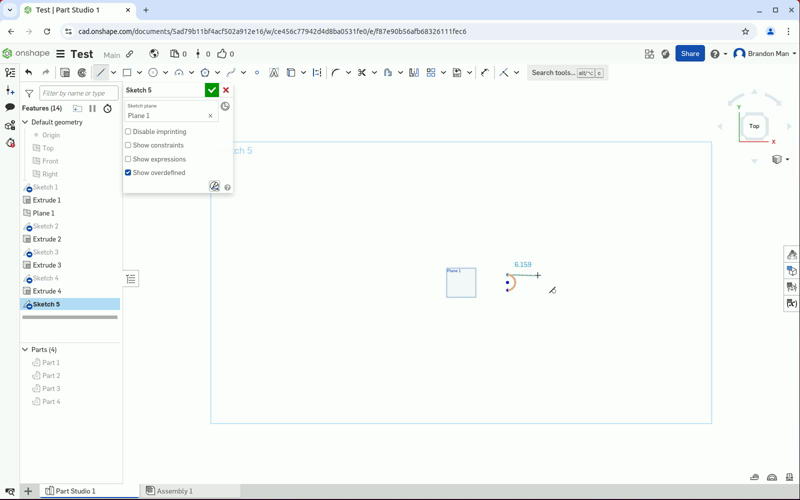
mouse_move(507, 290)
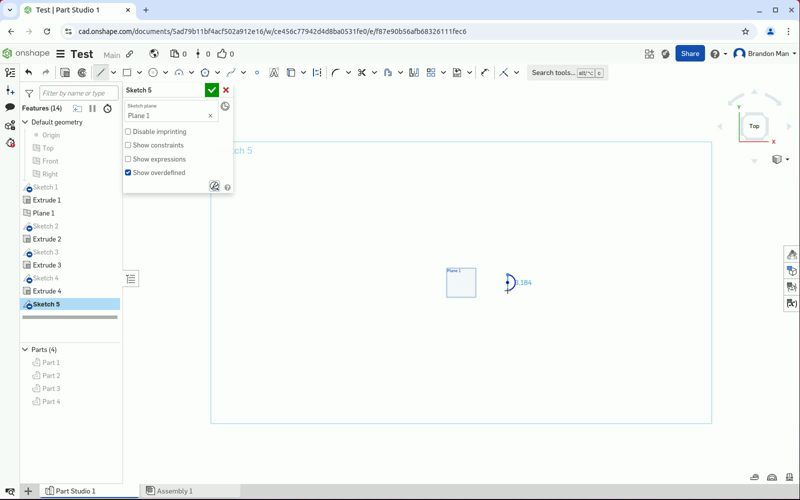
key_up(shift)
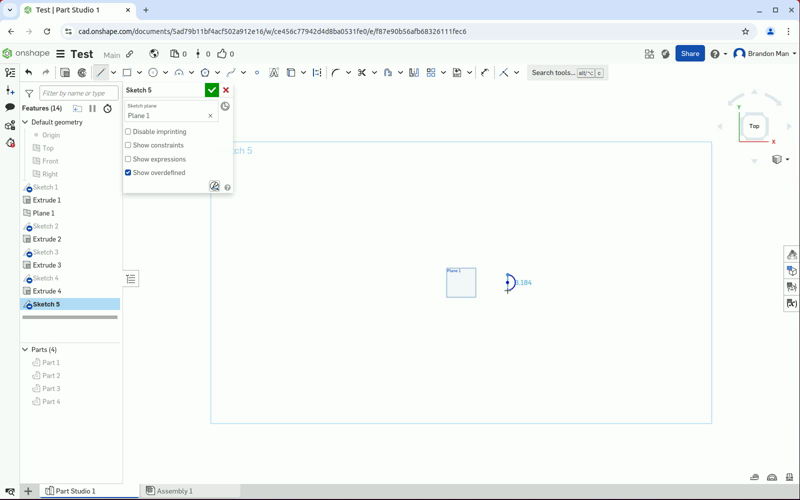
click(507, 290)
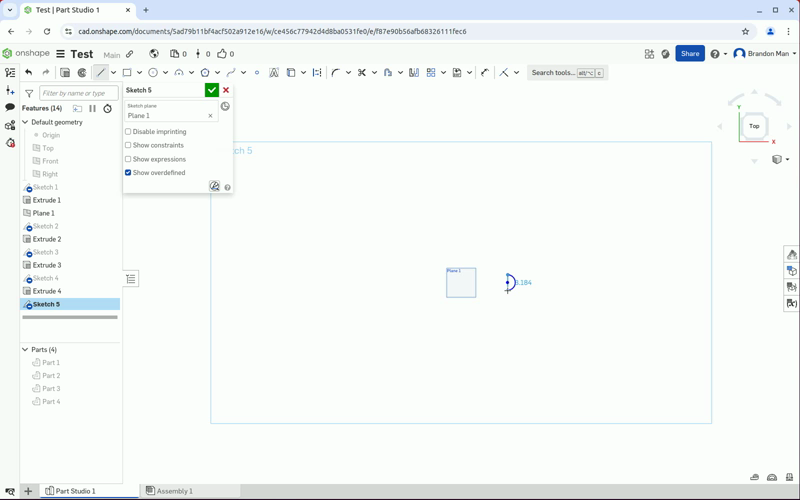
key(esc)
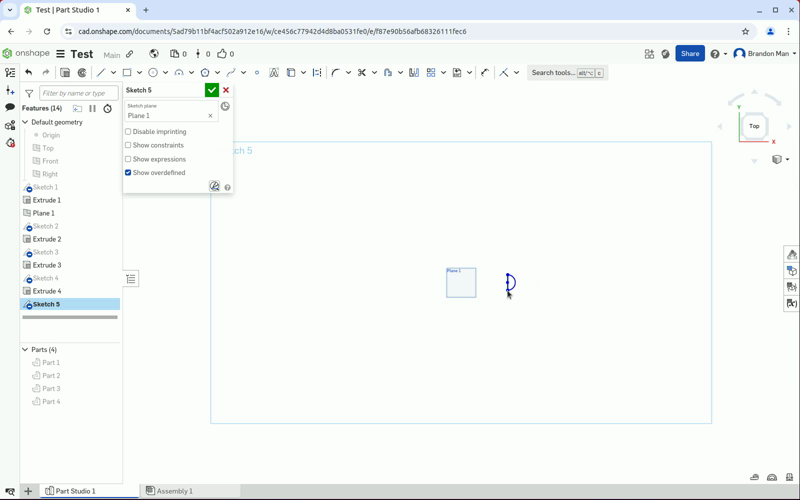
mouse_move(508, 289)
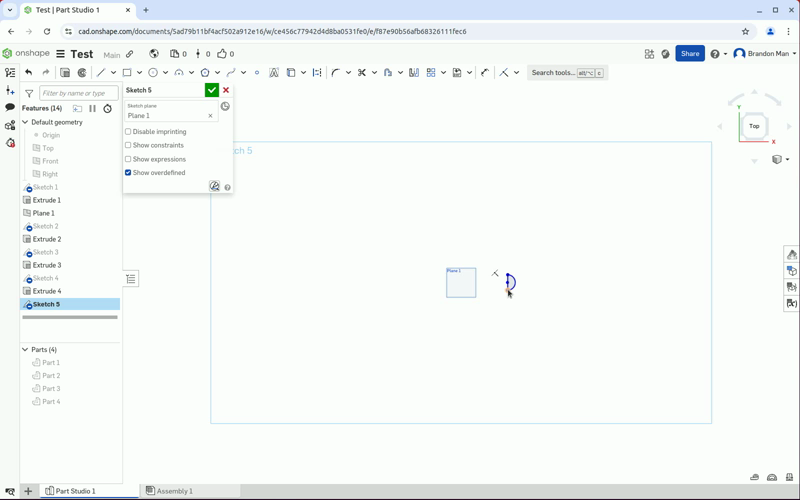
scroll(6)
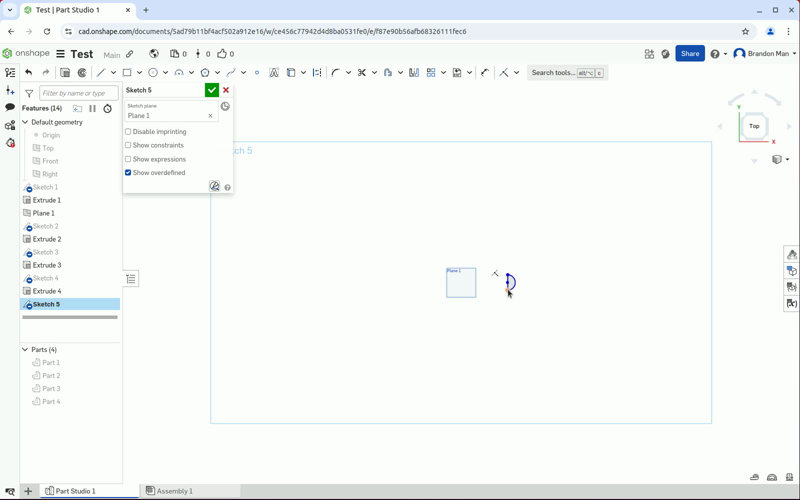
scroll(6)
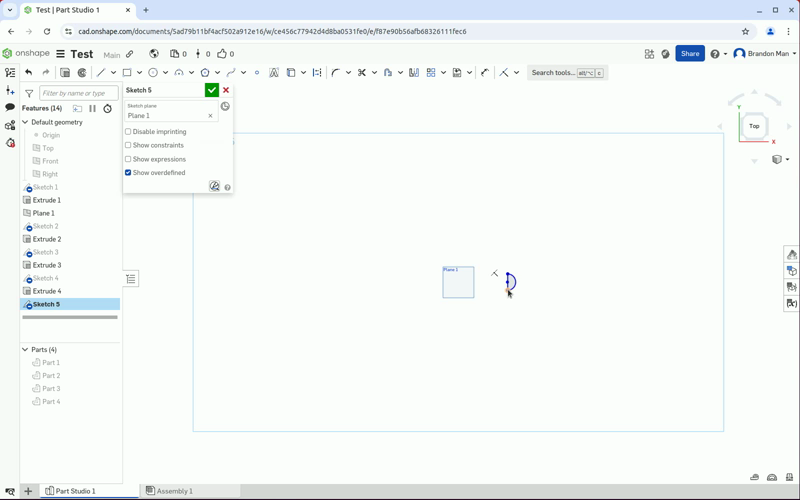
scroll(6)
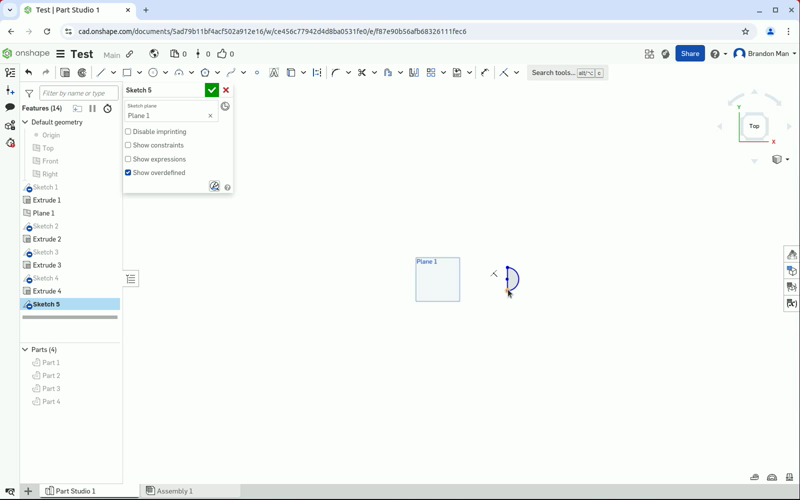
scroll(6)
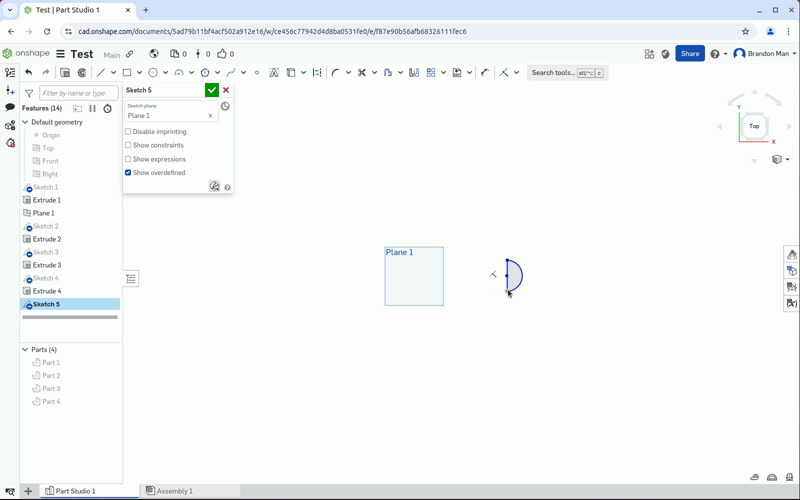
scroll(6)
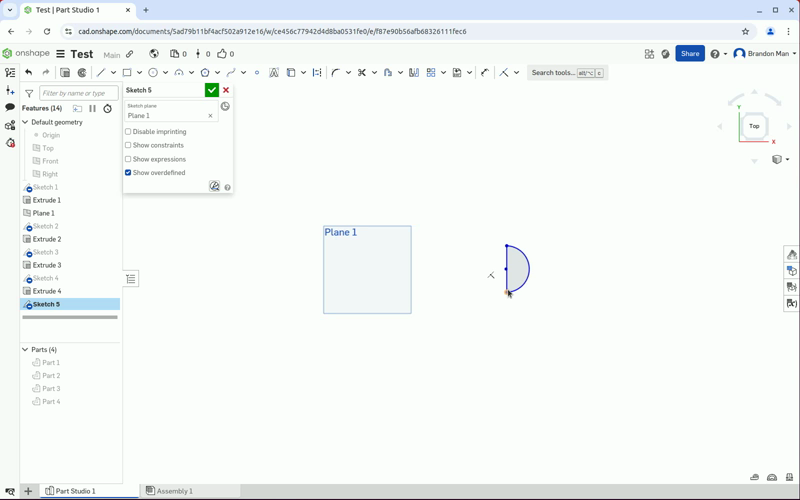
scroll(6)
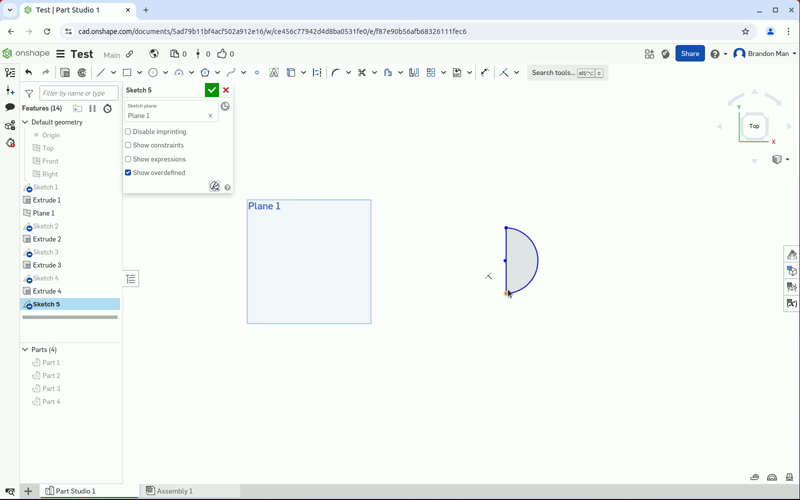
scroll(6)
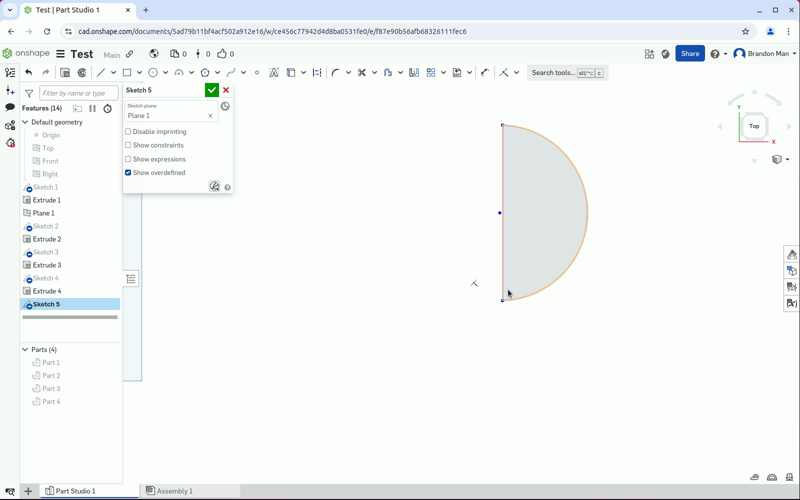
click(508, 289)
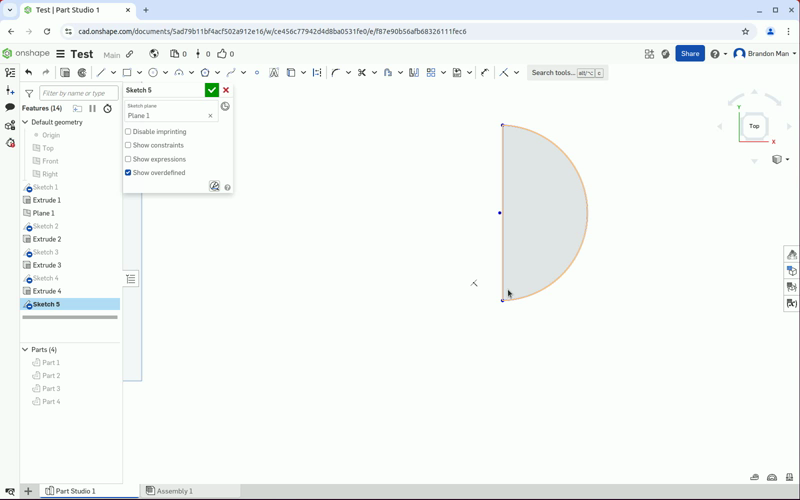
scroll(-6)
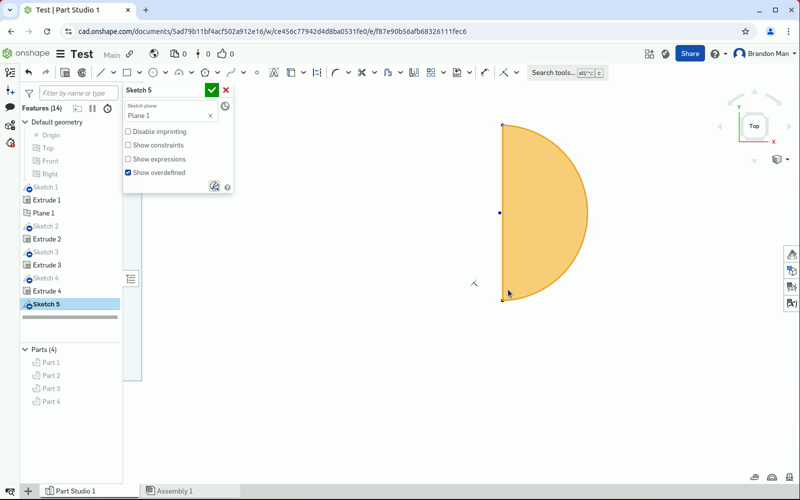
scroll(-6)
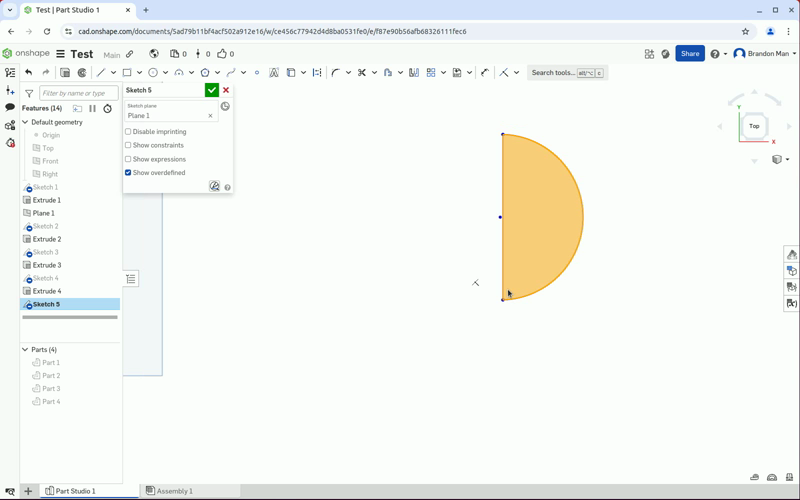
scroll(-6)
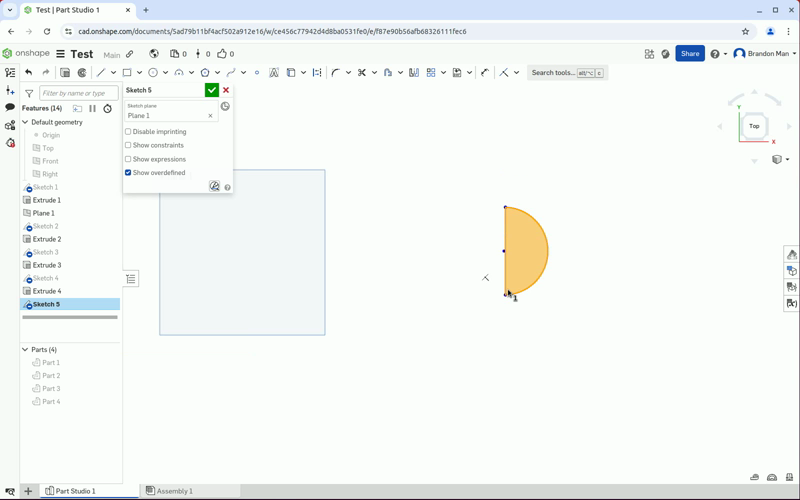
scroll(-6)
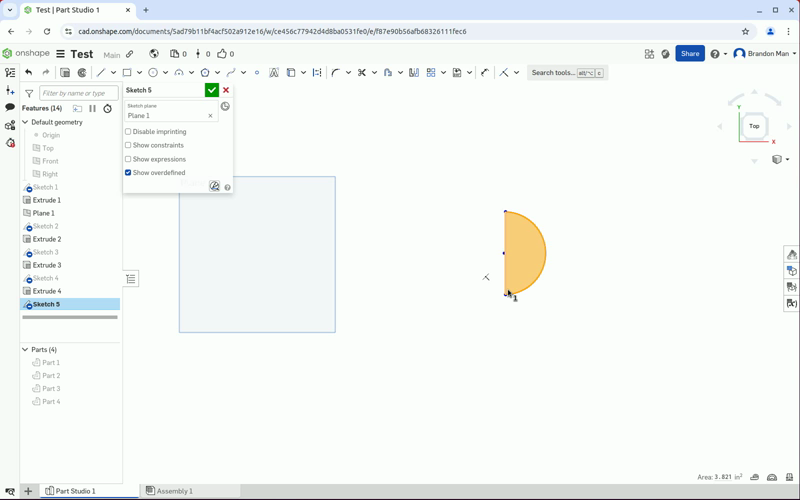
scroll(-6)
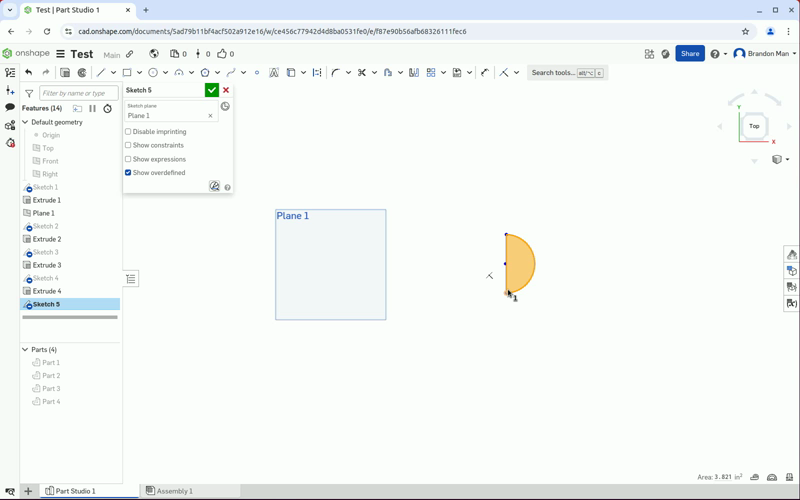
scroll(-6)
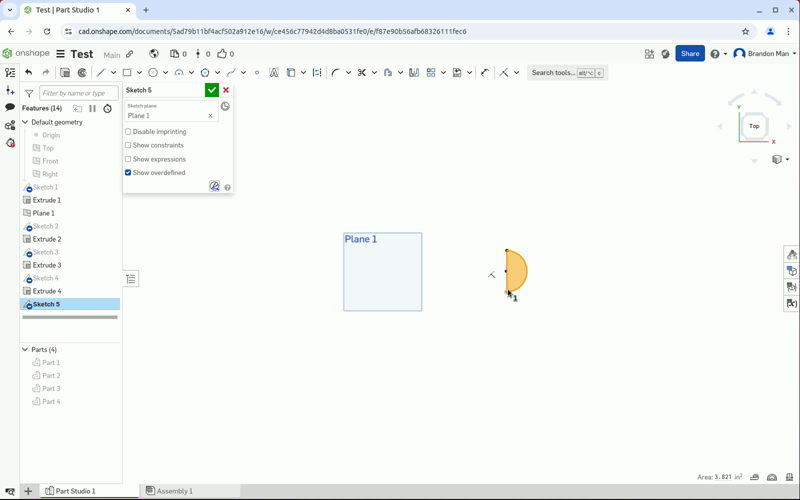
scroll(-6)
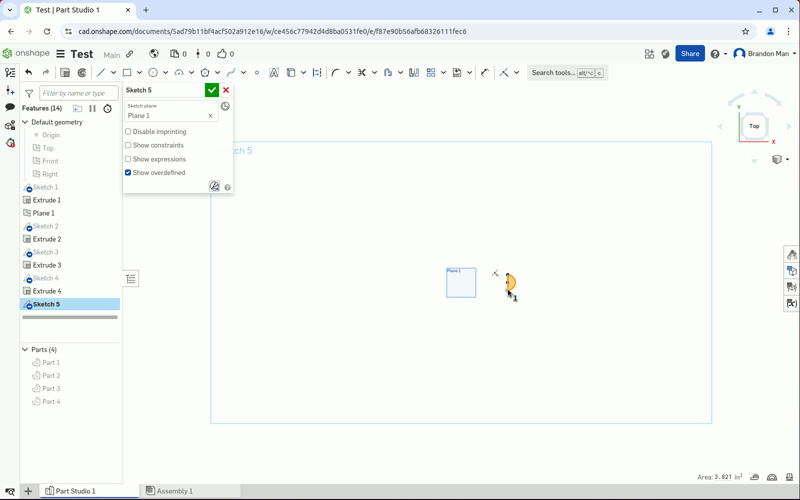
mouse_move(73, 352)
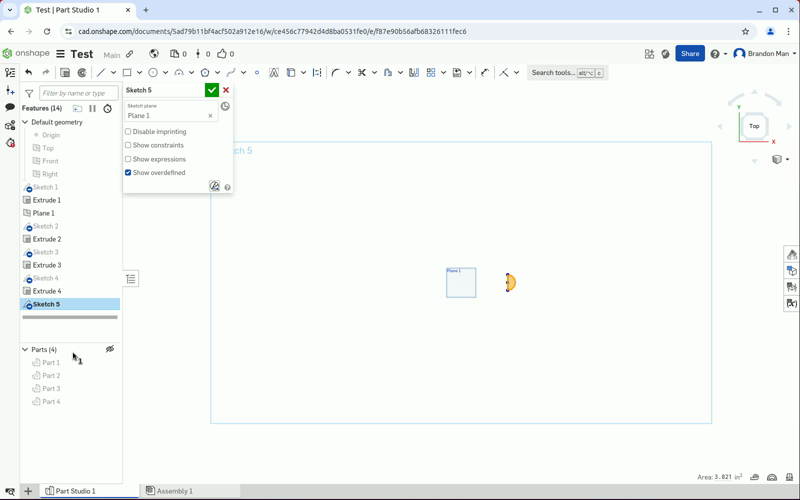
key(shift+y)
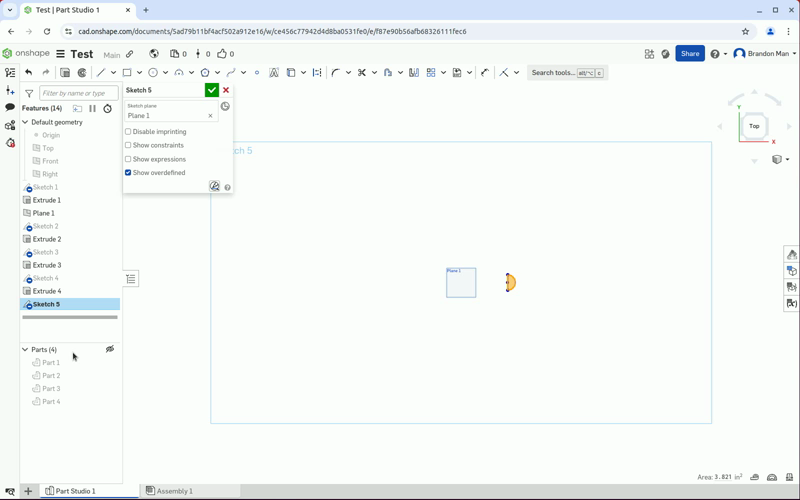
key(shift+e)
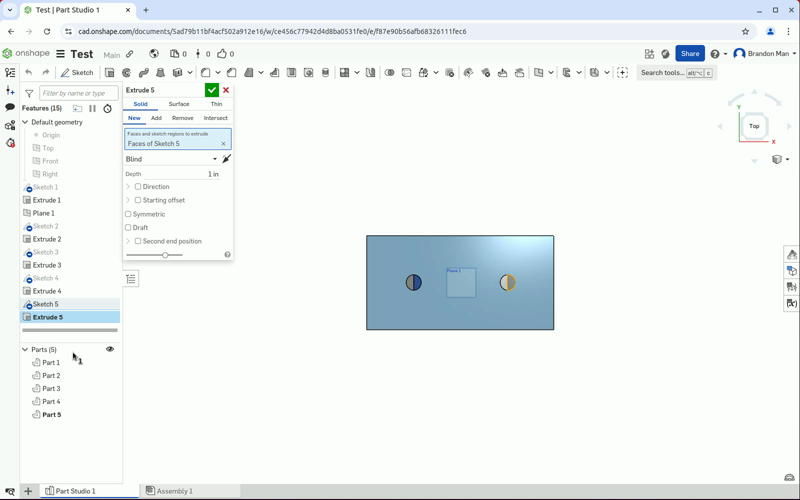
mouse_move(143, 106)
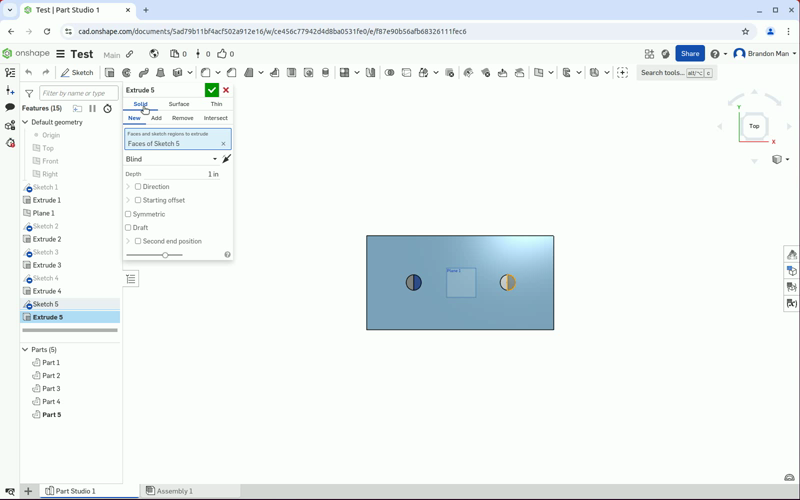
click(143, 106)
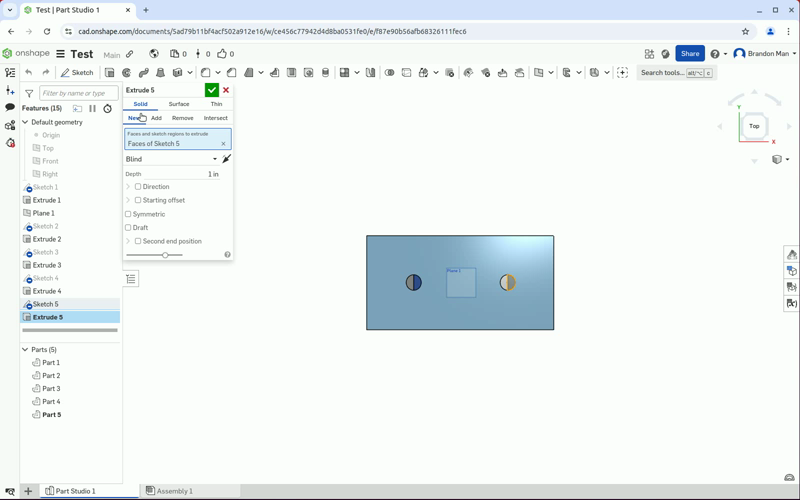
mouse_move(137, 120)
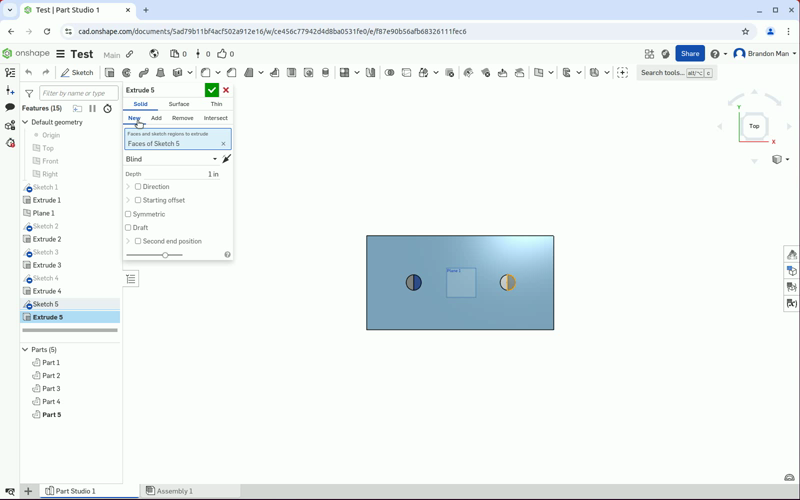
click(137, 120)
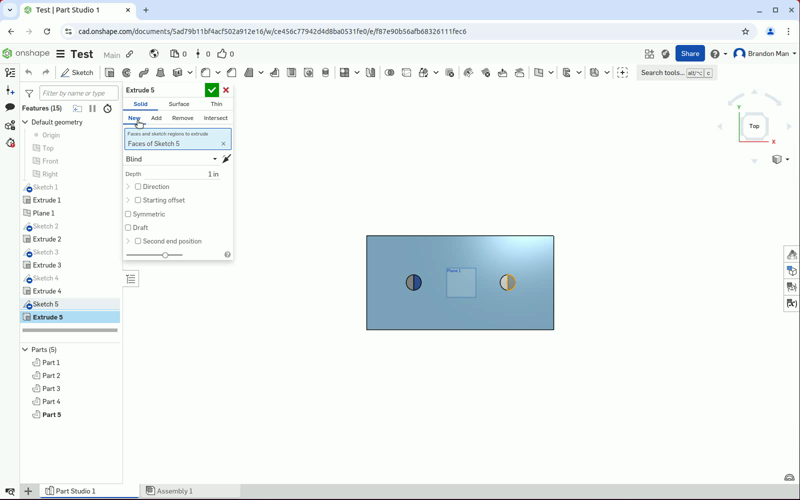
key(tab, 4)
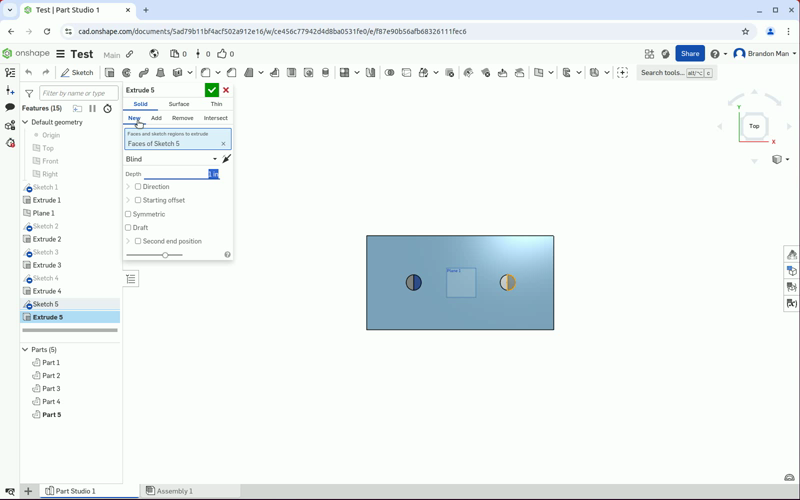
text(3.851)
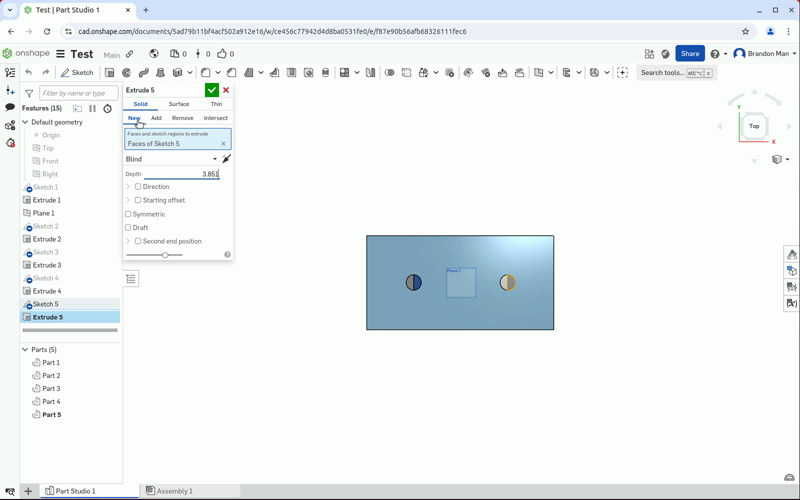
key(enter)
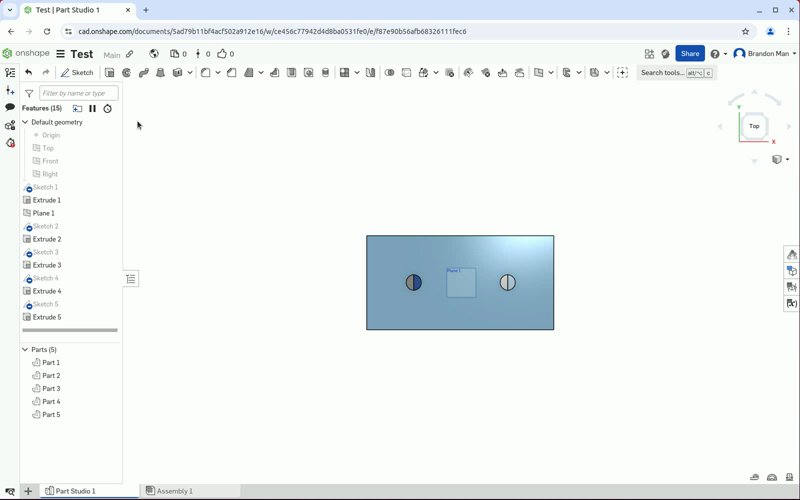
key(shift+h)
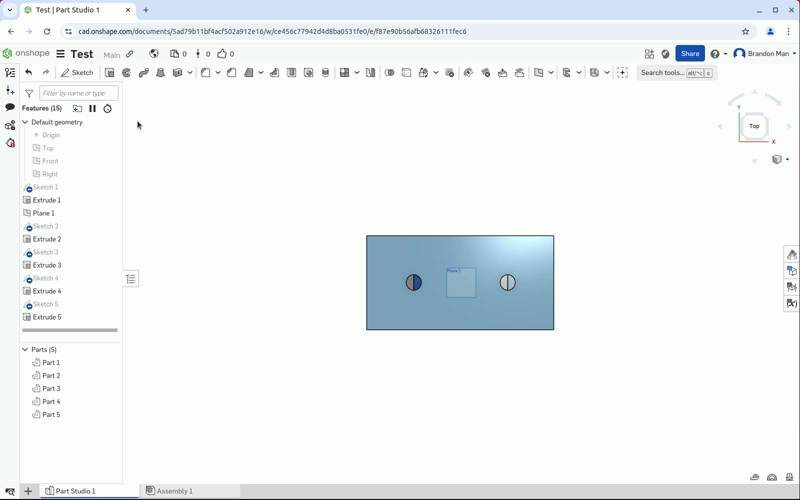
key(shift+h)
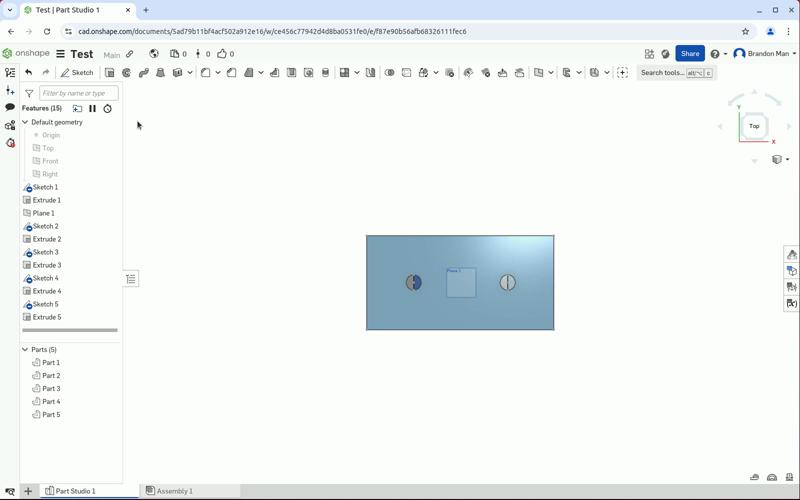
key(shift+7)
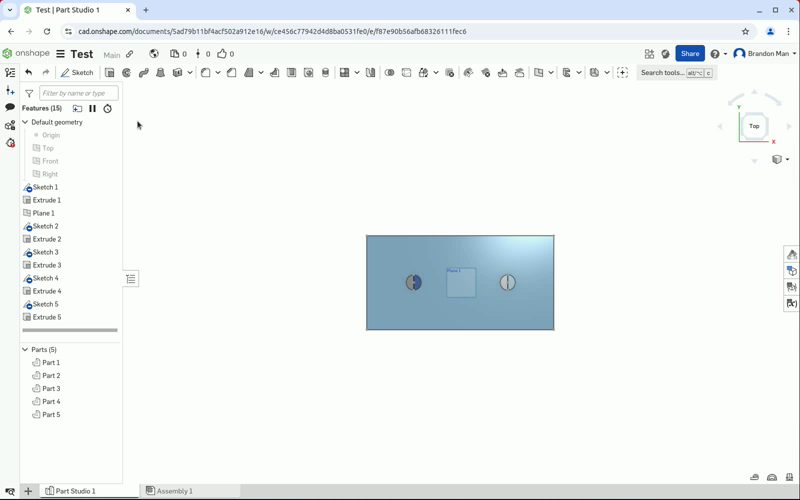
key(up, 3)
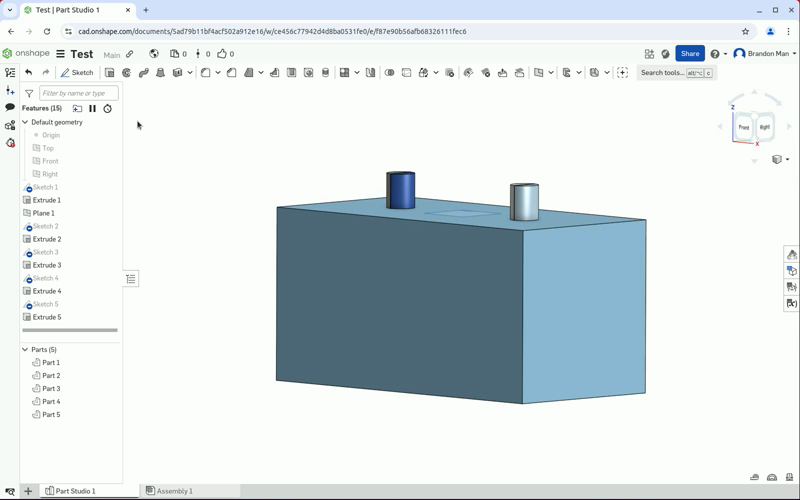
key(left, 3)
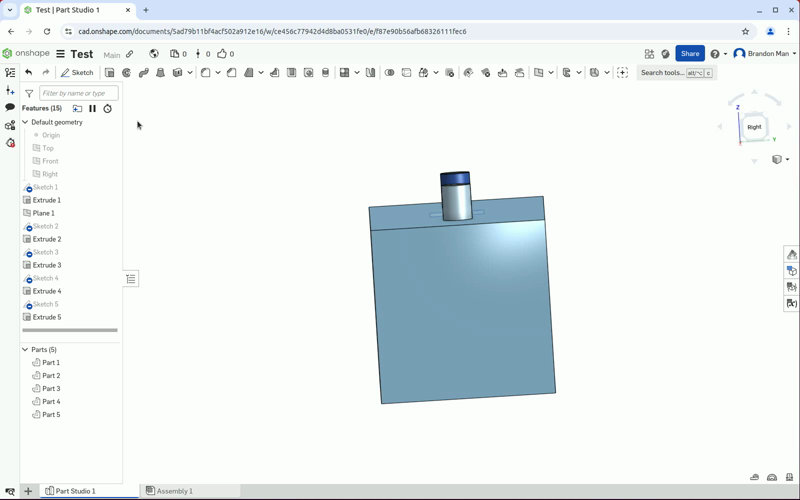
key(right, 3)
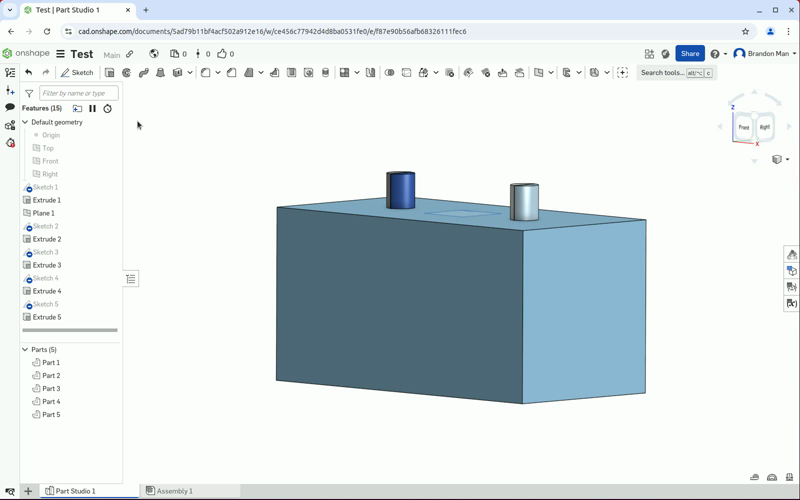
key(down, 3)
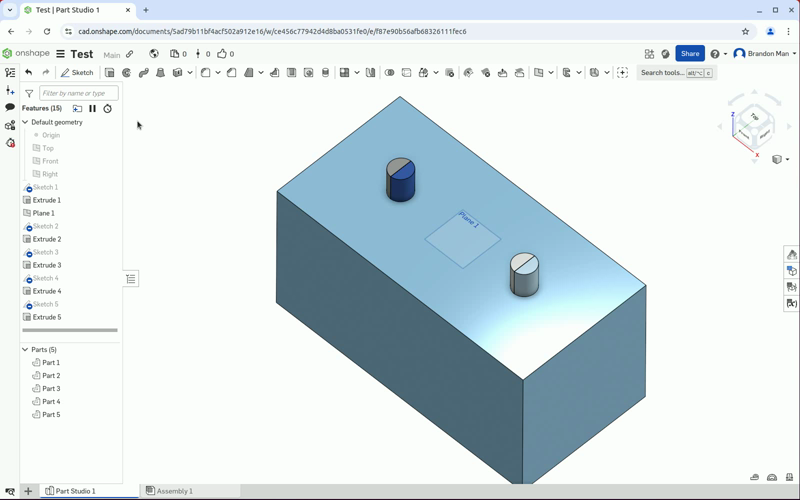
mouse_move(73, 189)
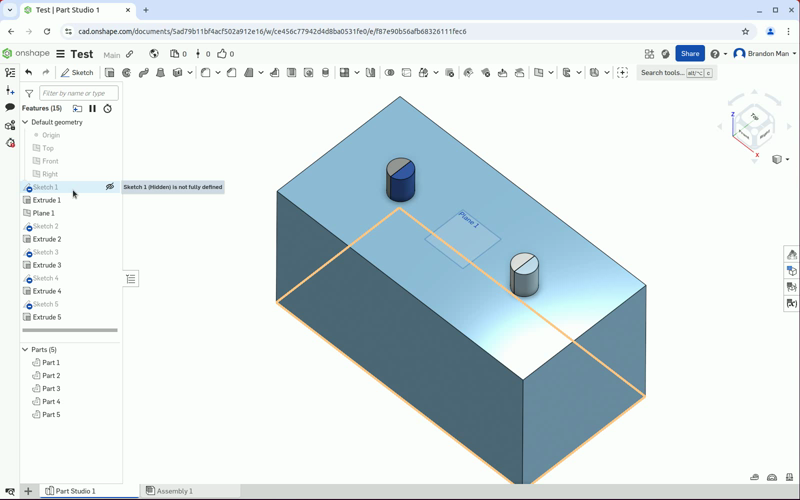
click(73, 189)